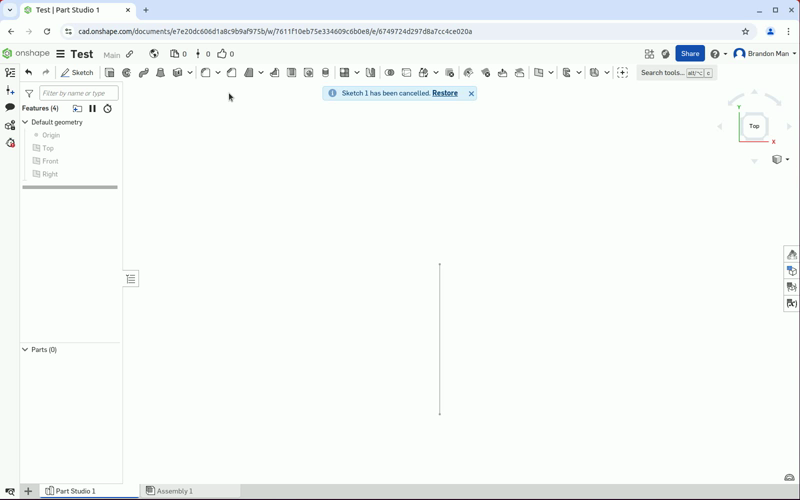
key(shift+h)
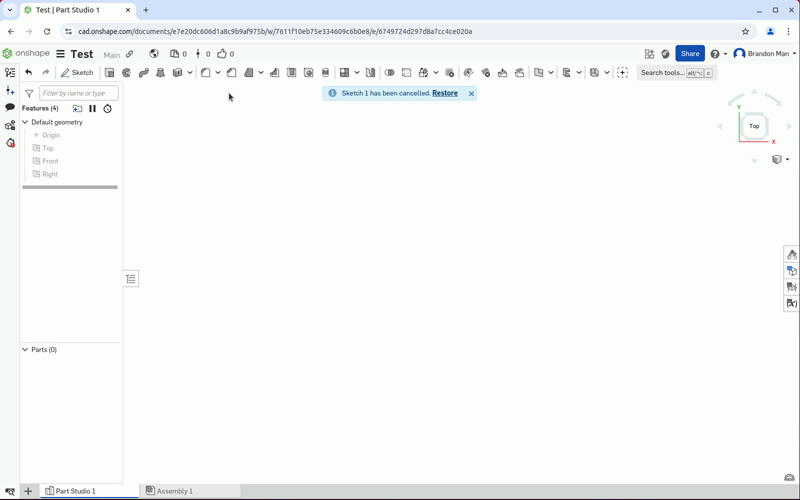
key(shift+s)
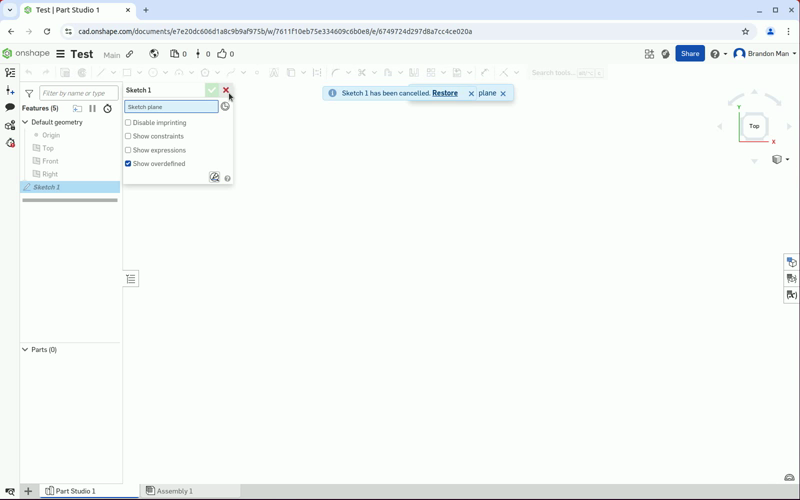
mouse_move(73, 150)
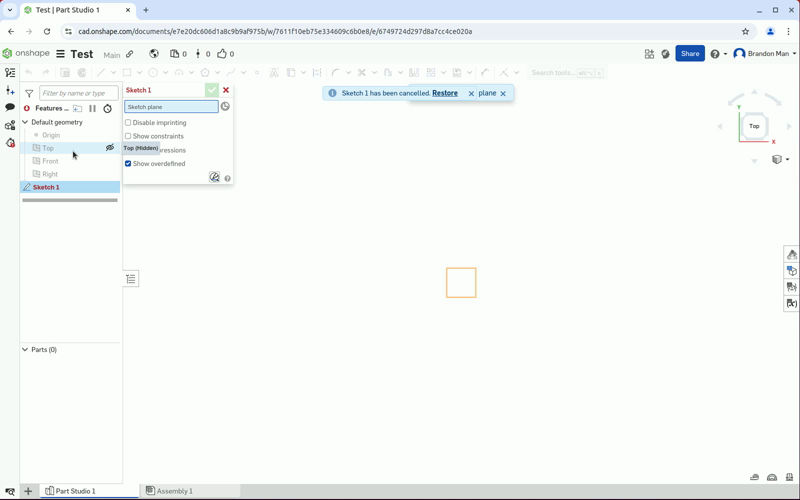
click(73, 150)
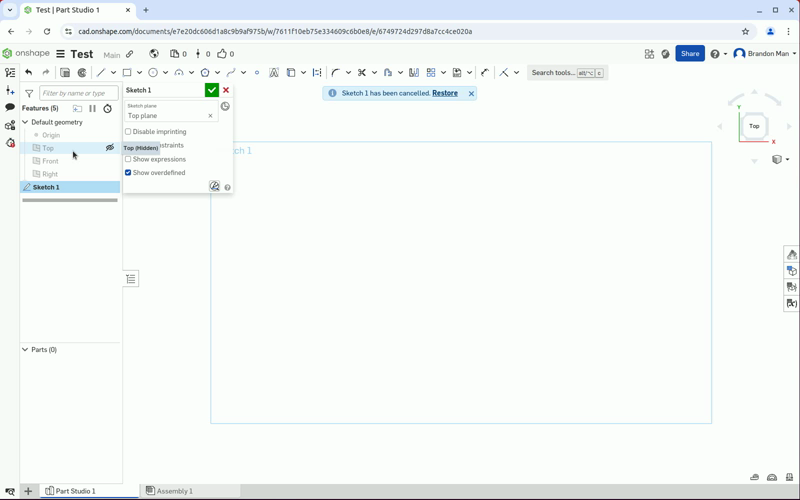
mouse_move(73, 352)
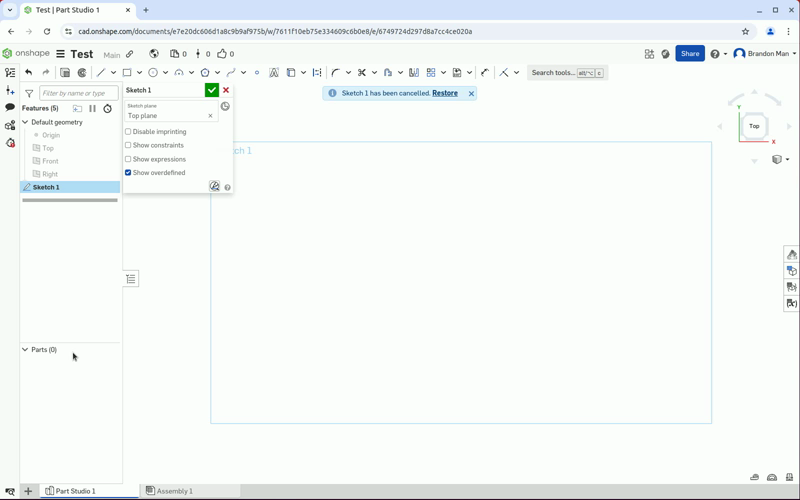
key(y)
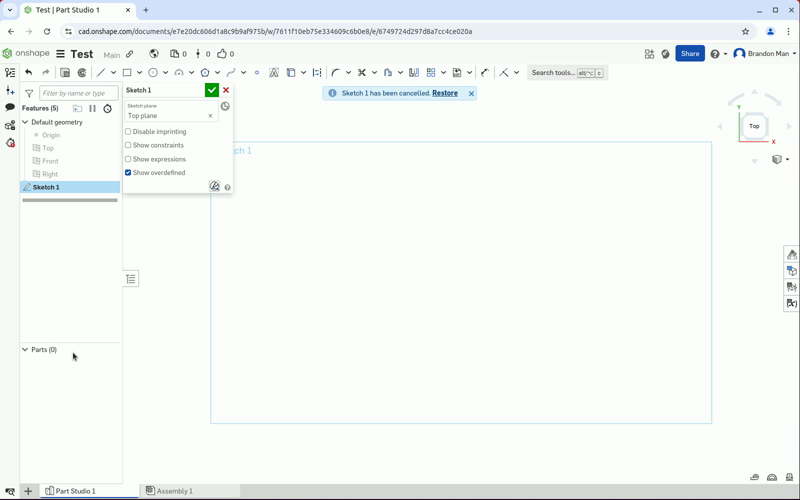
key(a)
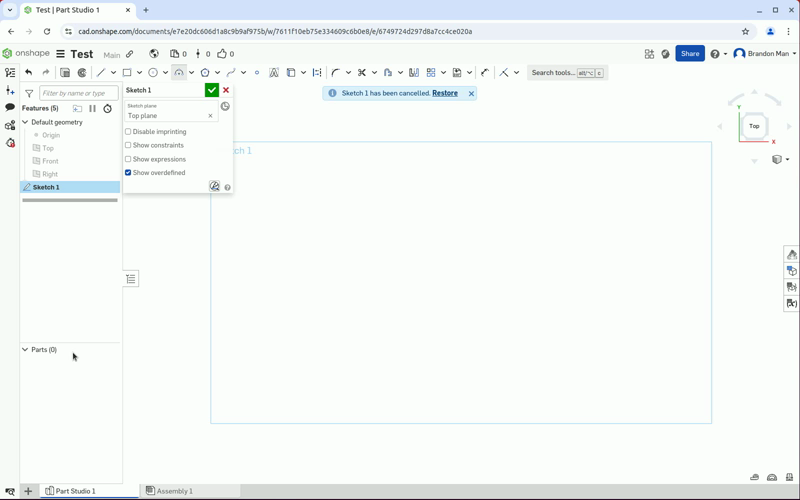
key_down(shift)
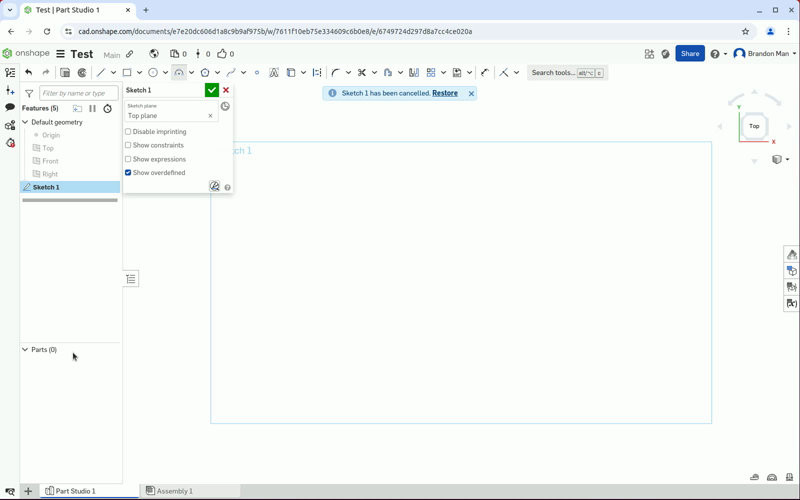
mouse_move(350, 292)
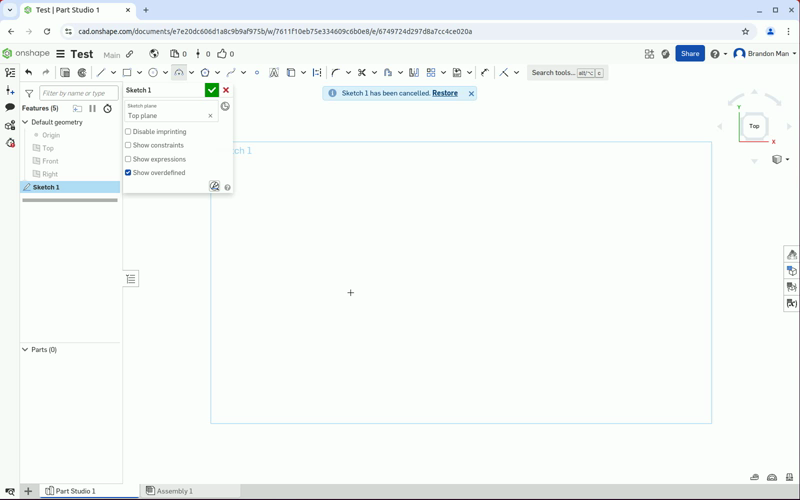
click(350, 292)
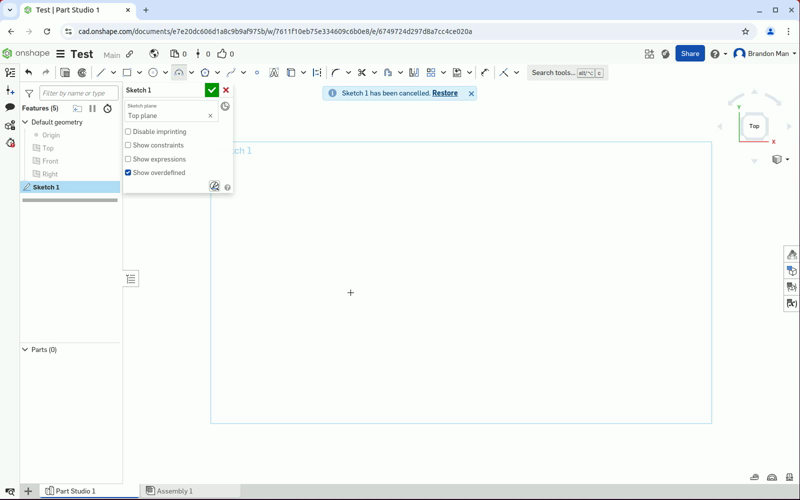
key_up(shift)
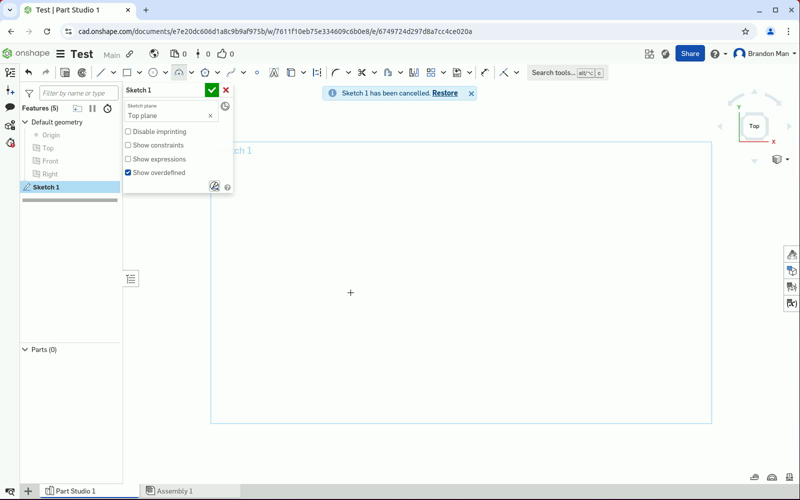
key_down(shift)
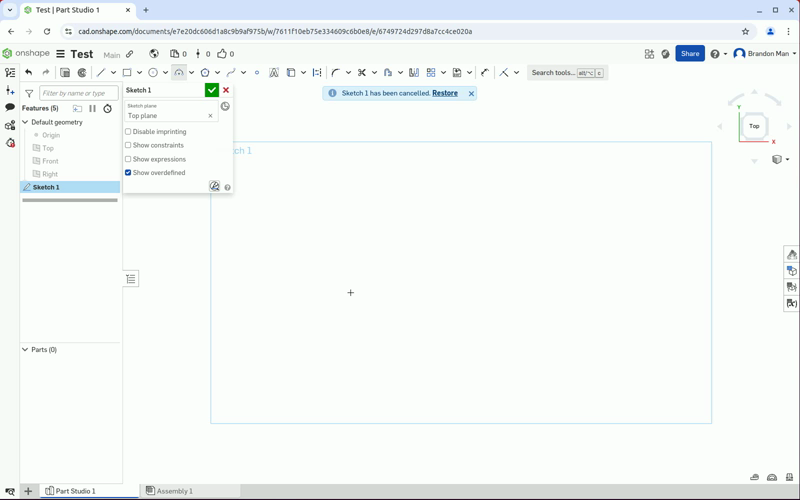
mouse_move(378, 320)
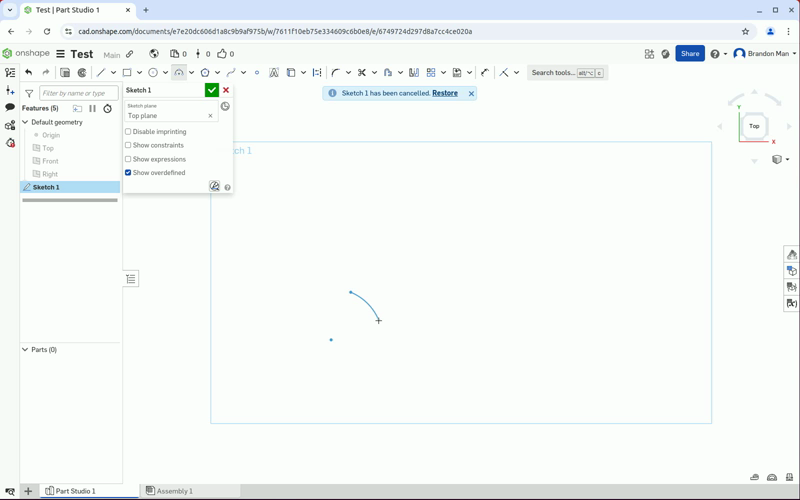
click(378, 320)
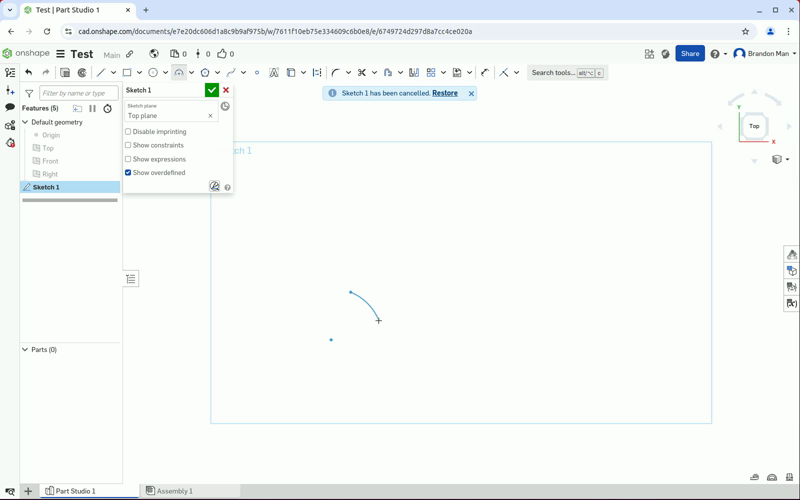
mouse_move(358, 312)
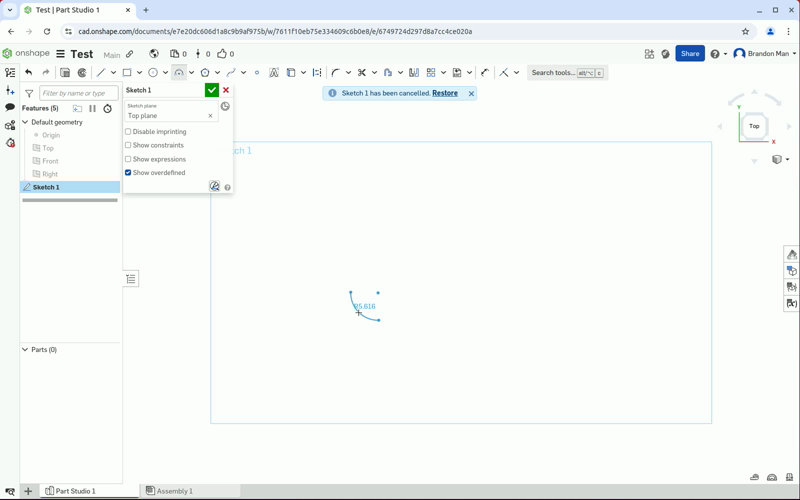
click(358, 312)
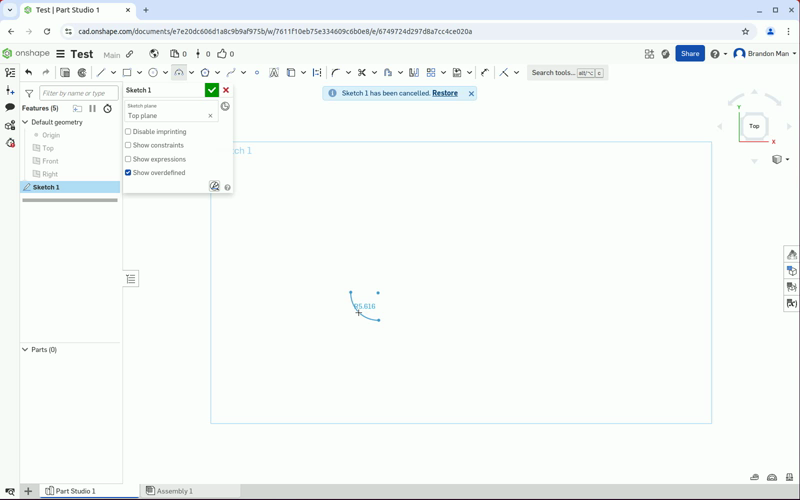
key_up(shift)
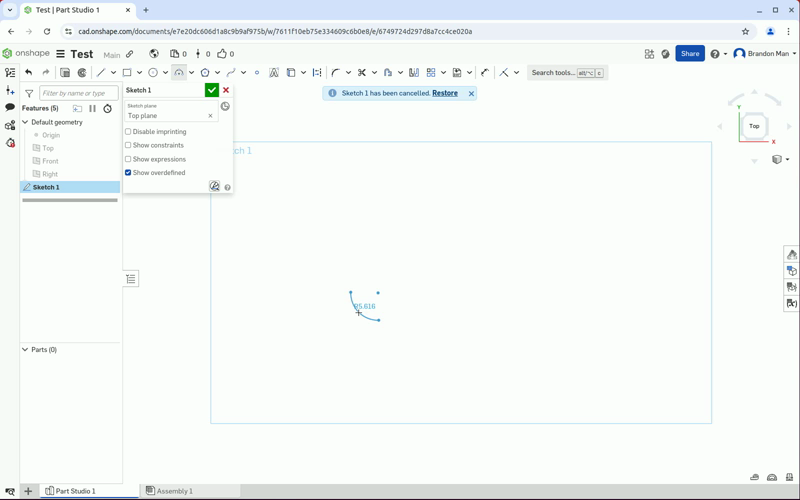
key(esc)
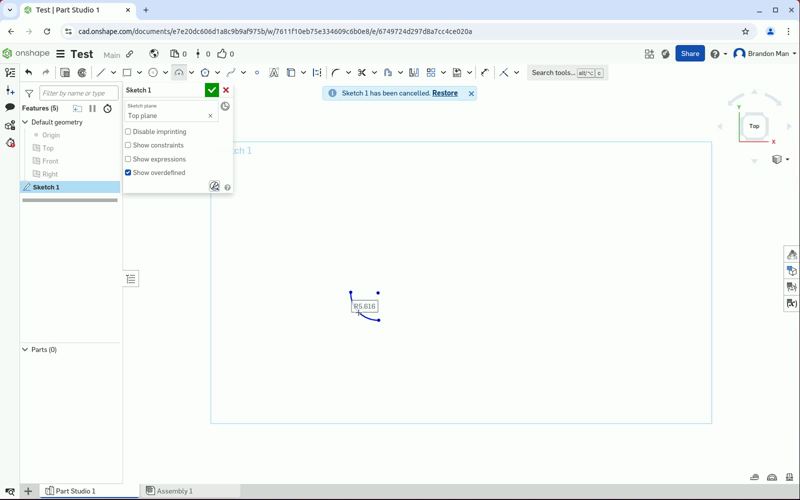
key(l)
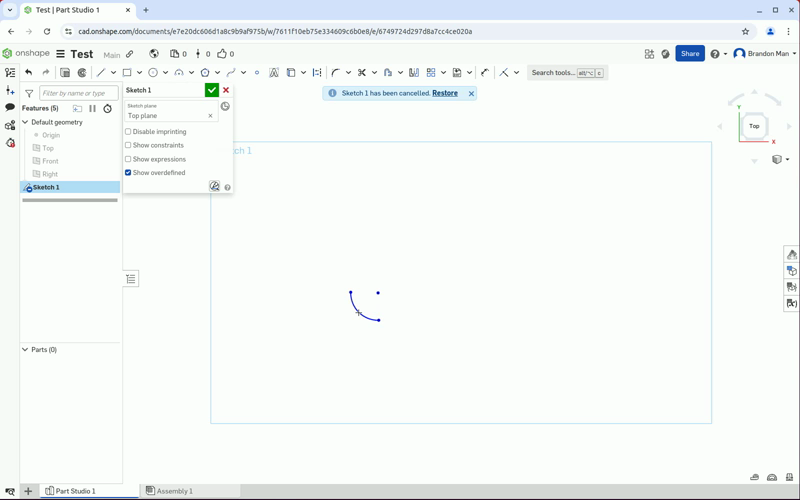
mouse_move(378, 320)
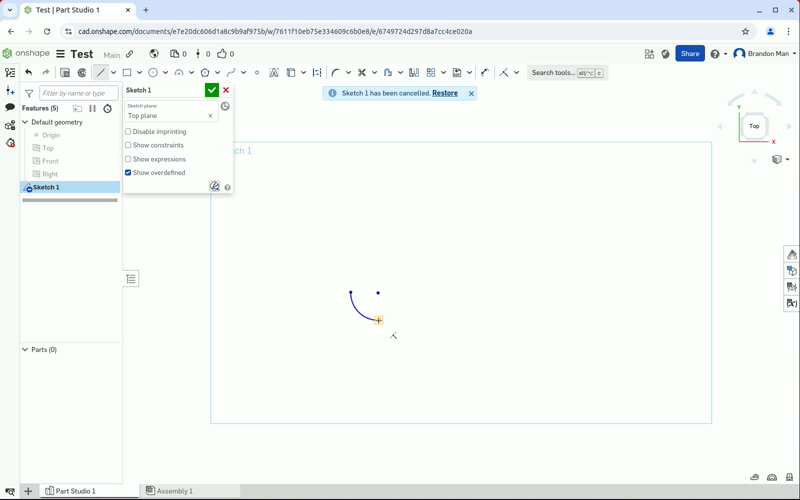
click(378, 320)
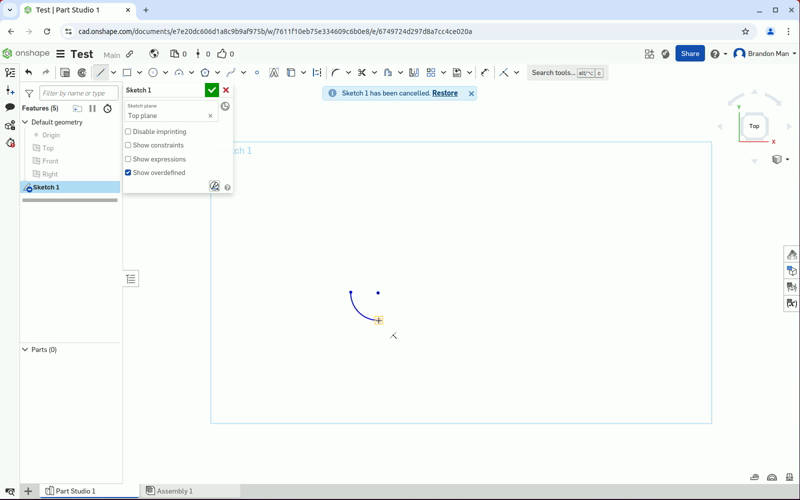
key_down(shift)
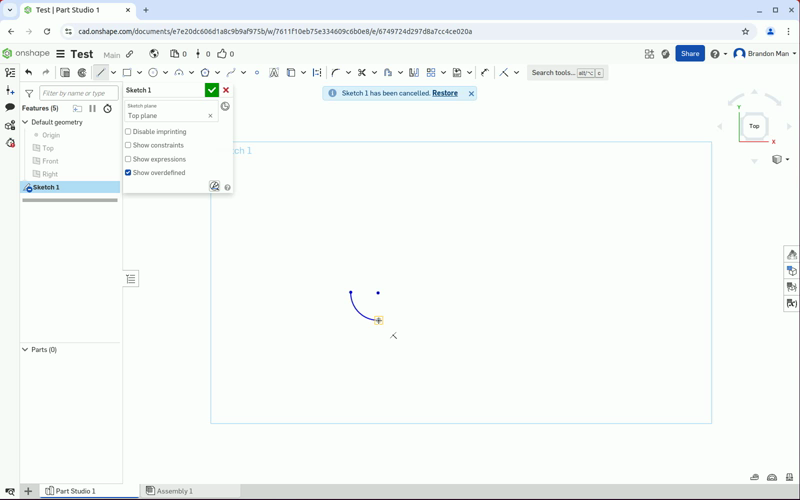
mouse_move(408, 320)
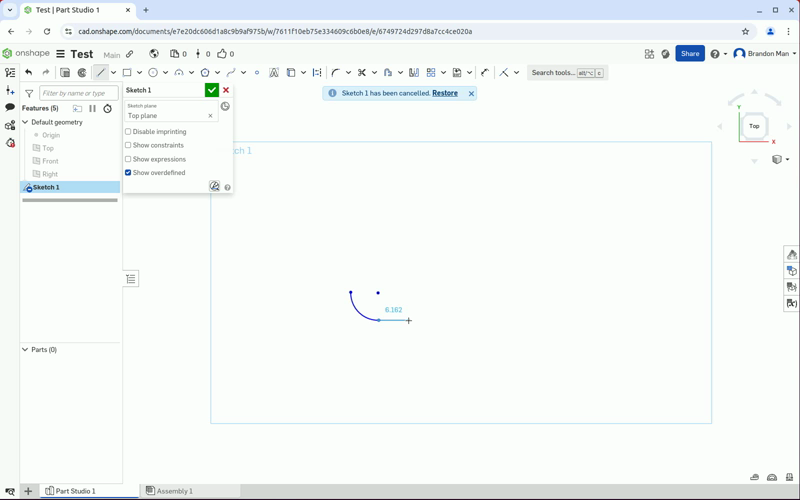
mouse_move(389, 320)
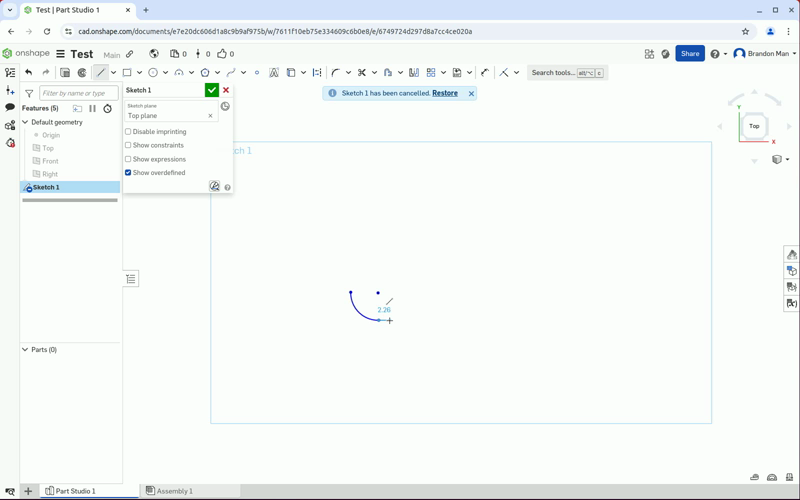
click(389, 320)
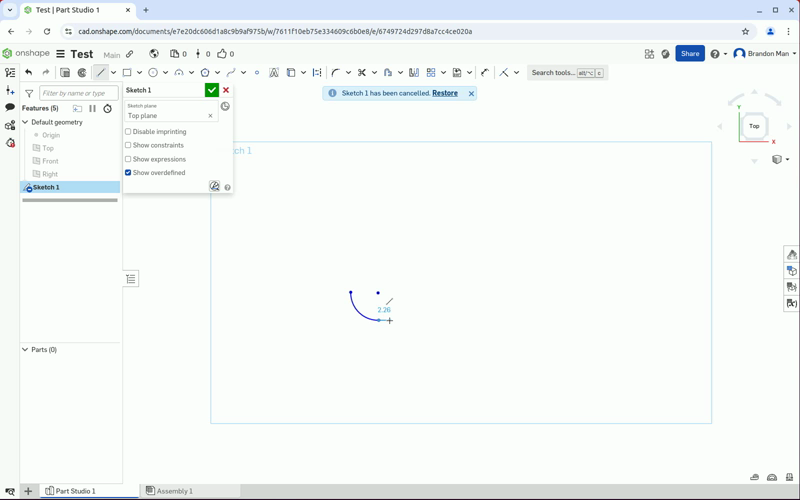
key_up(shift)
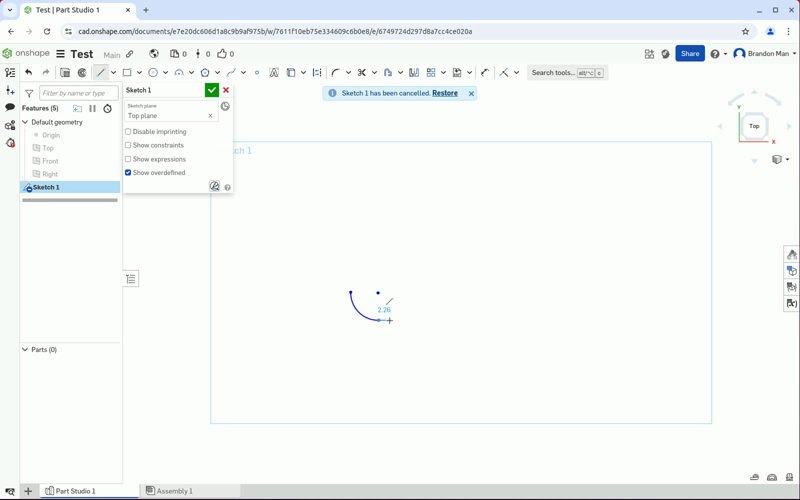
key_down(shift)
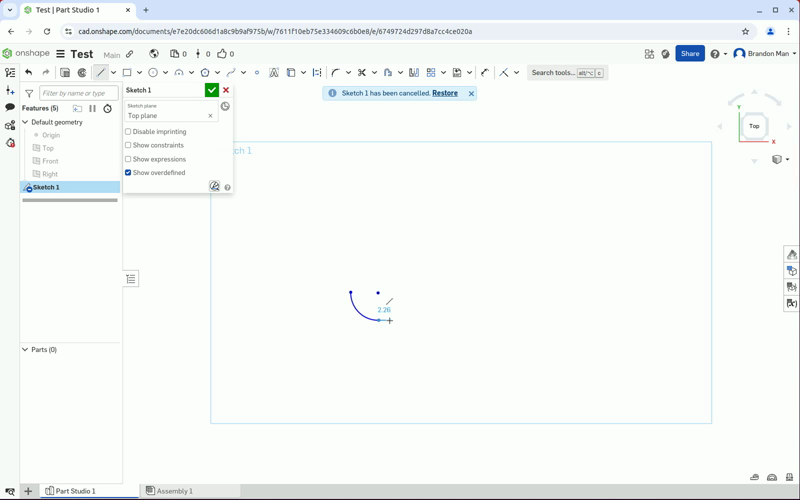
mouse_move(543, 320)
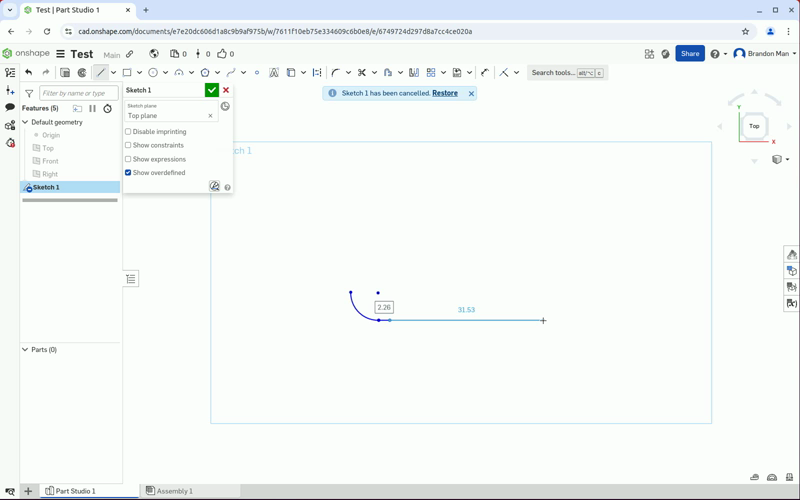
click(543, 320)
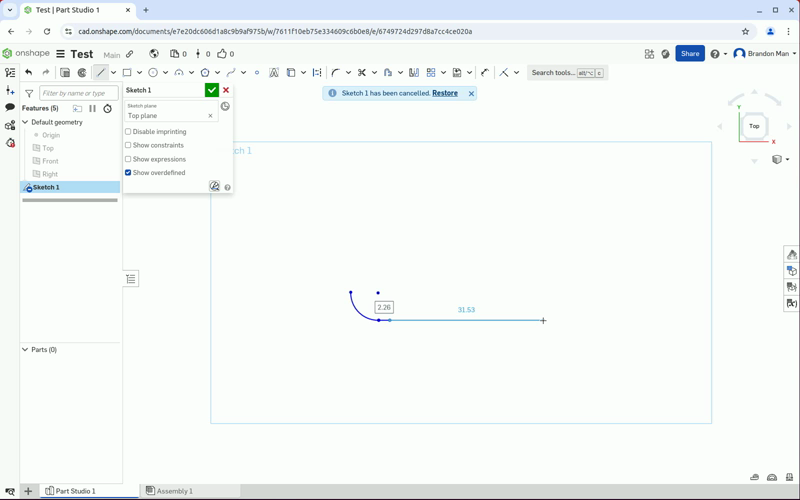
key_up(shift)
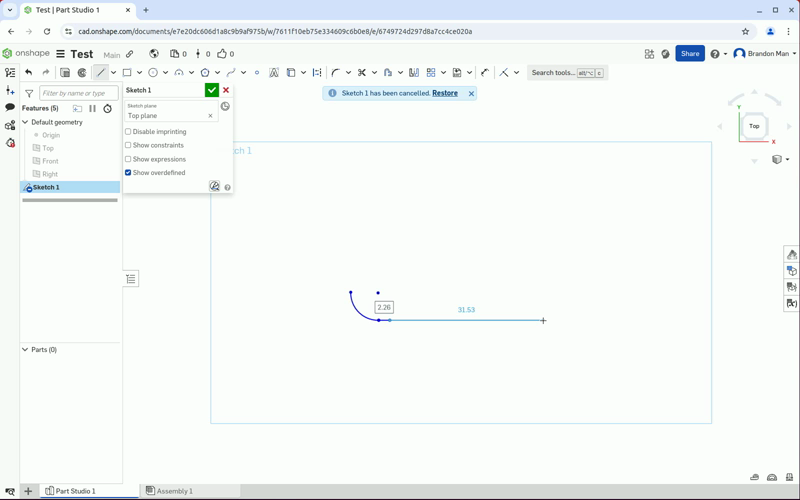
key(esc)
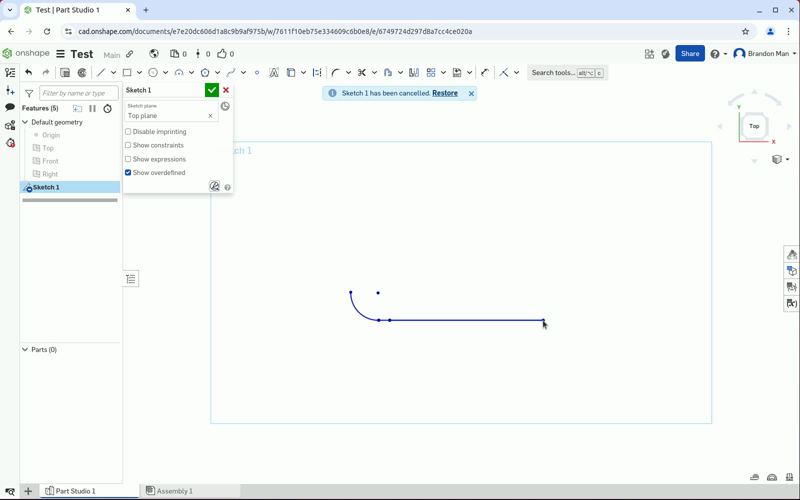
key(a)
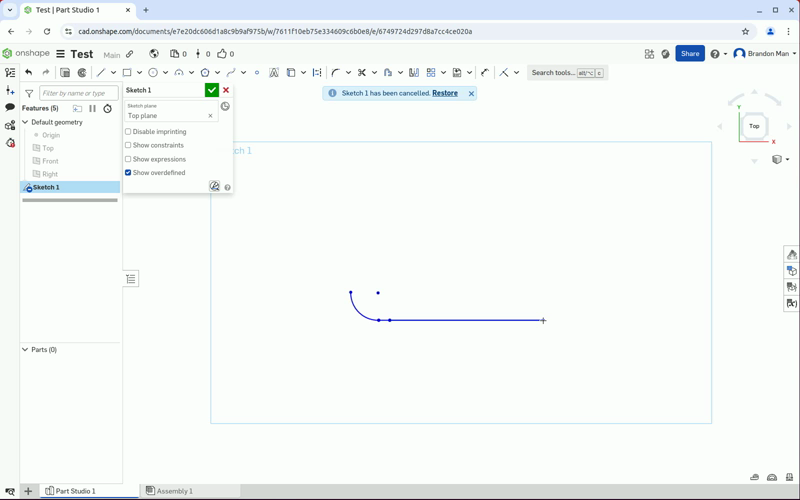
mouse_move(543, 320)
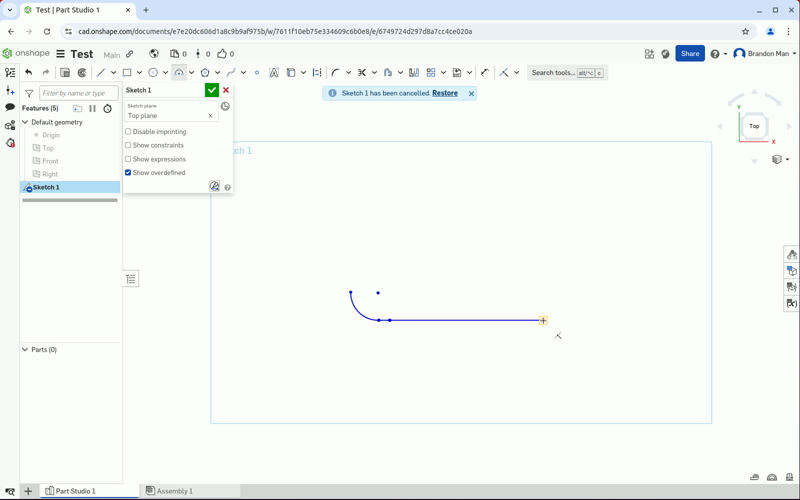
click(543, 320)
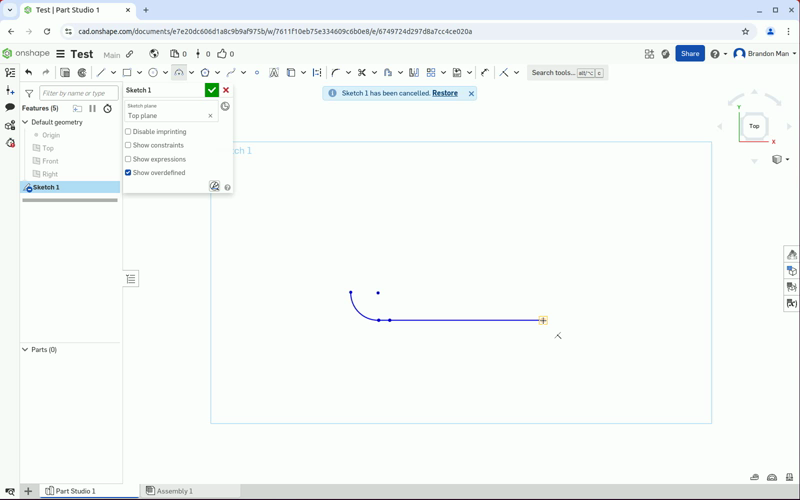
key_down(shift)
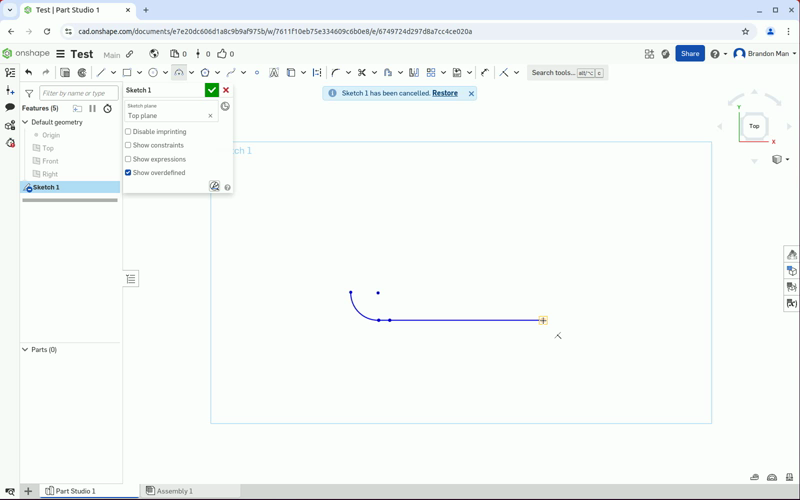
mouse_move(570, 292)
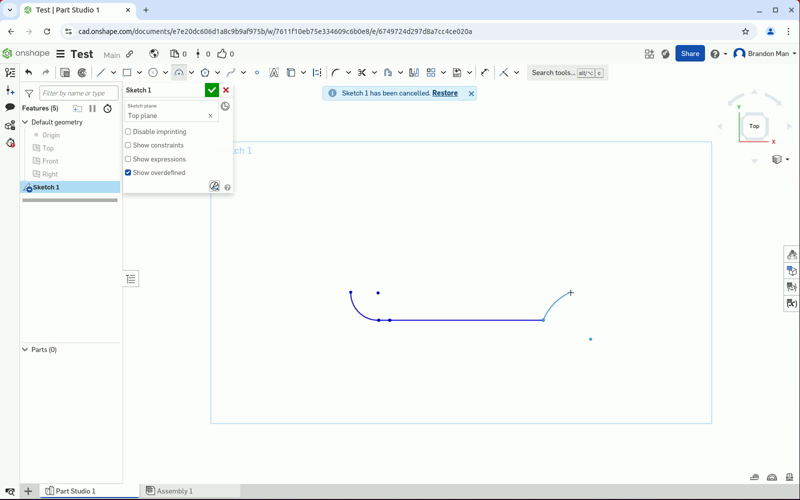
click(570, 292)
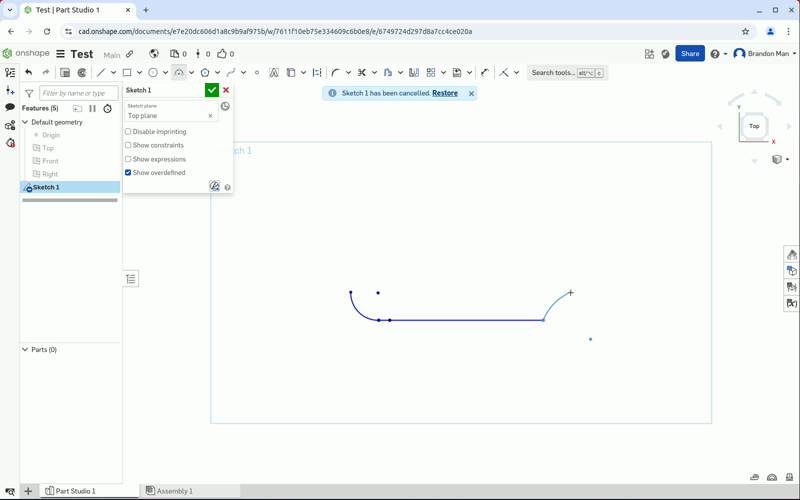
mouse_move(562, 312)
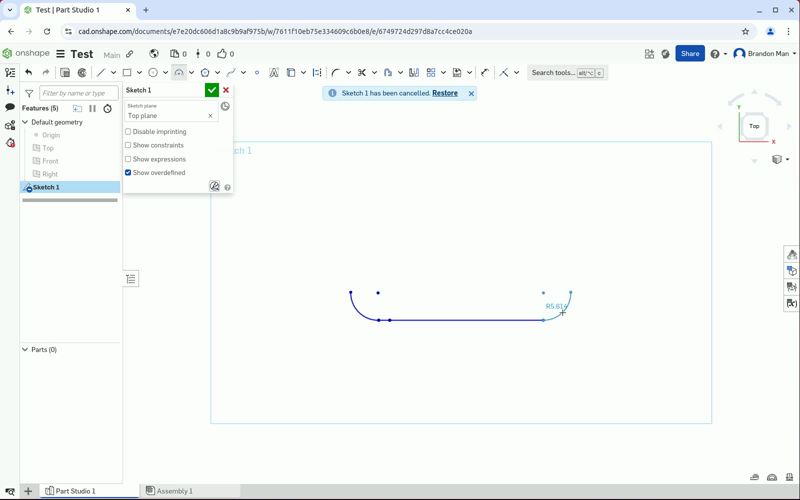
click(562, 312)
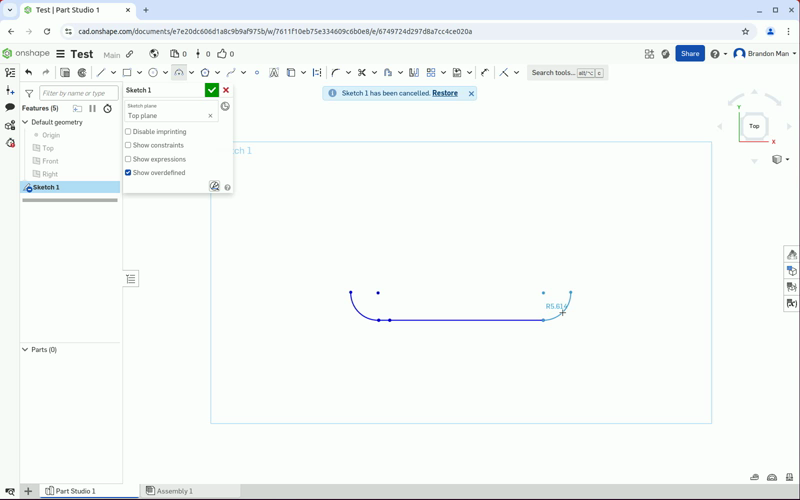
key_up(shift)
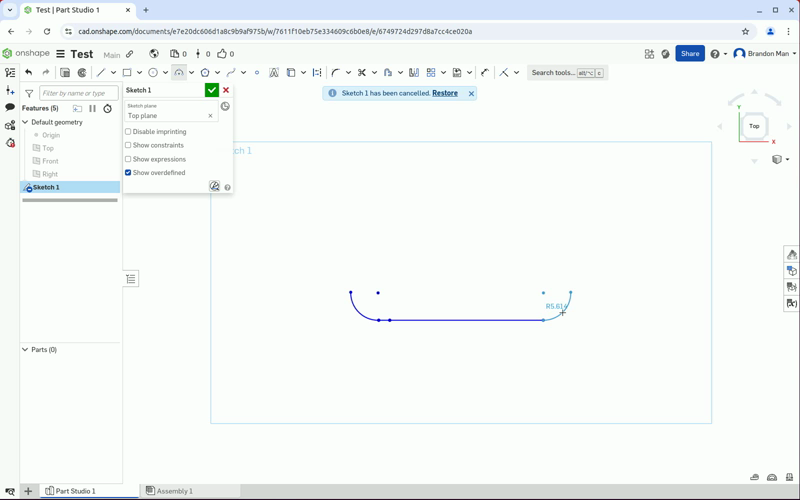
key(esc)
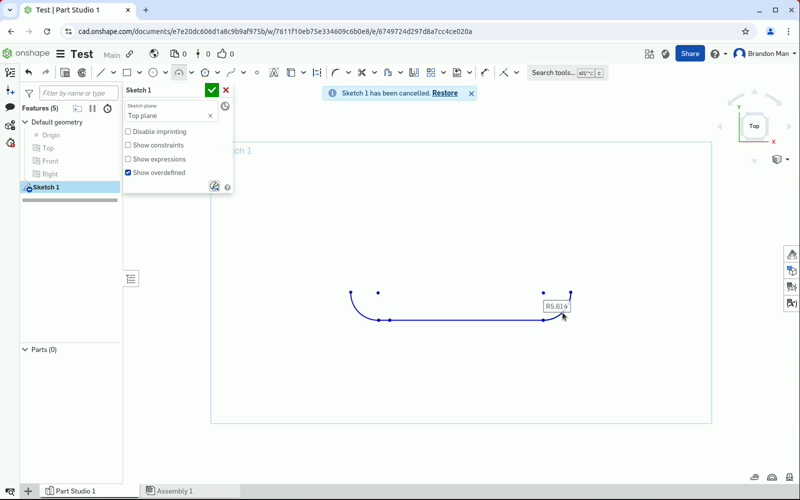
key(l)
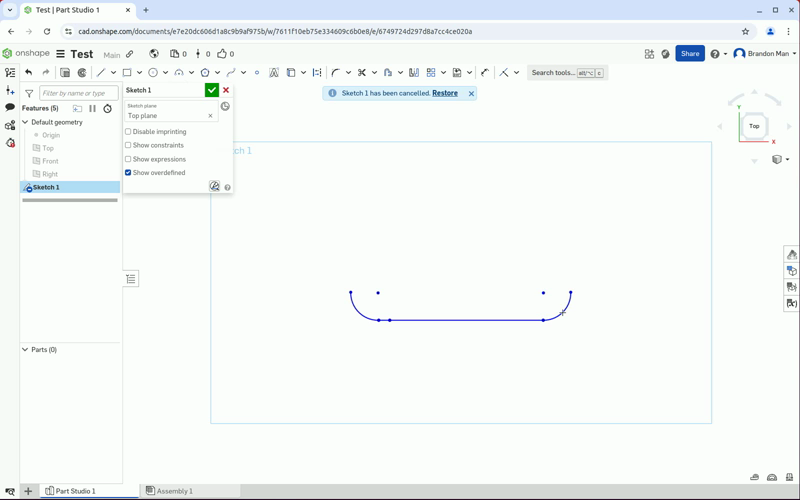
mouse_move(570, 292)
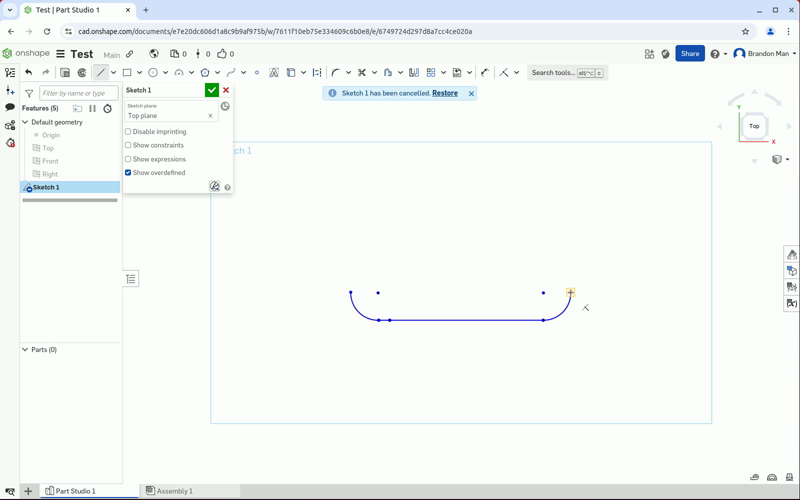
click(570, 292)
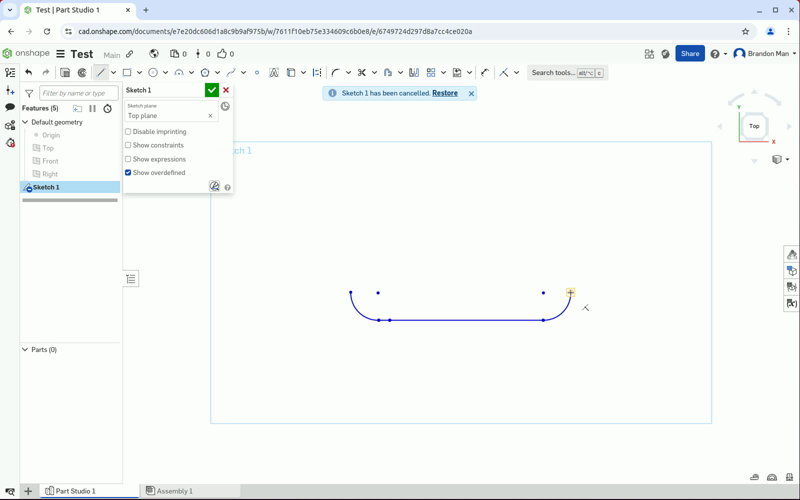
key_down(shift)
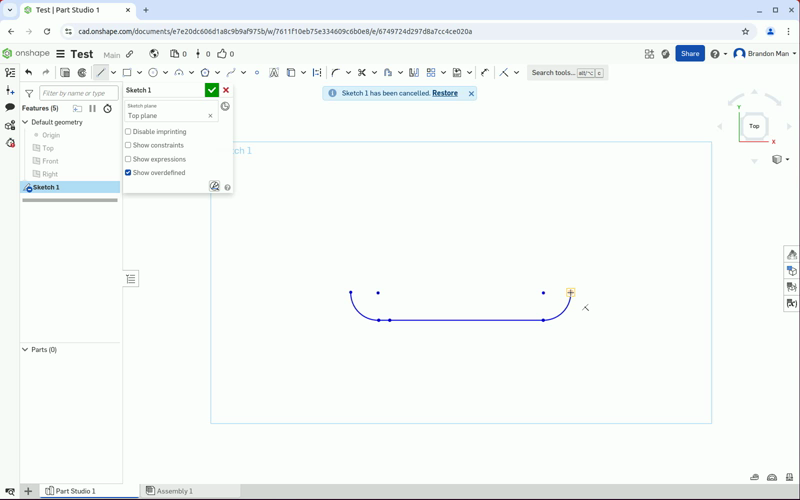
mouse_move(589, 292)
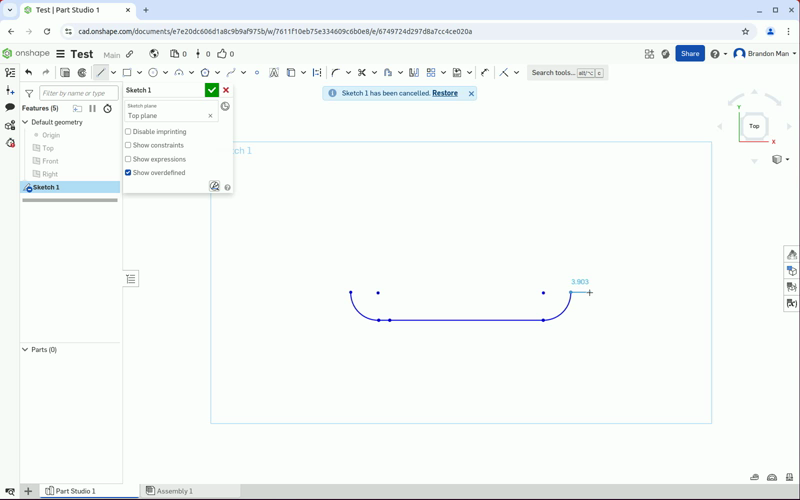
mouse_move(570, 273)
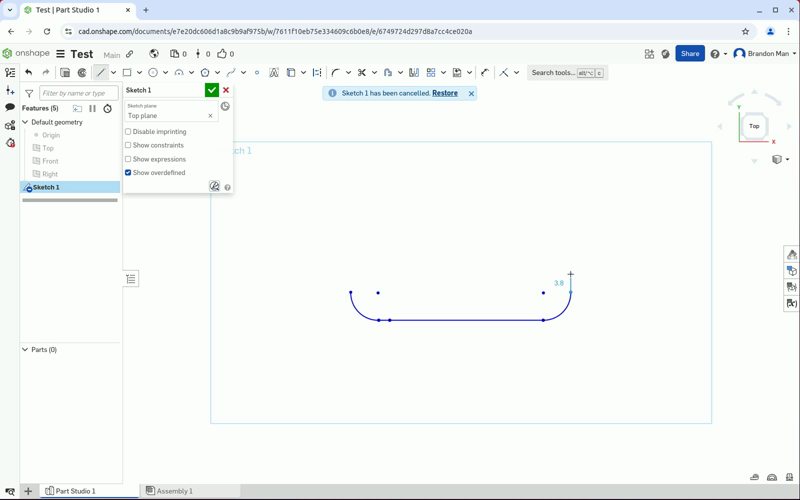
click(570, 273)
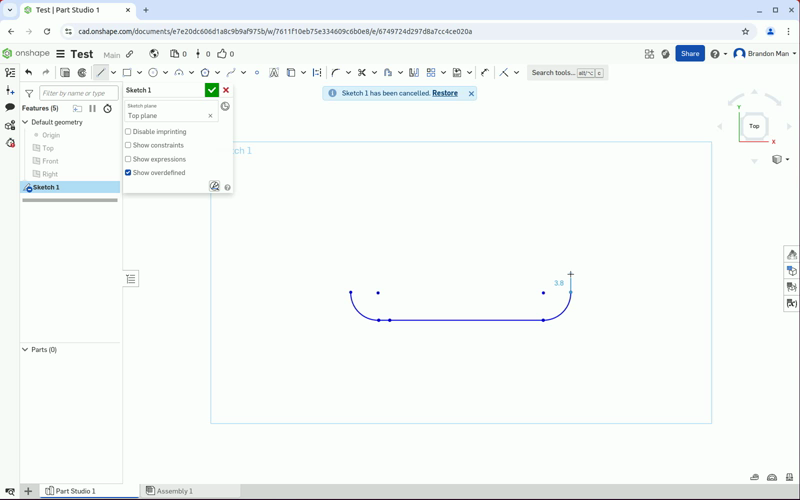
key_up(shift)
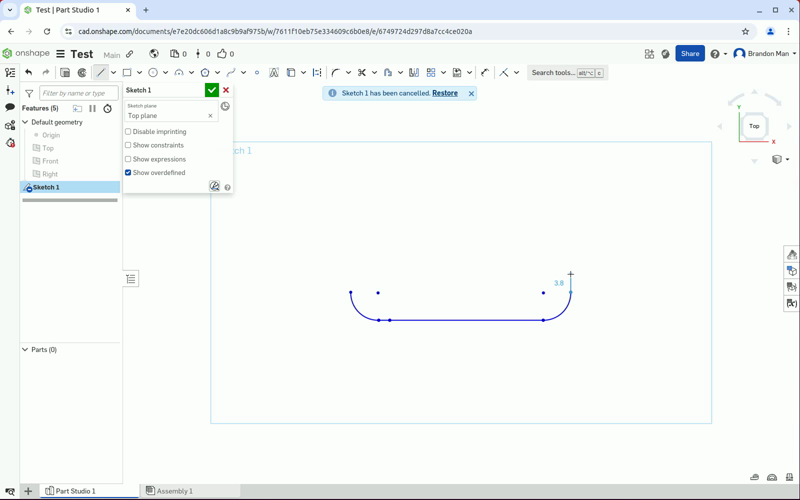
key(esc)
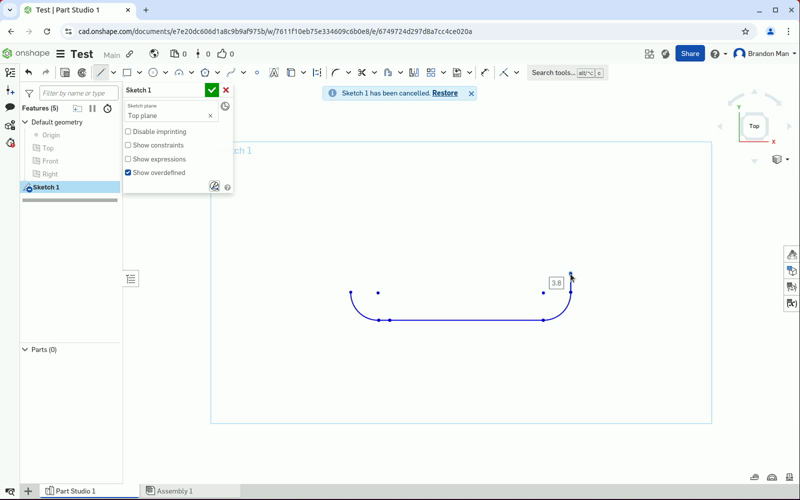
key(a)
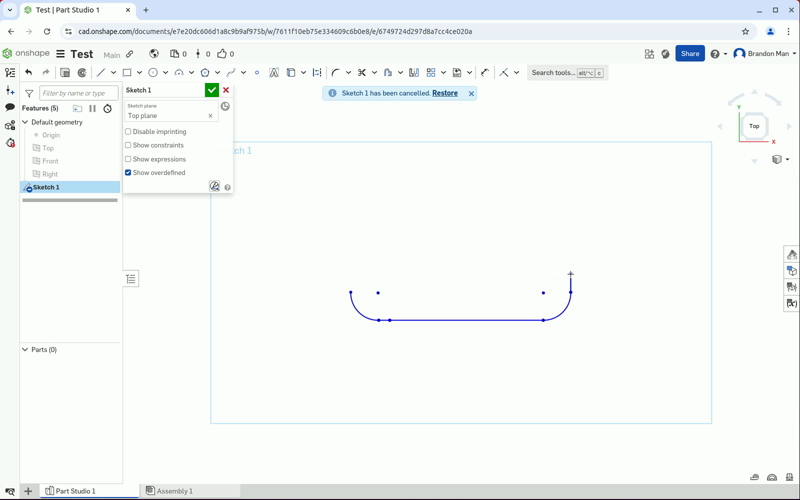
mouse_move(570, 273)
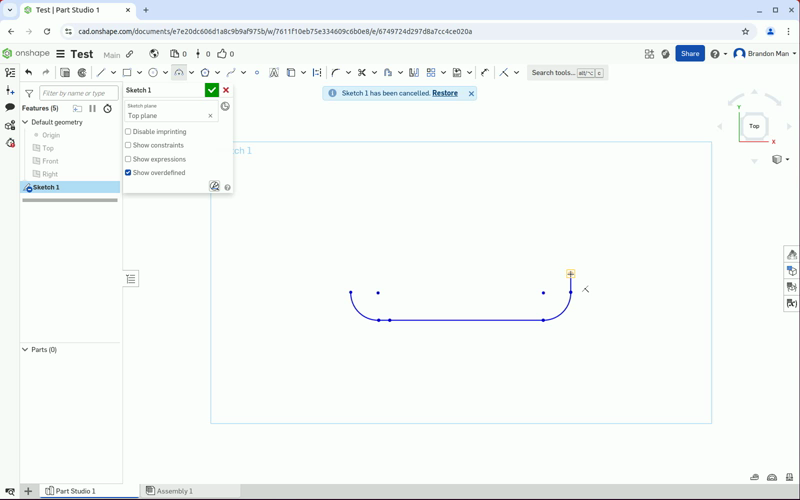
click(570, 273)
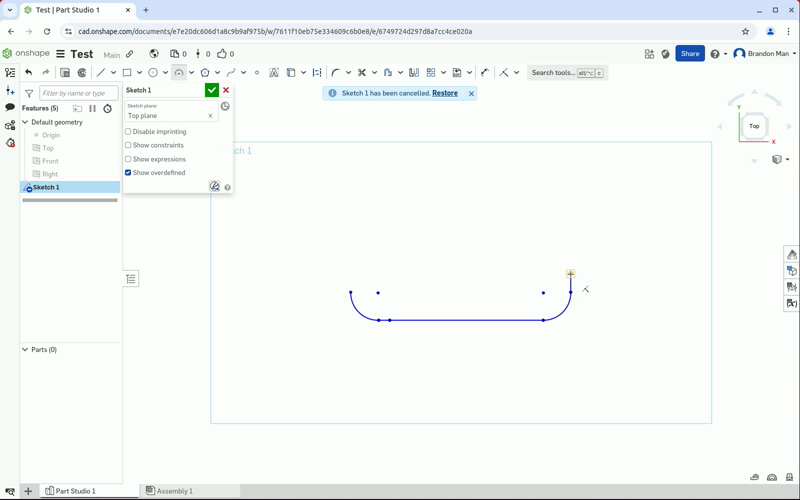
key_down(shift)
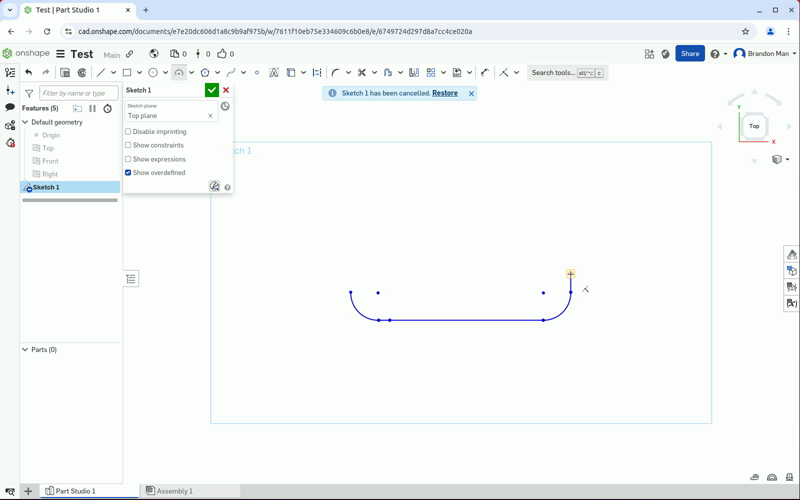
mouse_move(543, 245)
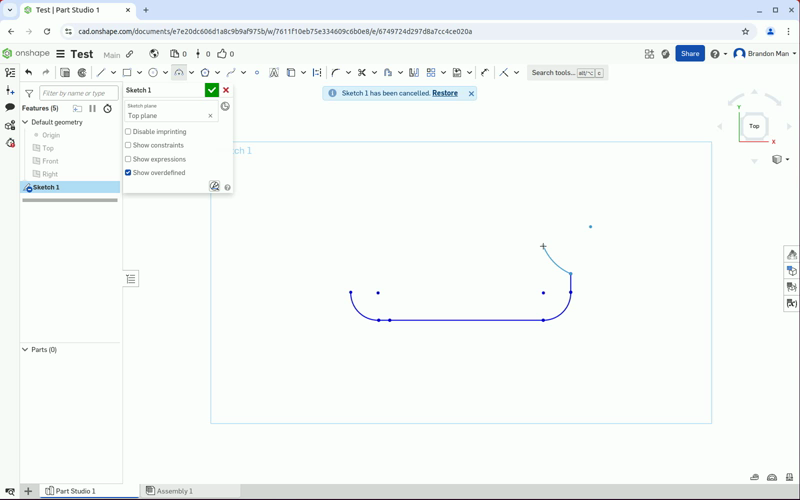
click(543, 245)
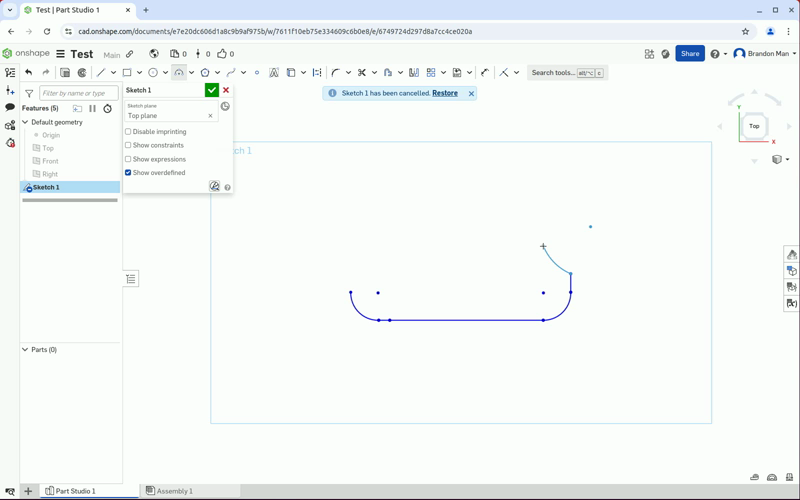
mouse_move(562, 254)
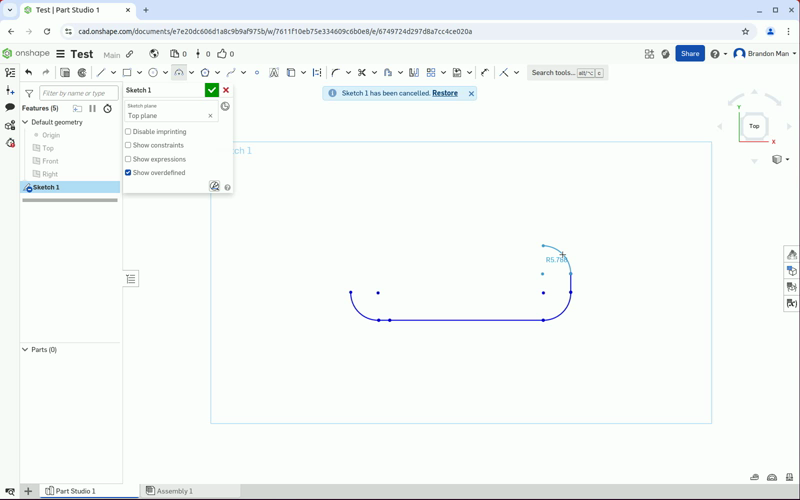
click(562, 254)
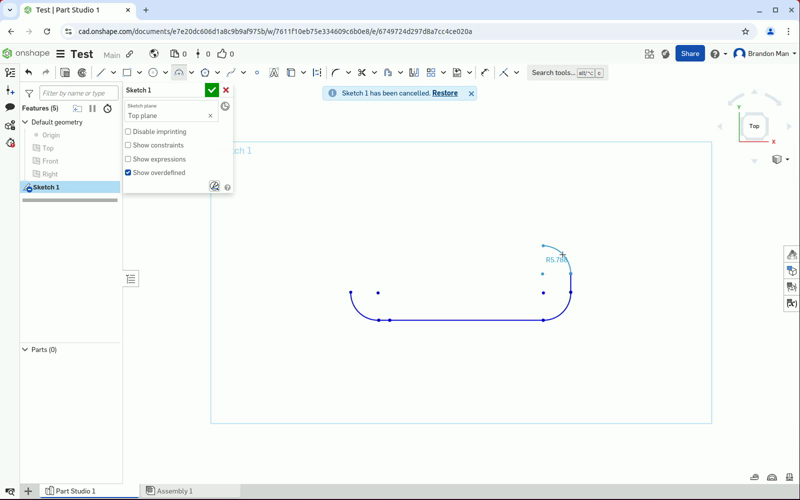
key_up(shift)
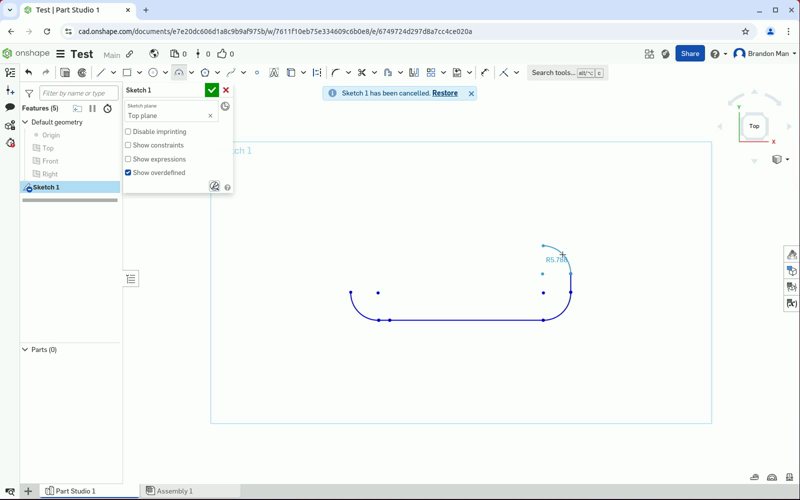
key(esc)
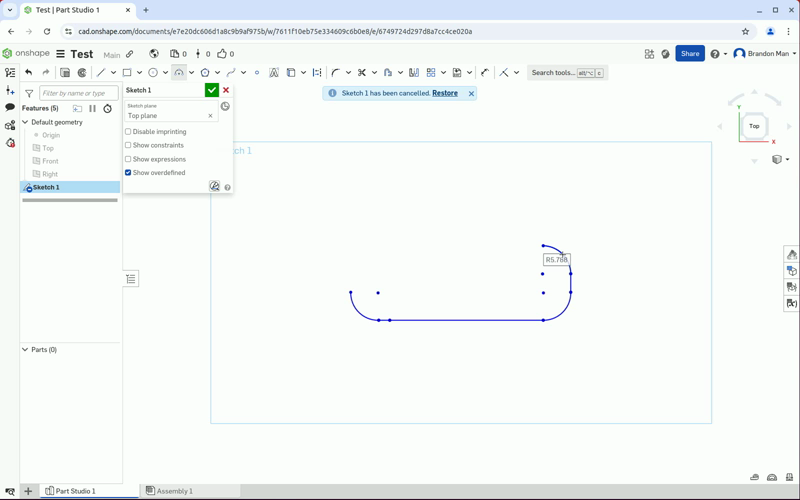
key(l)
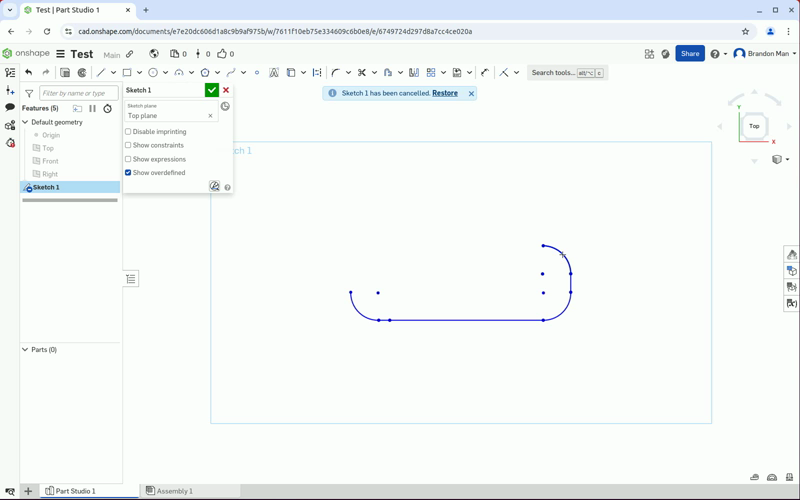
mouse_move(543, 245)
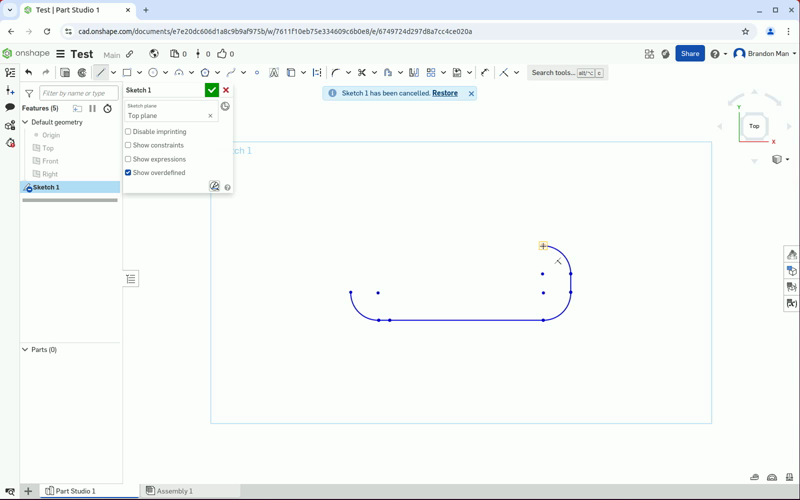
click(543, 245)
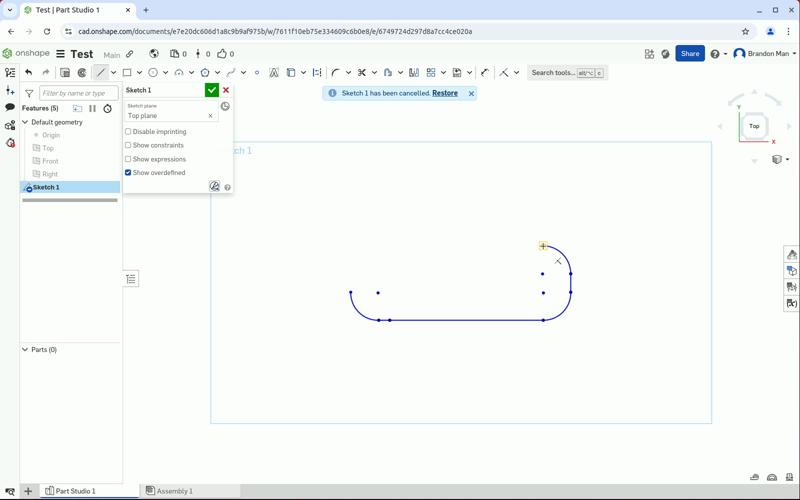
key_down(shift)
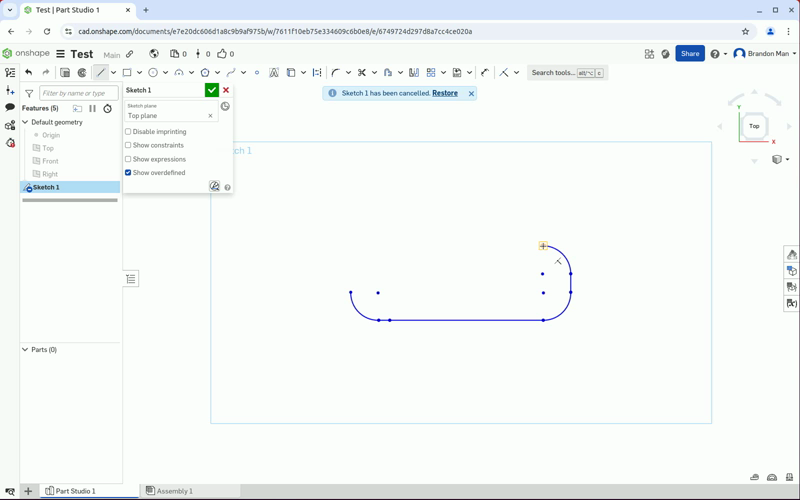
mouse_move(389, 245)
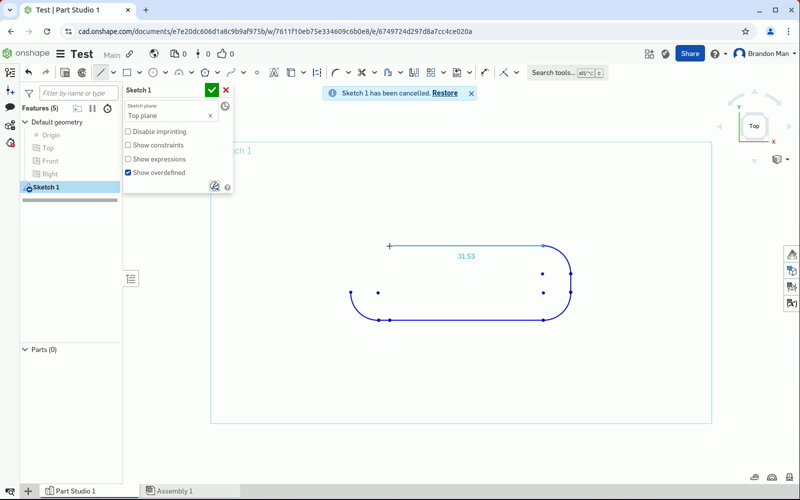
click(389, 245)
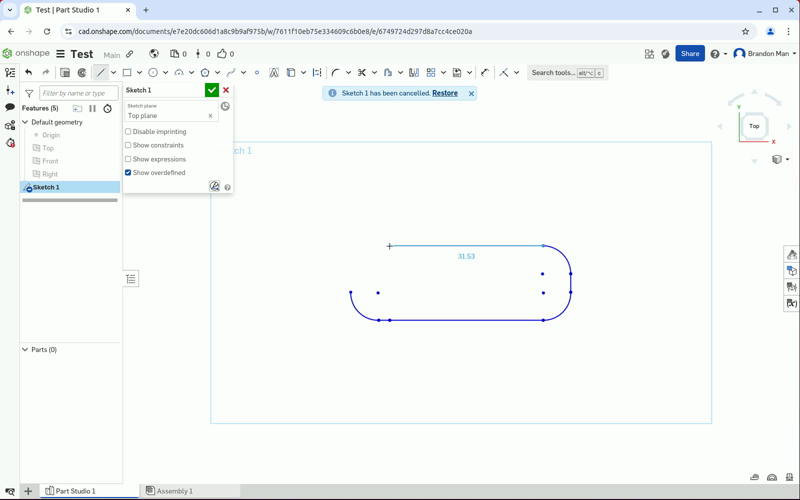
key_up(shift)
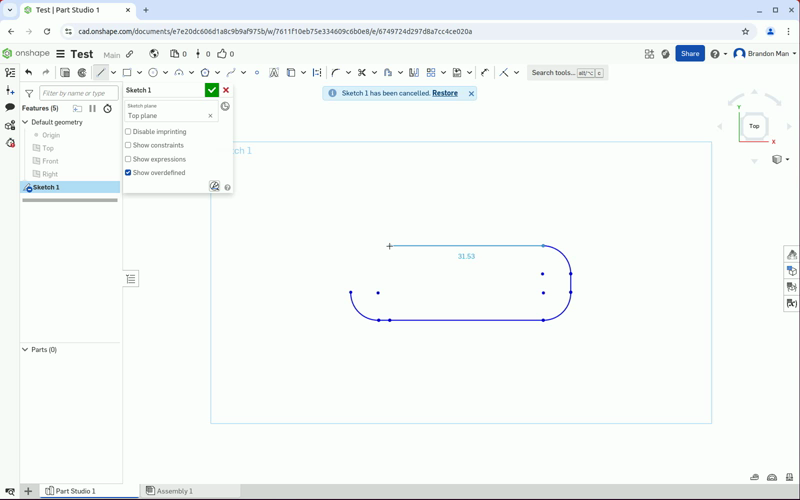
key_down(shift)
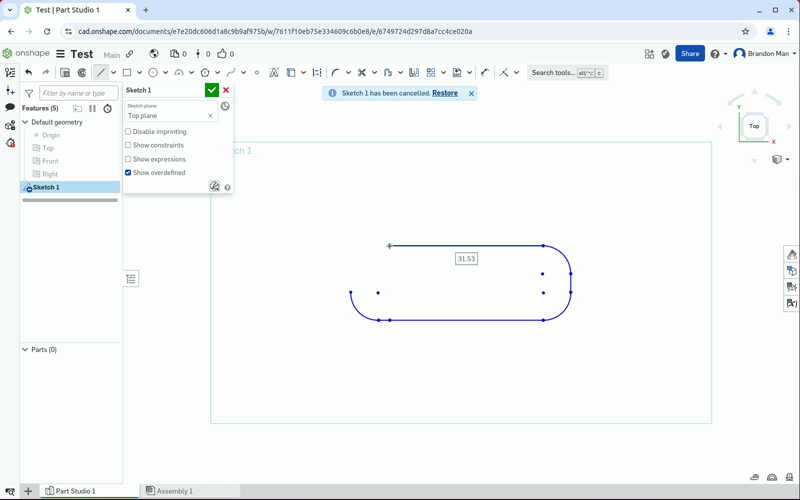
mouse_move(420, 245)
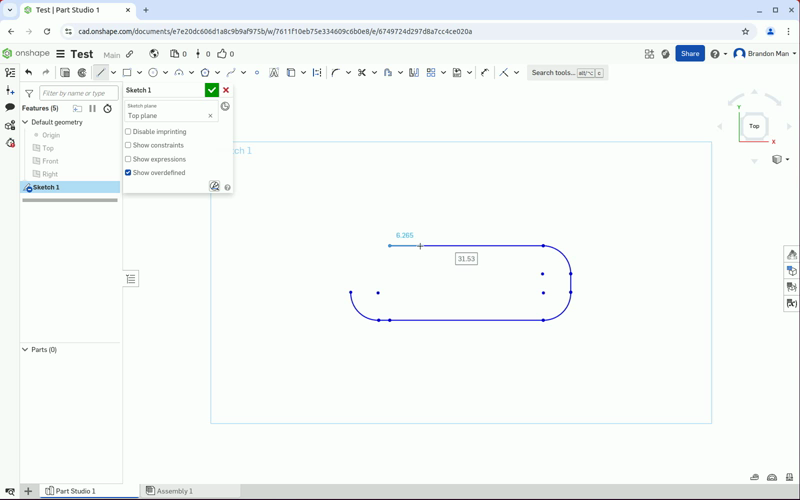
mouse_move(378, 245)
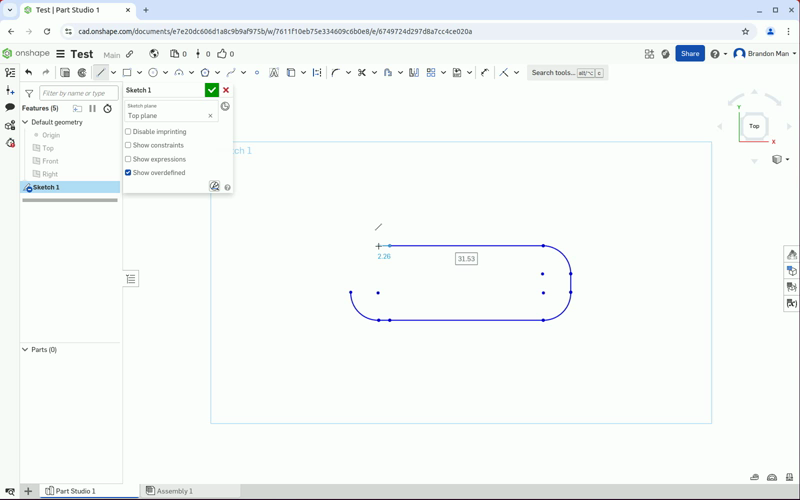
click(378, 245)
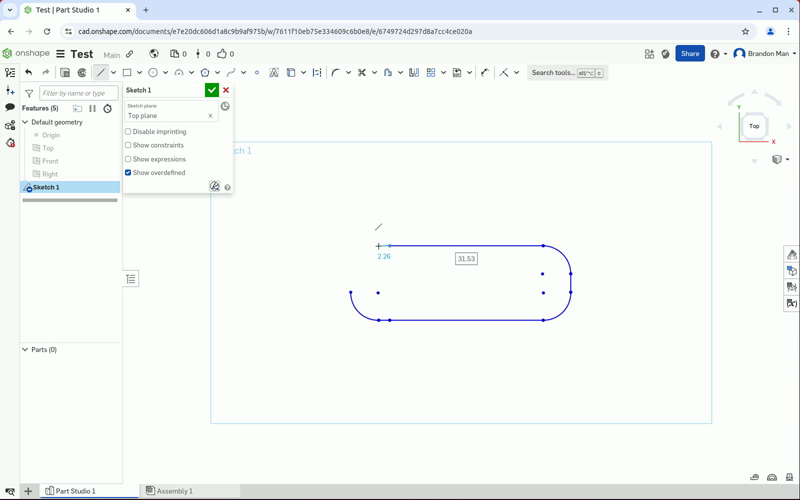
key_up(shift)
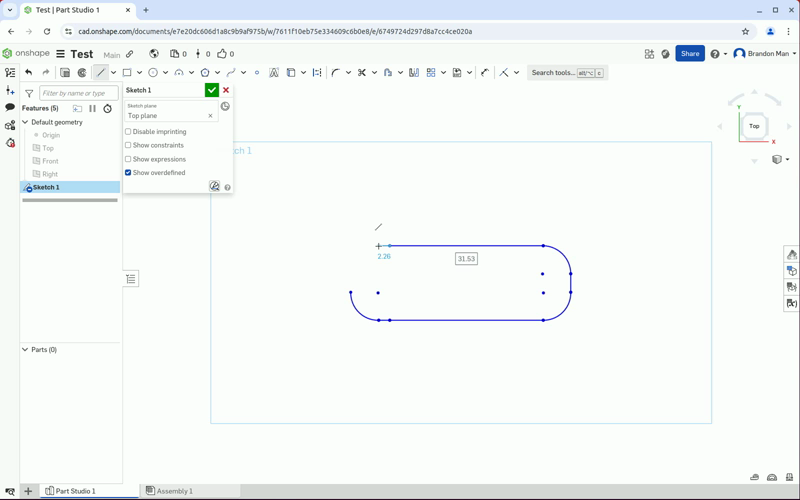
key(esc)
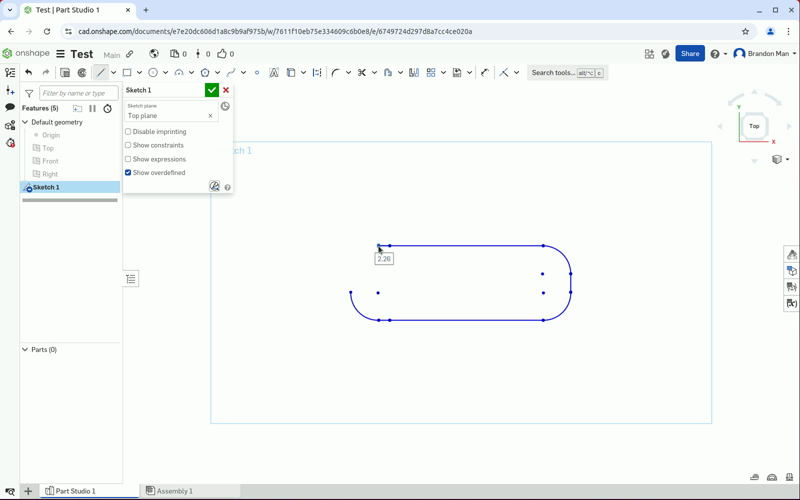
key(a)
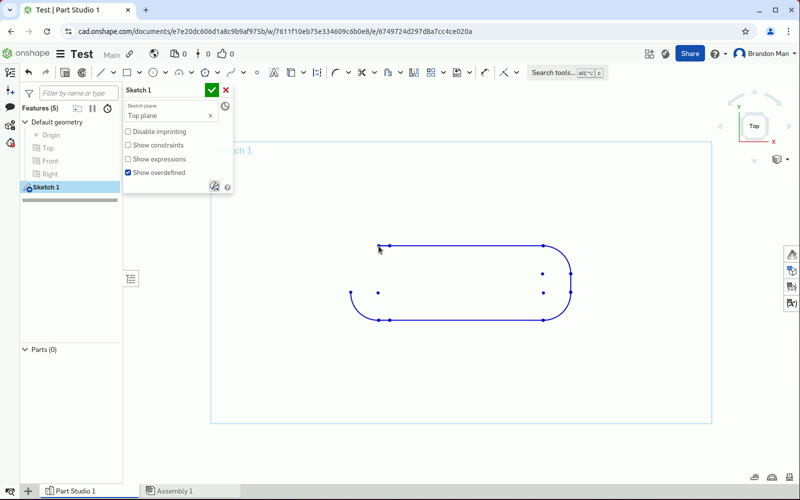
mouse_move(378, 245)
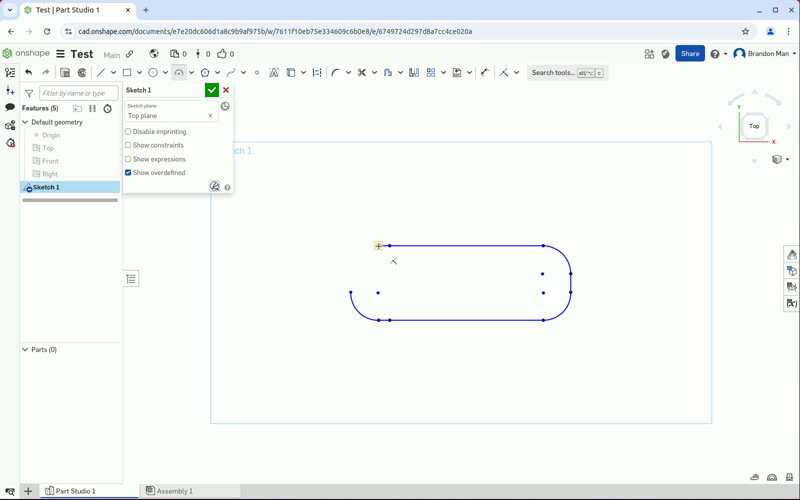
click(378, 245)
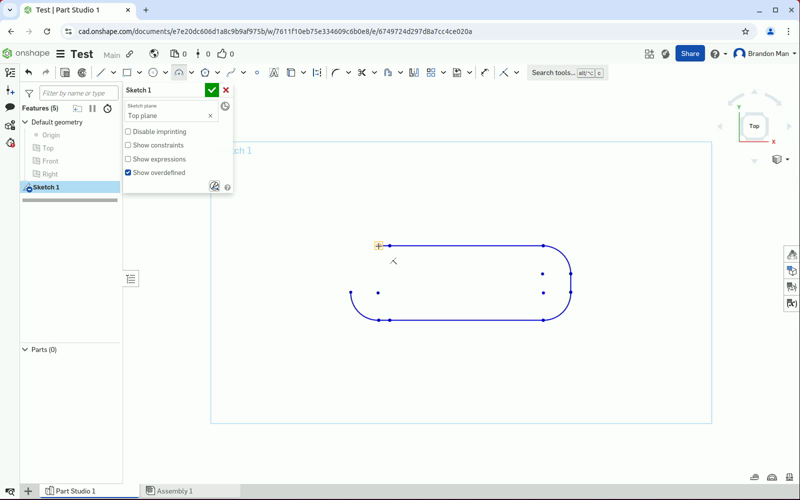
key_down(shift)
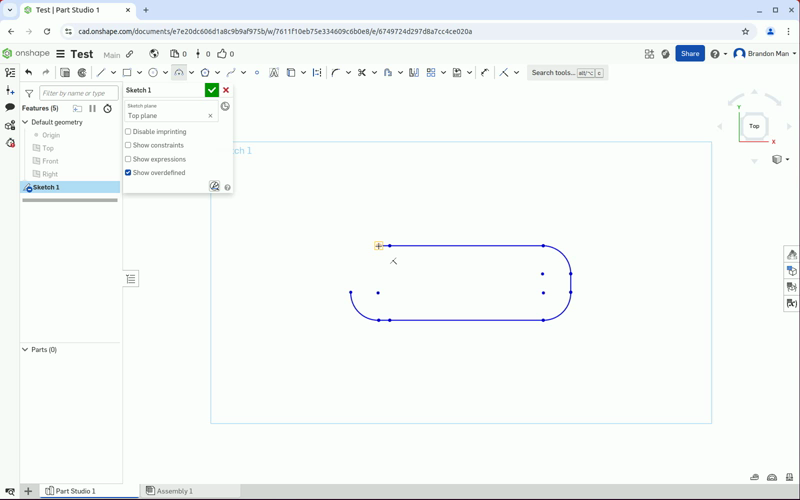
mouse_move(350, 273)
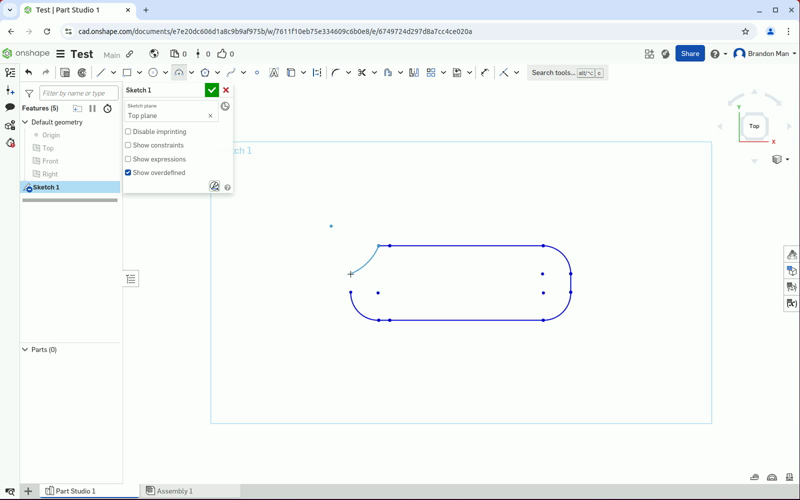
click(350, 273)
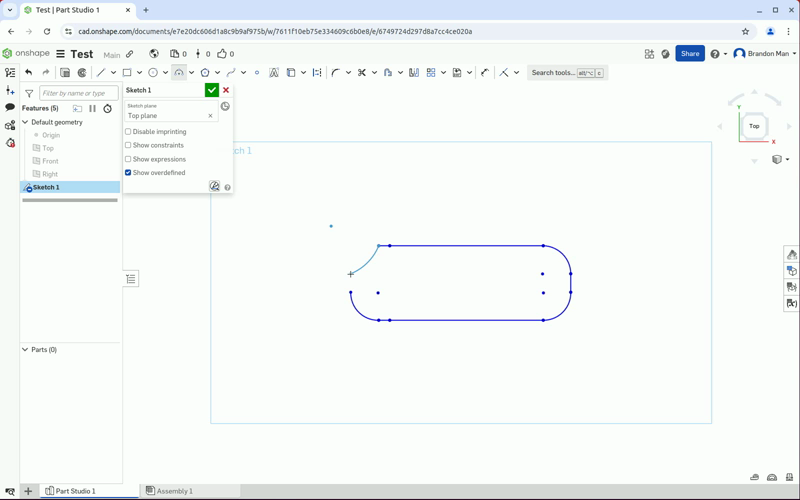
mouse_move(358, 254)
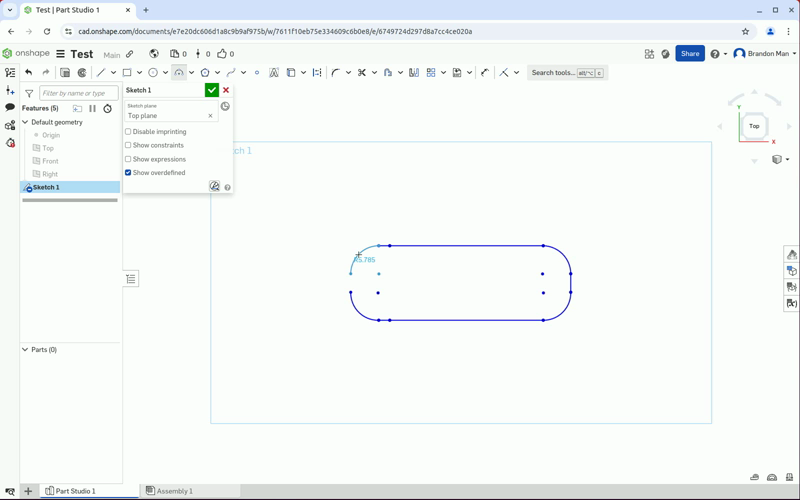
click(358, 254)
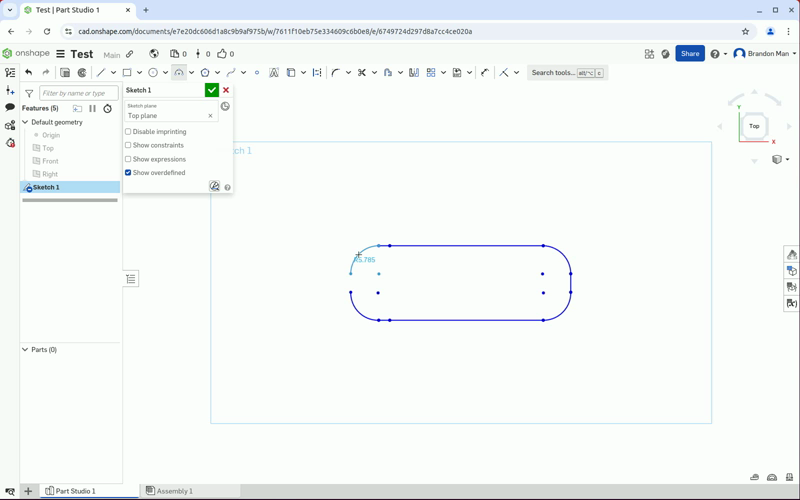
key_up(shift)
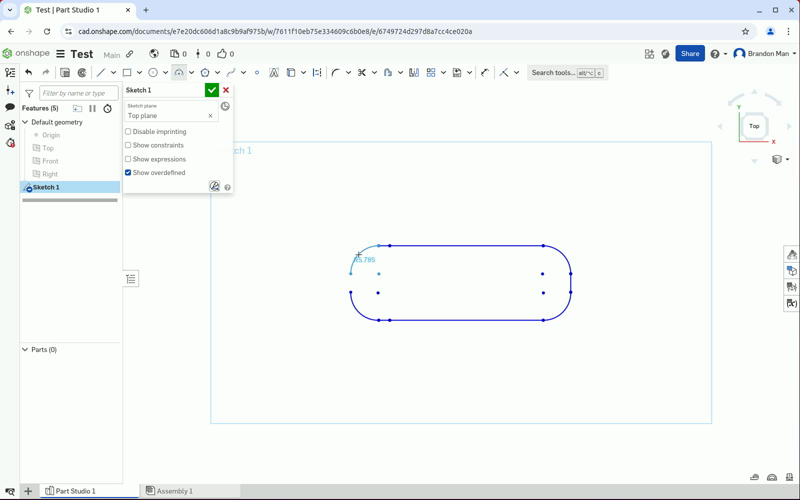
key(esc)
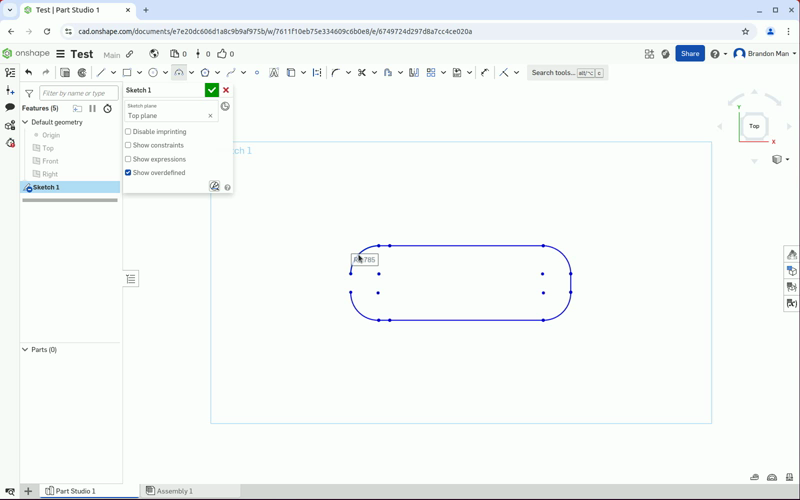
key(l)
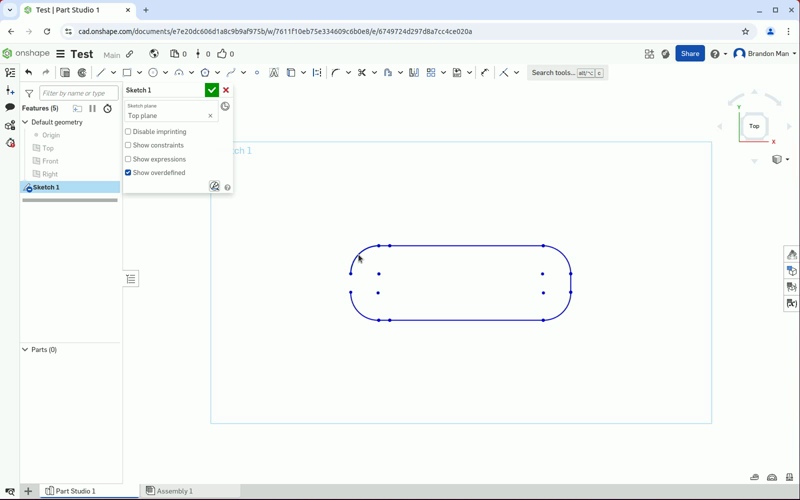
mouse_move(350, 273)
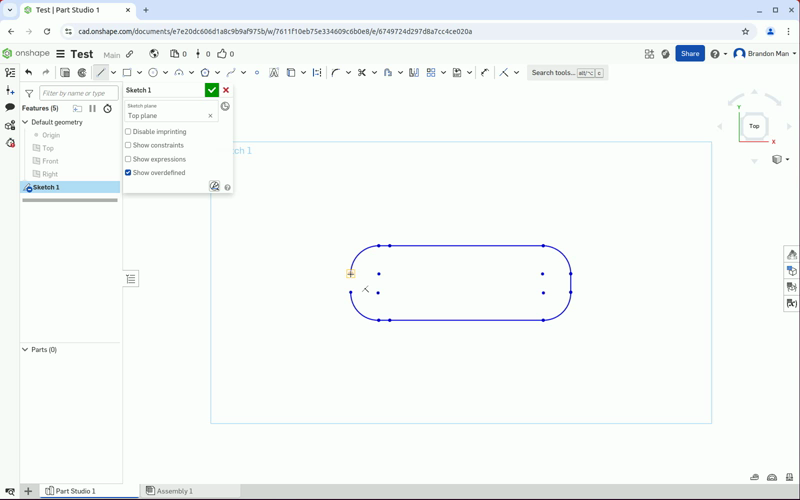
click(350, 273)
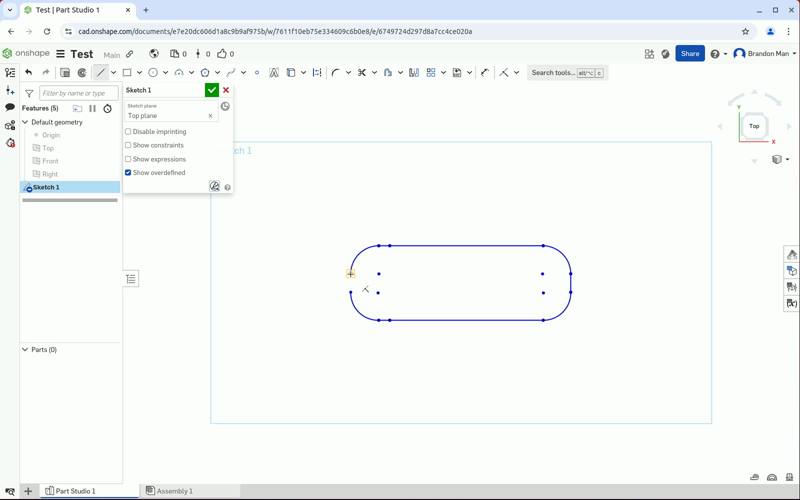
mouse_move(380, 273)
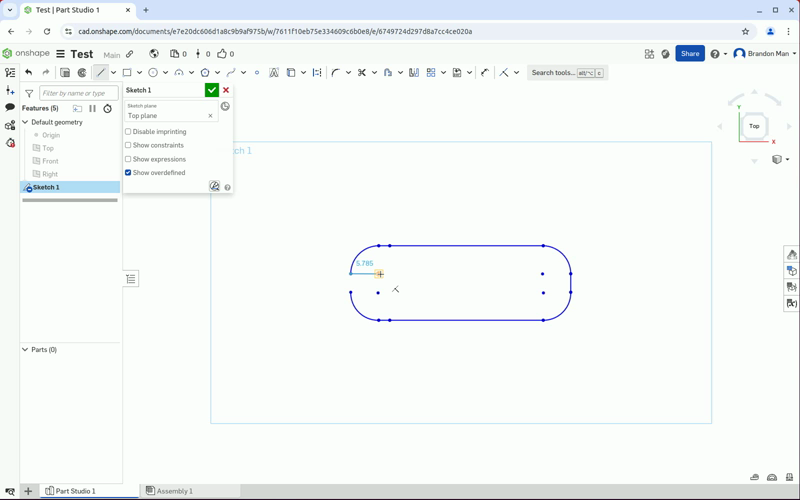
key_down(shift)
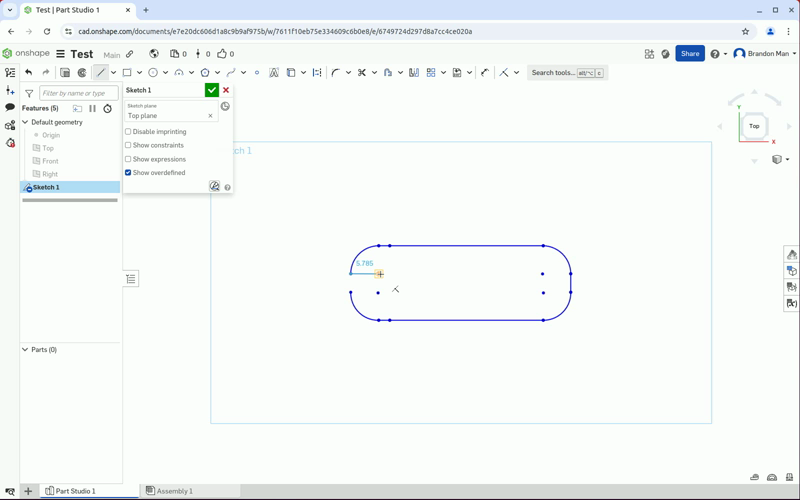
mouse_move(350, 292)
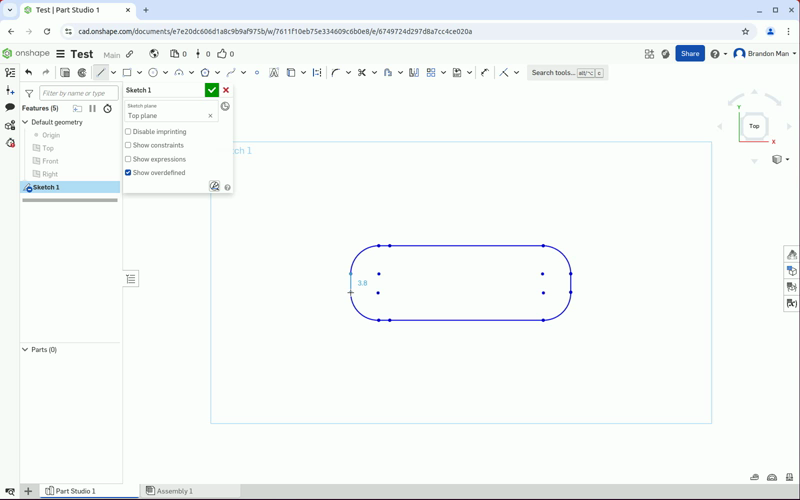
key_up(shift)
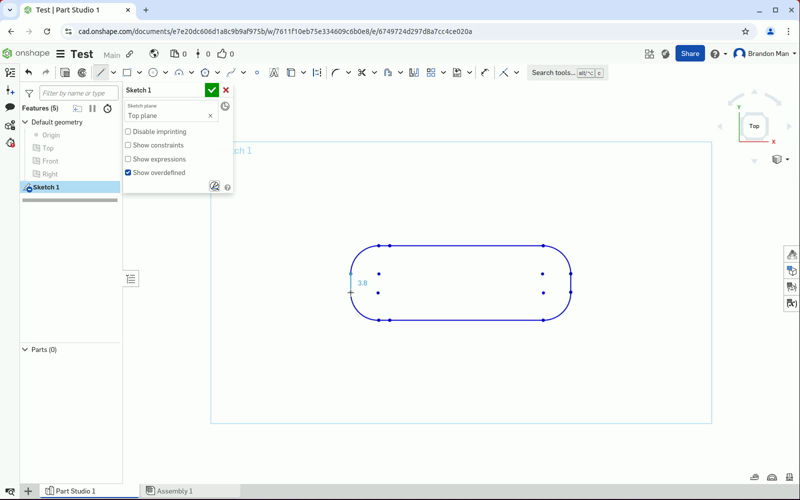
click(350, 292)
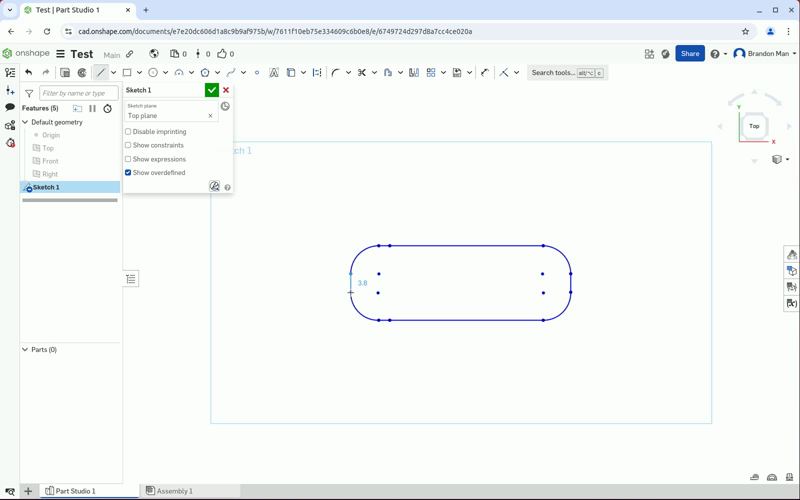
key(esc)
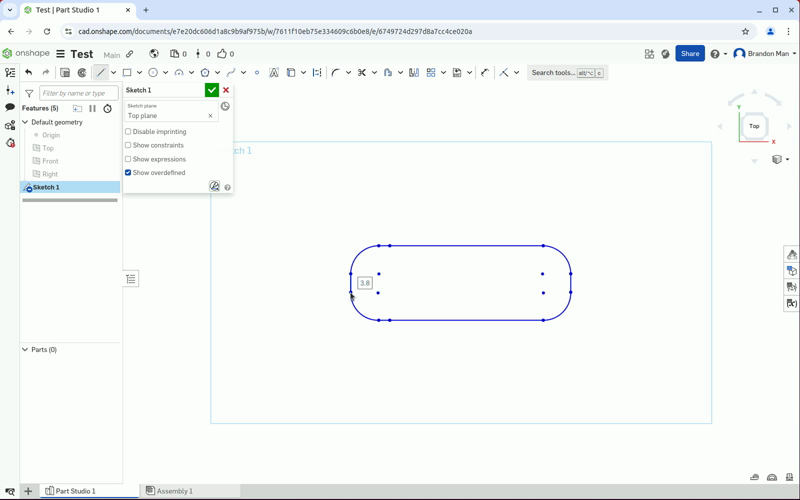
key(a)
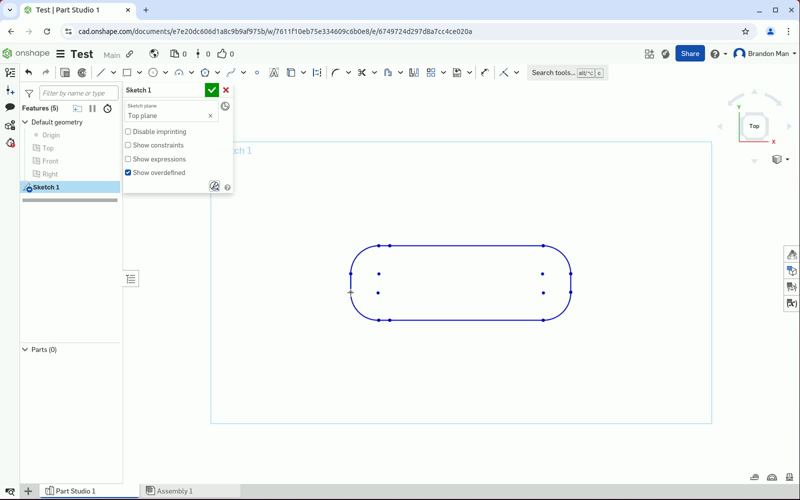
key_down(shift)
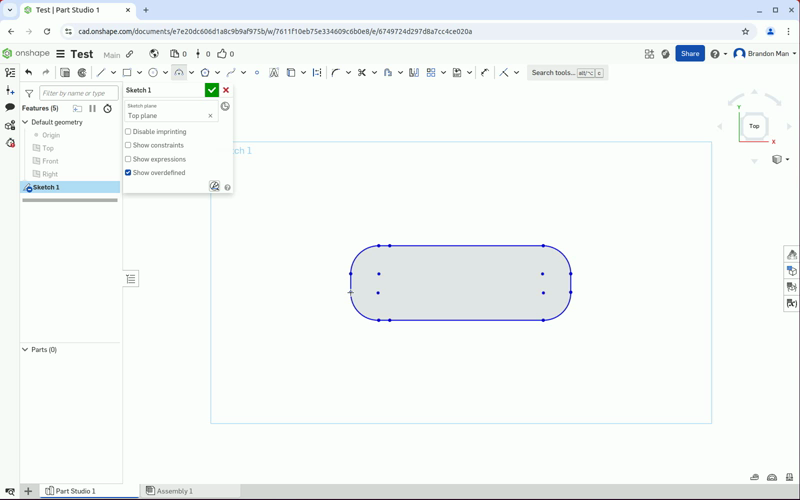
mouse_move(359, 285)
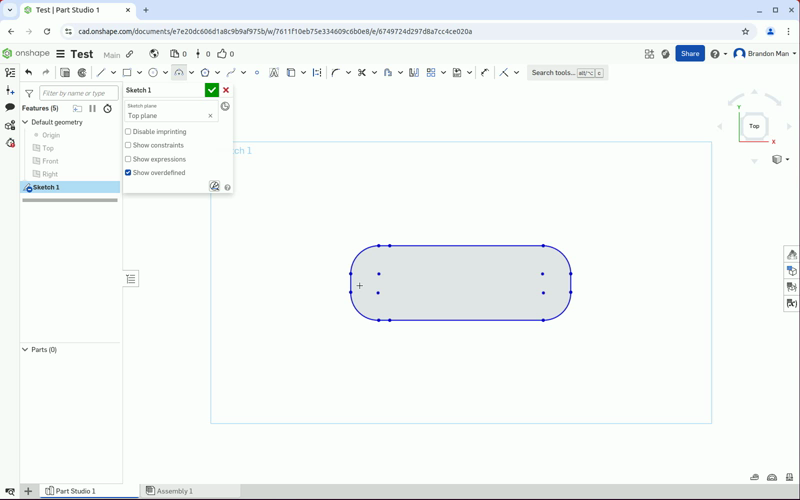
click(359, 285)
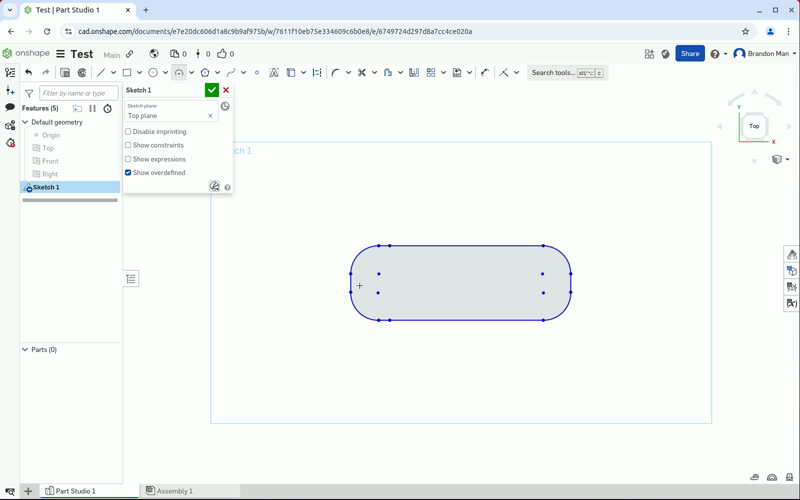
key_up(shift)
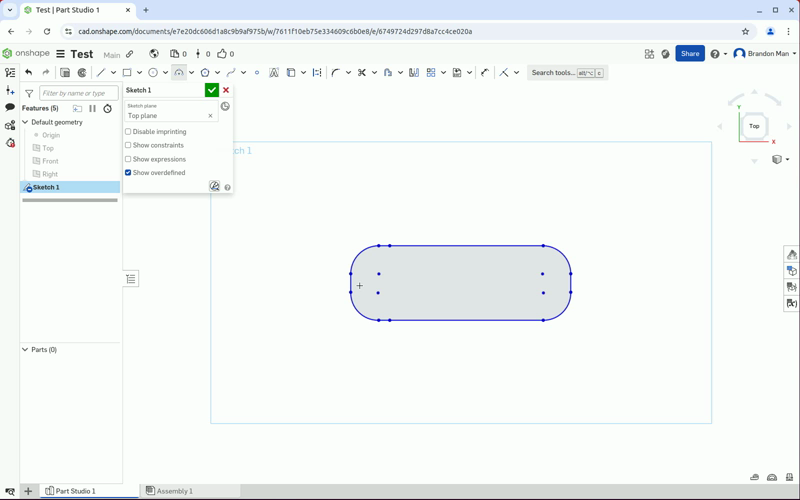
key_down(shift)
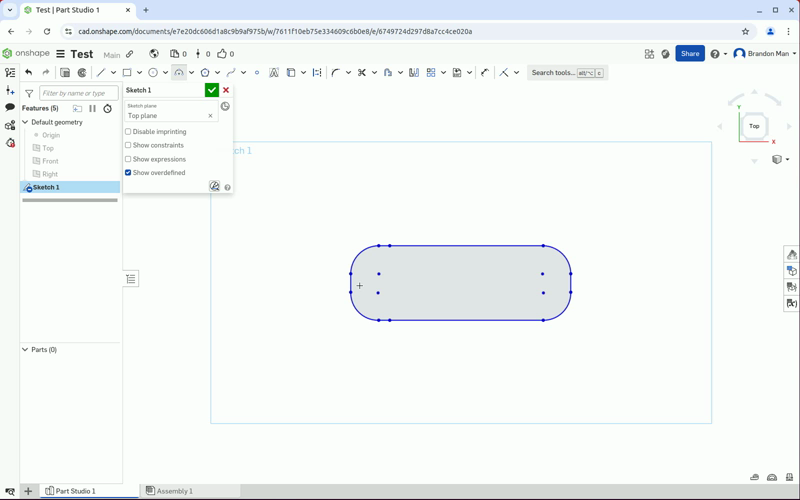
mouse_move(389, 313)
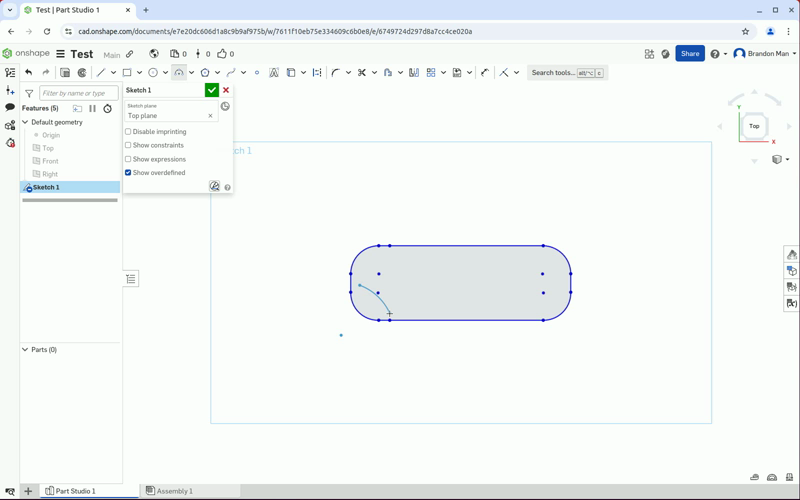
click(389, 313)
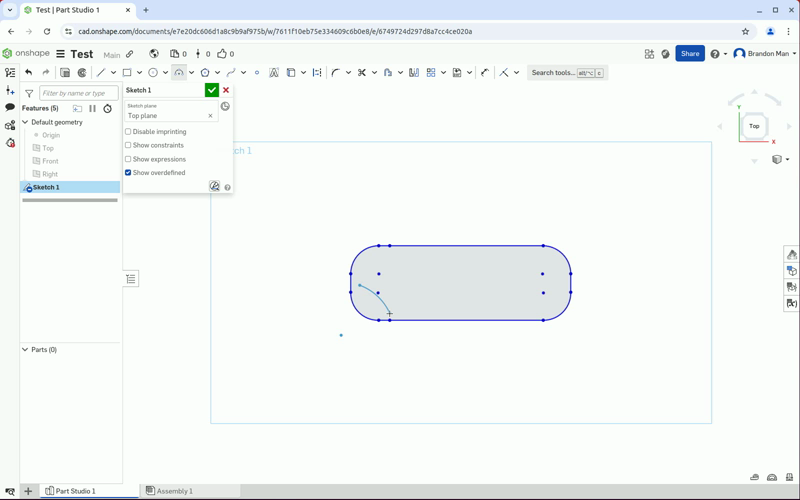
mouse_move(369, 305)
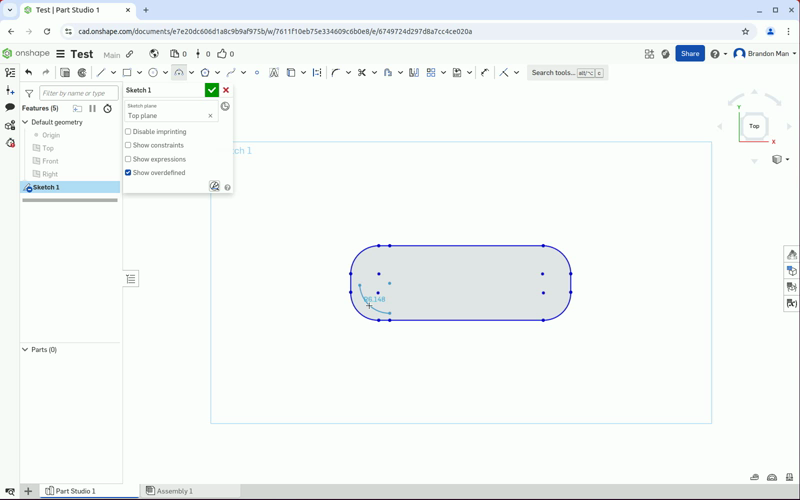
click(369, 305)
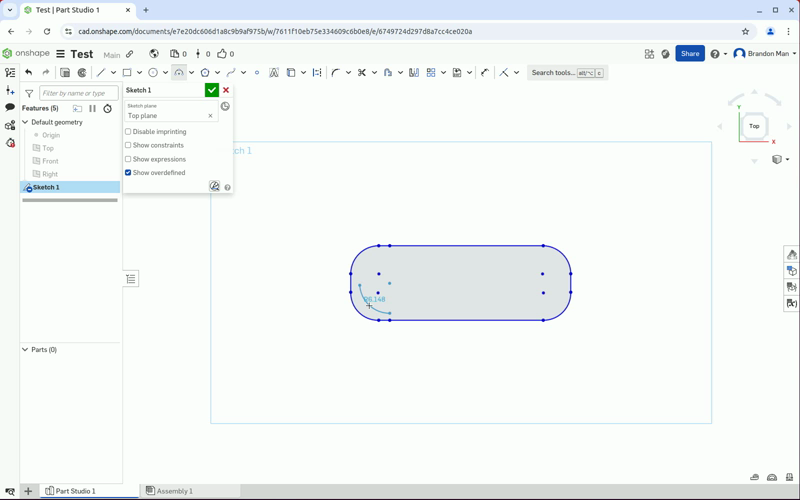
key_up(shift)
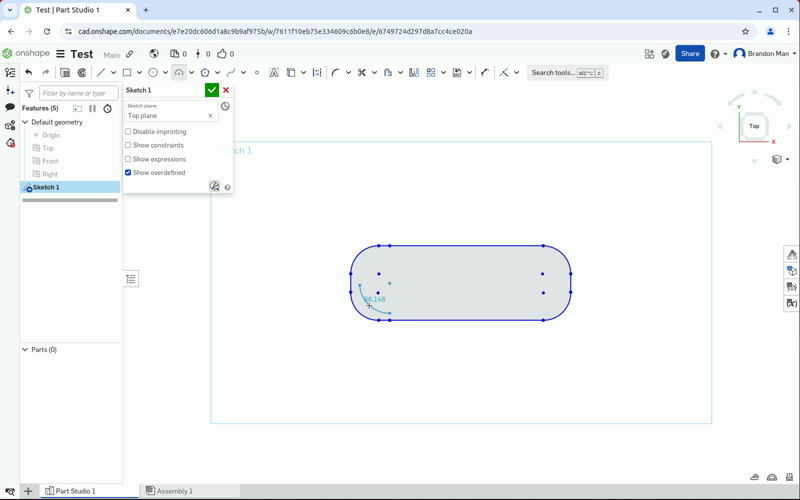
key(esc)
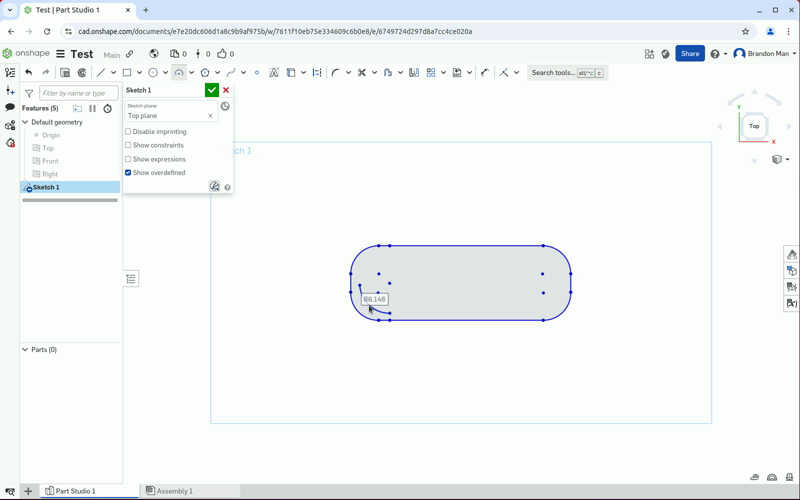
key(l)
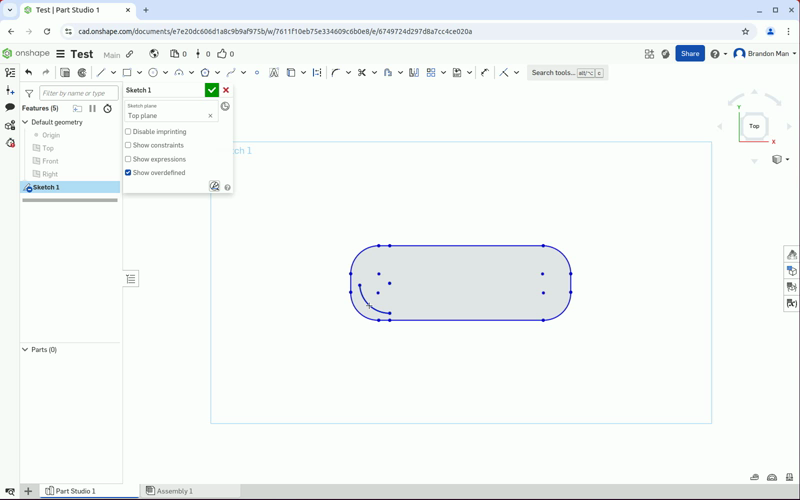
mouse_move(389, 313)
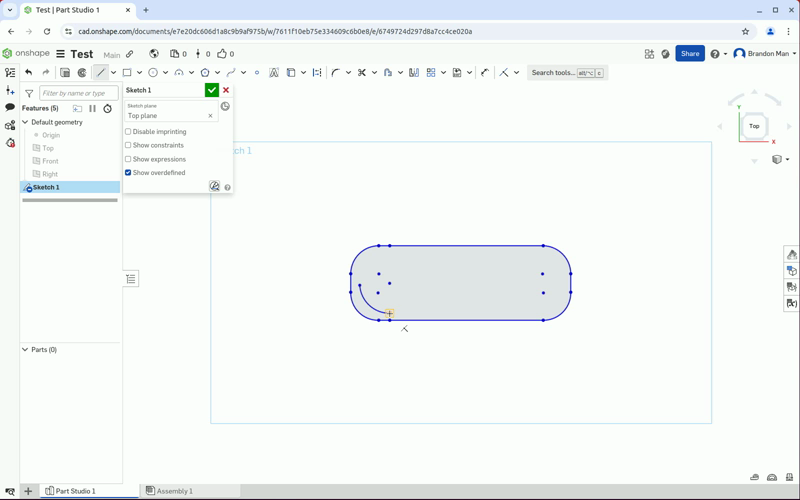
click(389, 313)
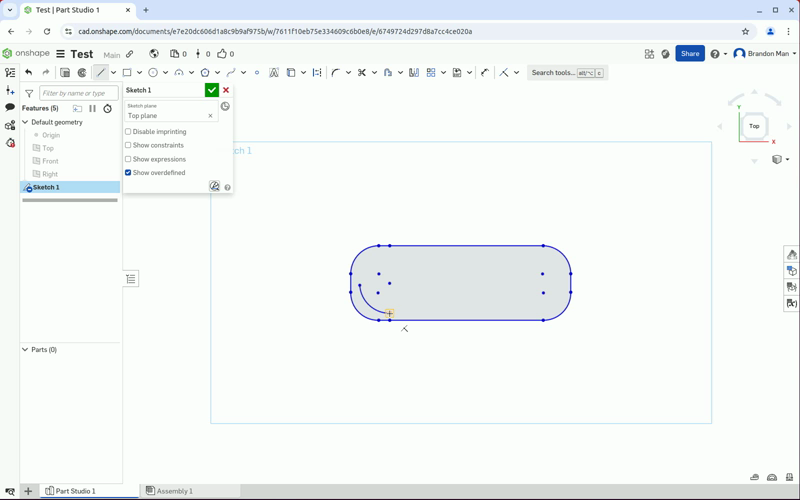
key_down(shift)
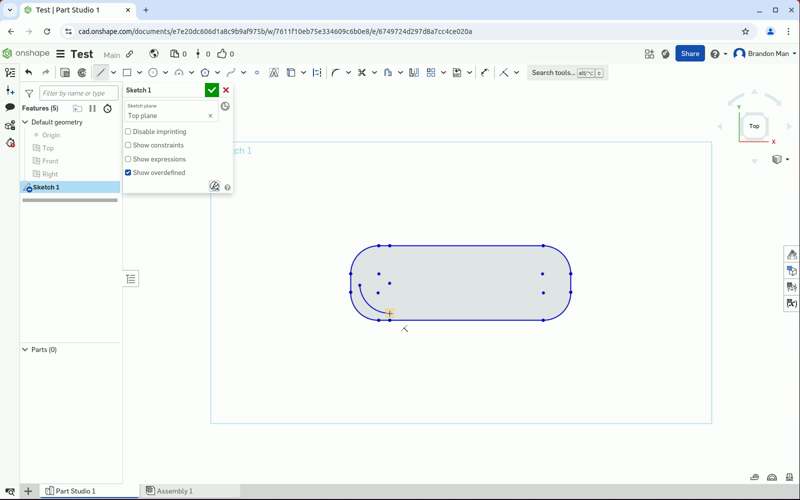
mouse_move(420, 313)
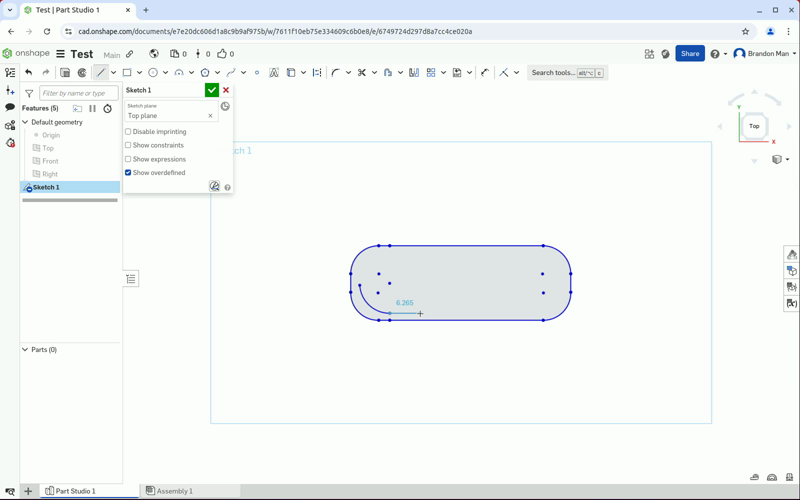
mouse_move(431, 313)
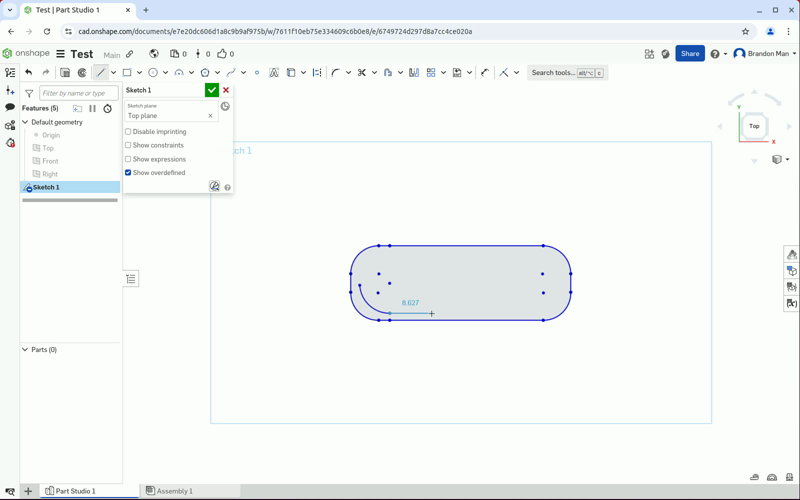
click(431, 313)
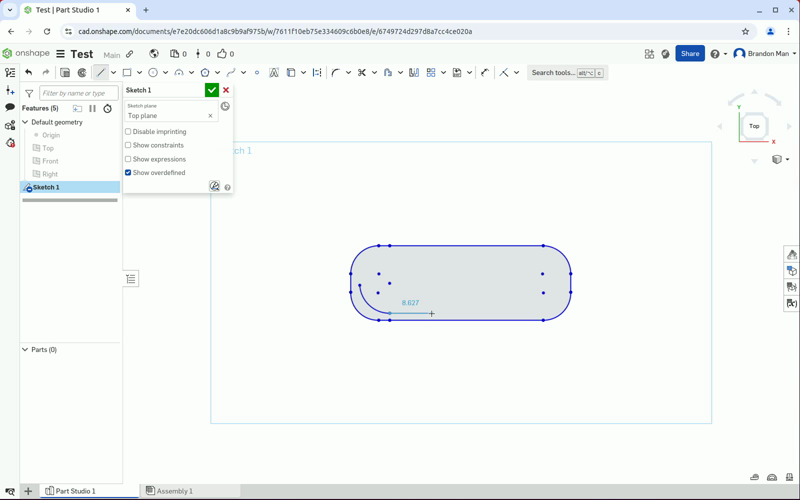
key_up(shift)
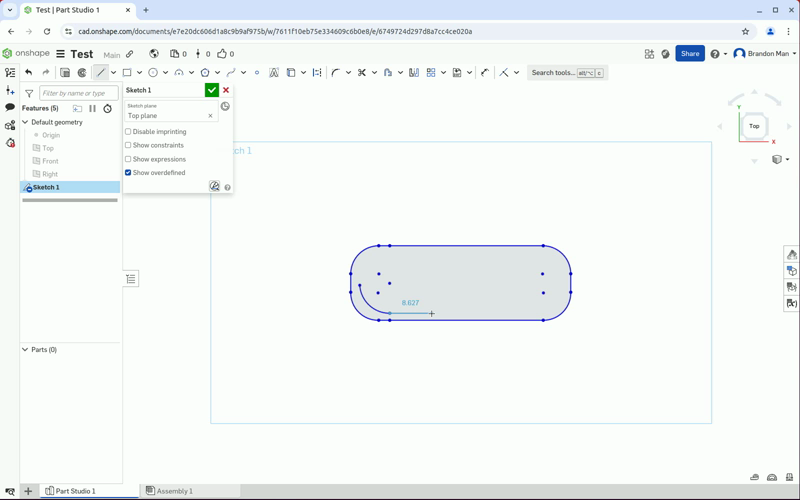
key_down(shift)
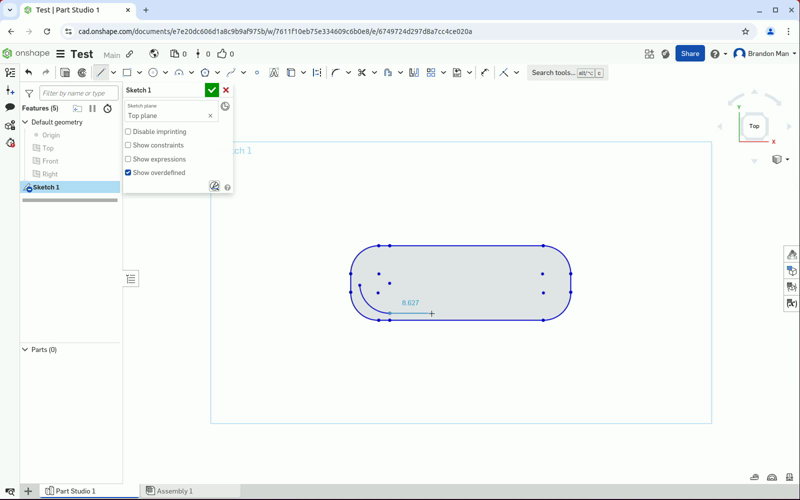
mouse_move(461, 313)
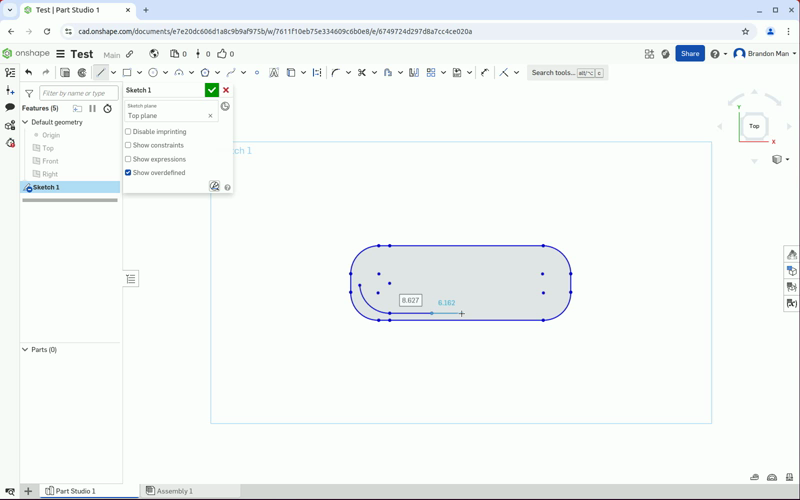
mouse_move(489, 313)
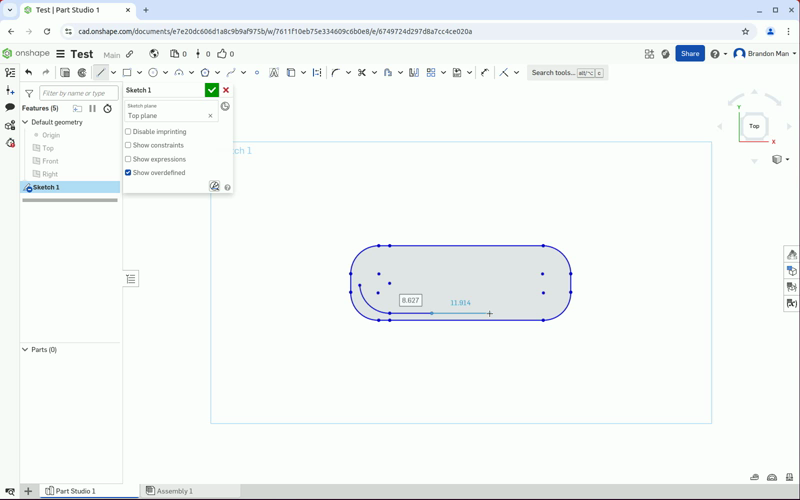
click(489, 313)
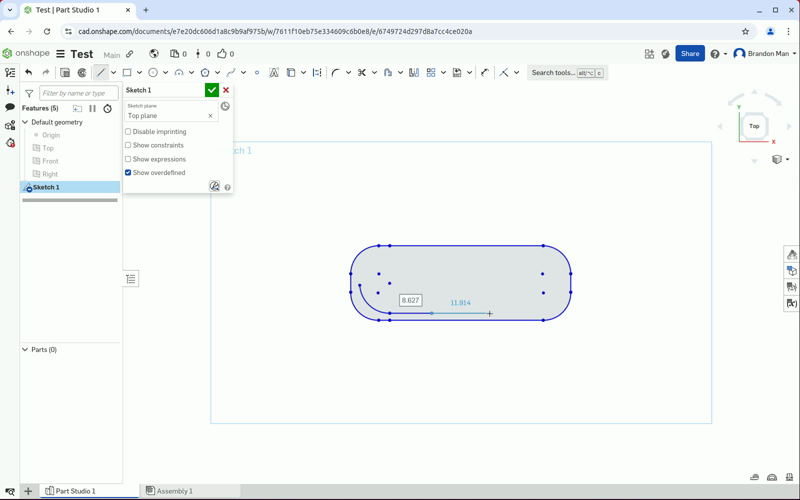
key_up(shift)
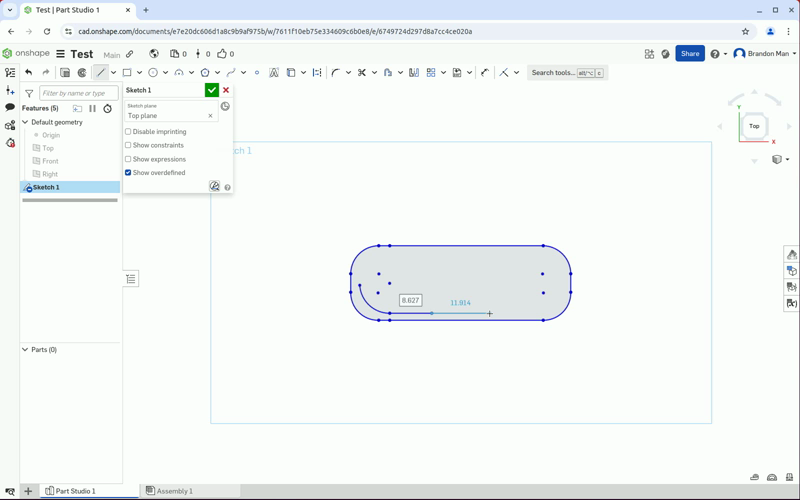
key_down(shift)
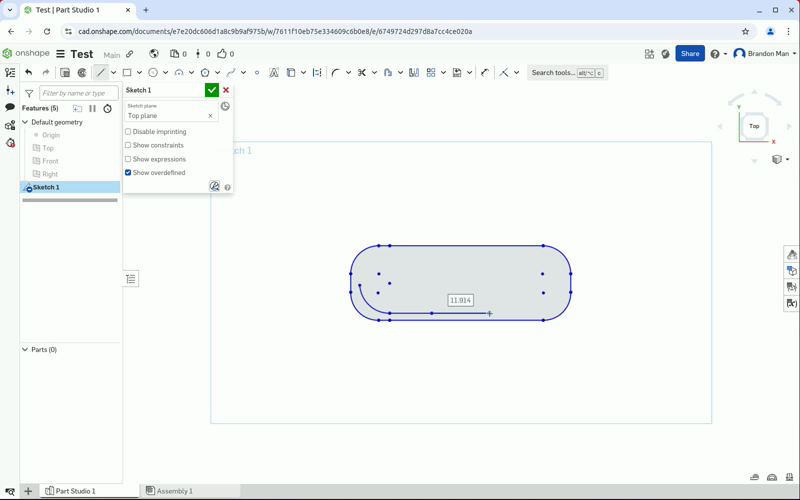
mouse_move(519, 313)
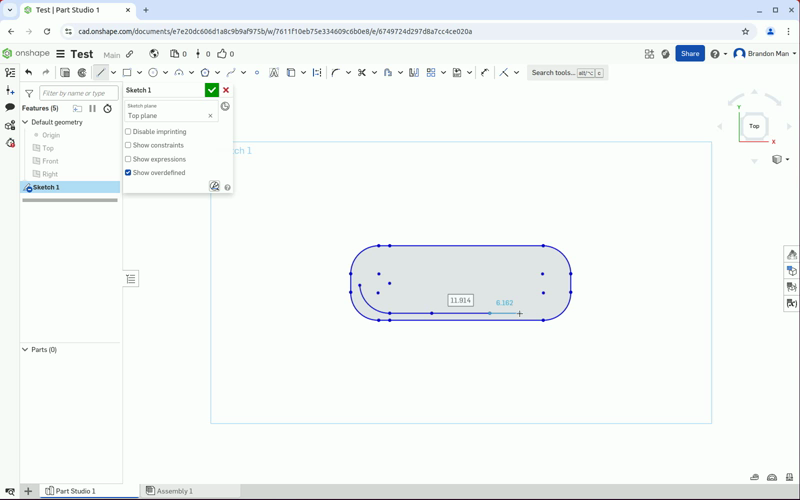
mouse_move(531, 313)
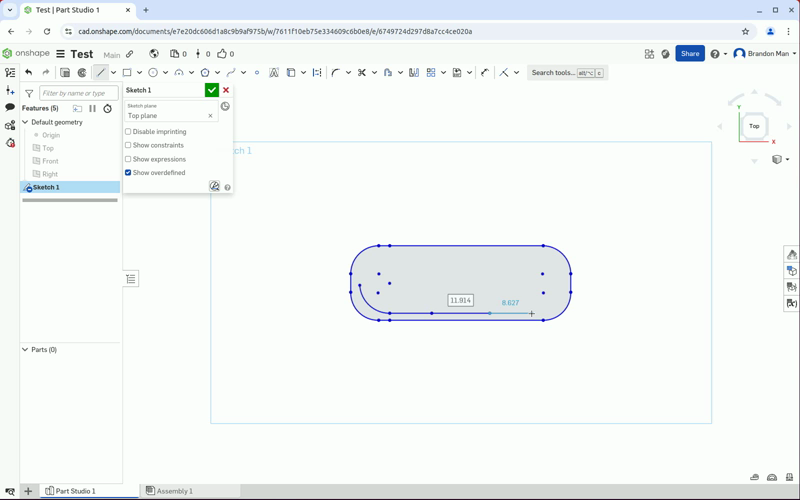
click(531, 313)
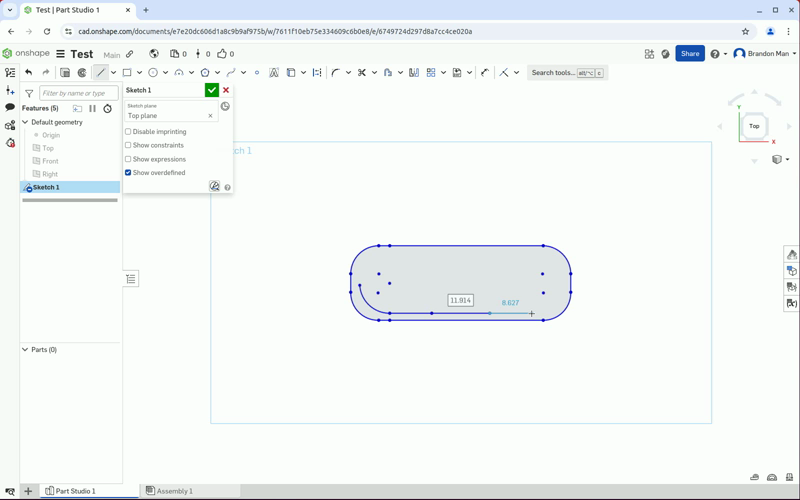
key_up(shift)
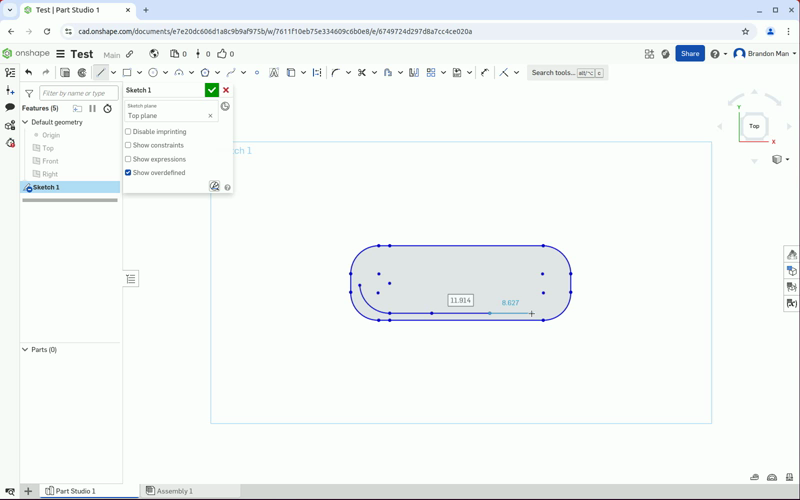
key(esc)
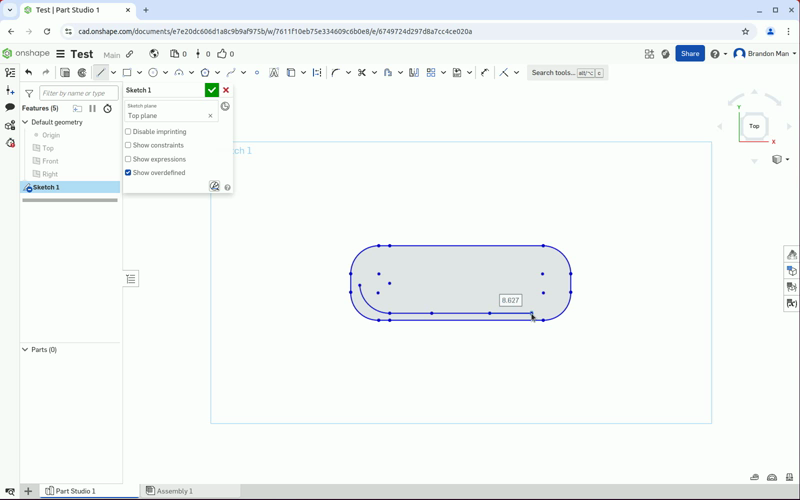
key(a)
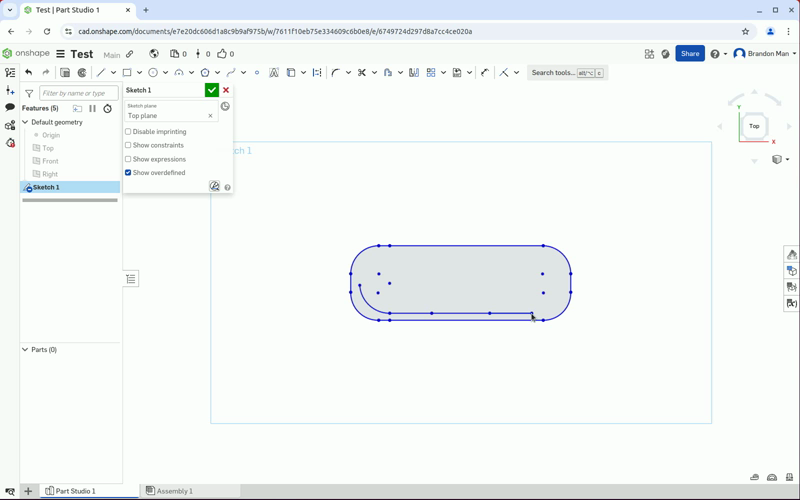
mouse_move(531, 313)
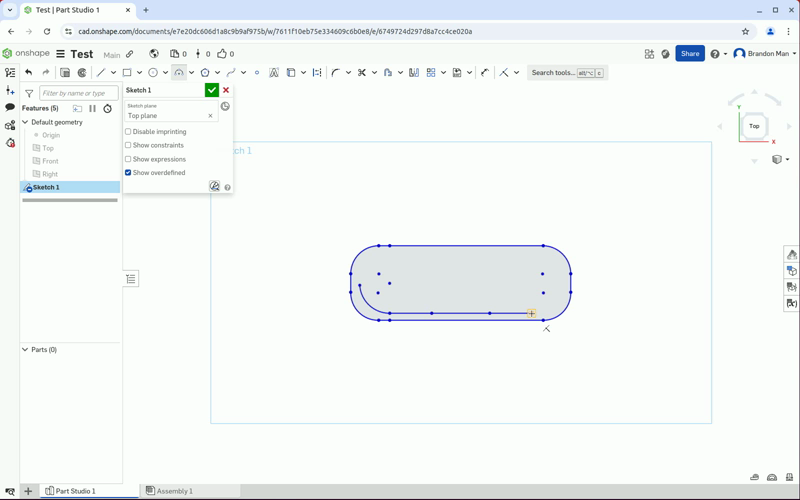
click(531, 313)
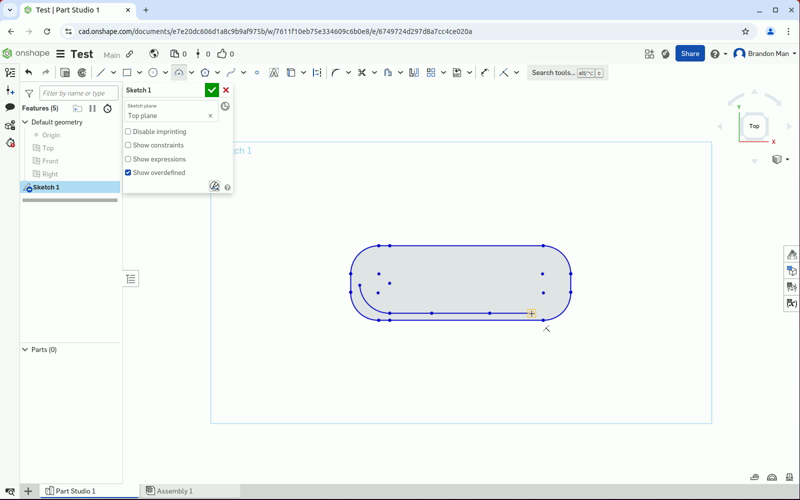
key_down(shift)
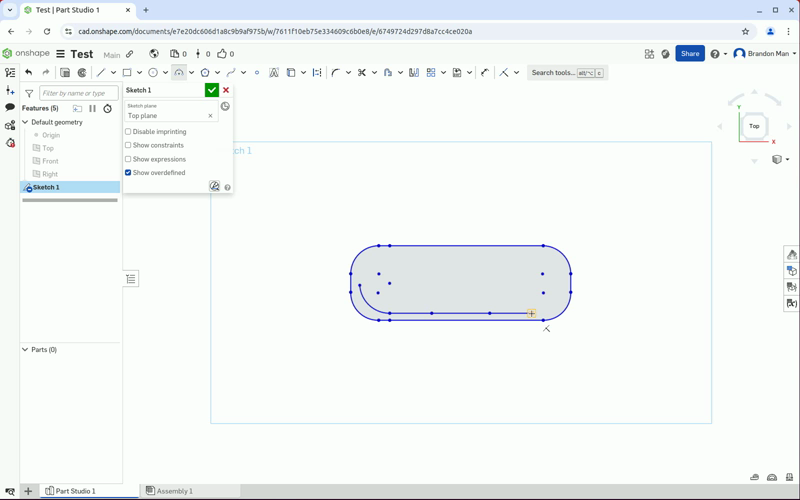
mouse_move(561, 285)
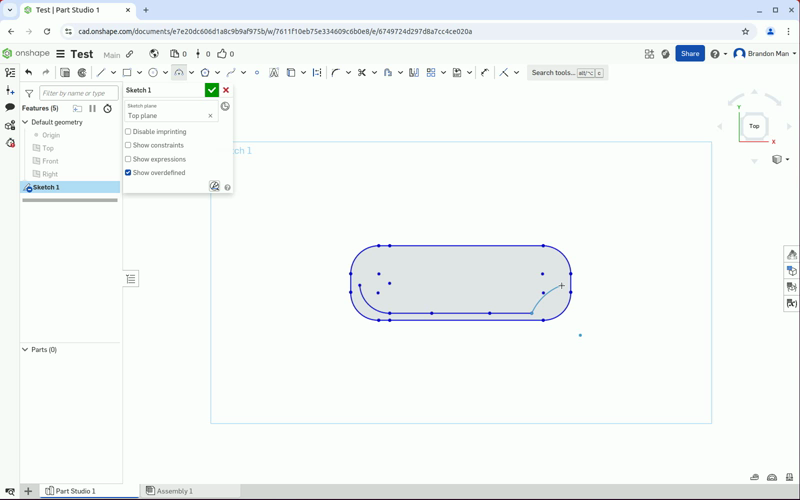
click(561, 285)
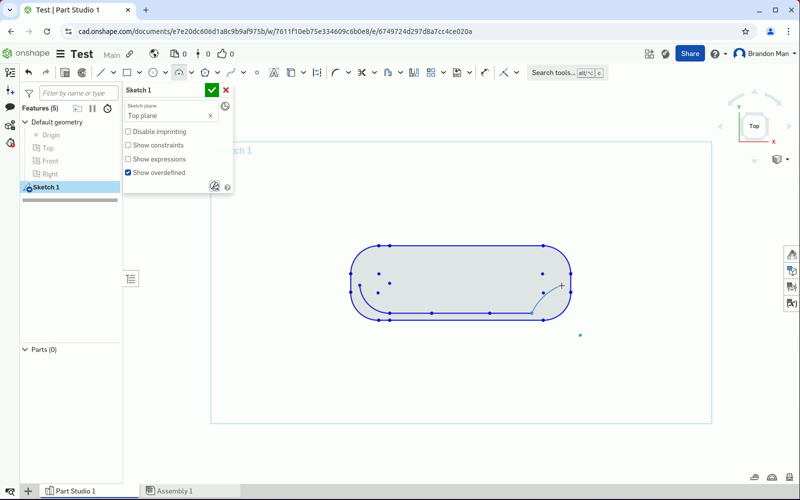
mouse_move(552, 305)
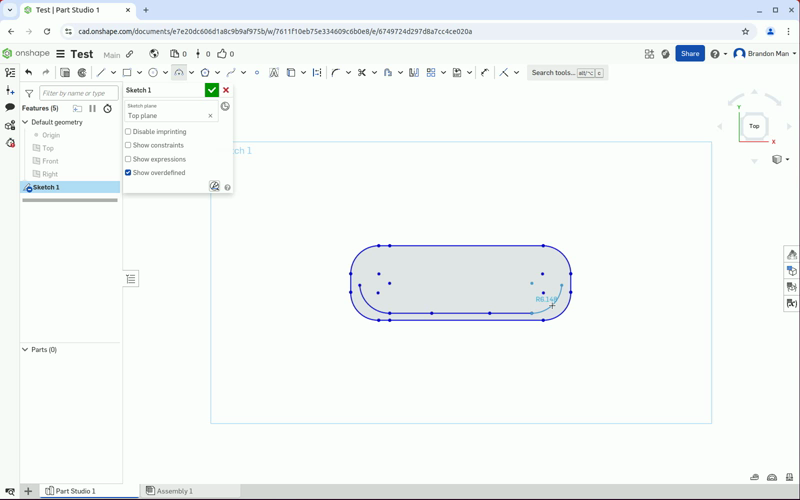
click(552, 305)
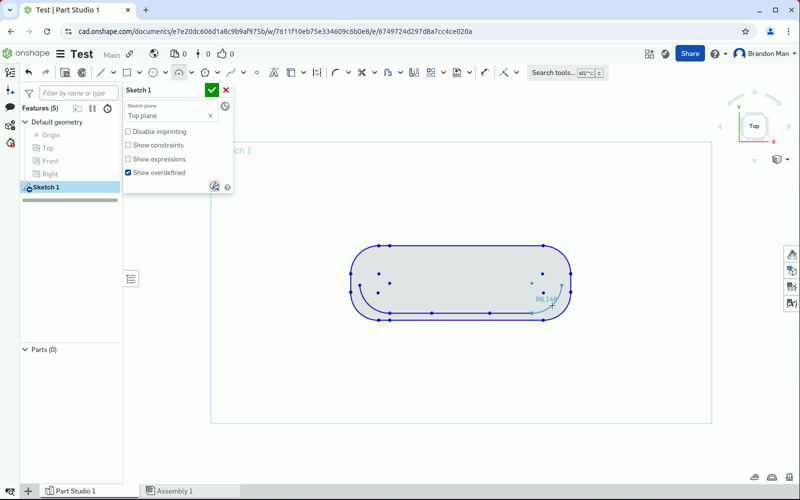
key_up(shift)
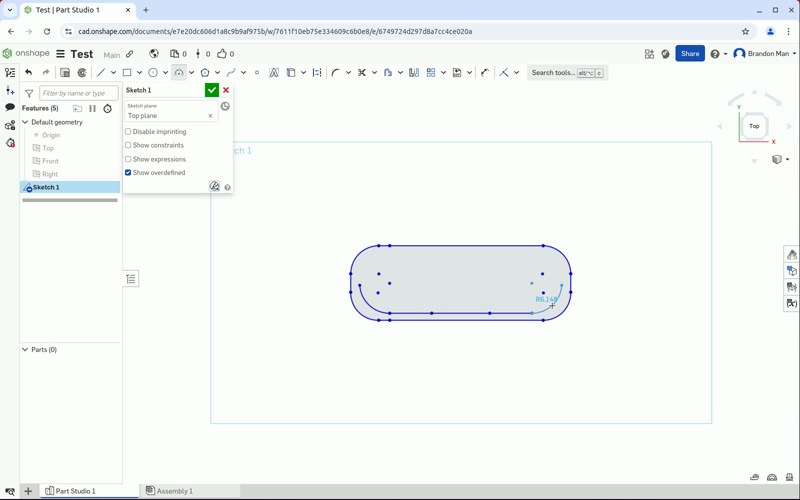
key(esc)
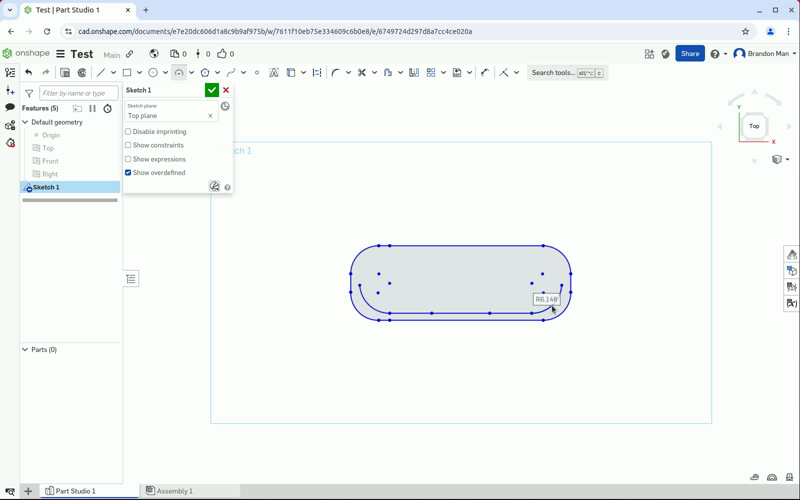
key(l)
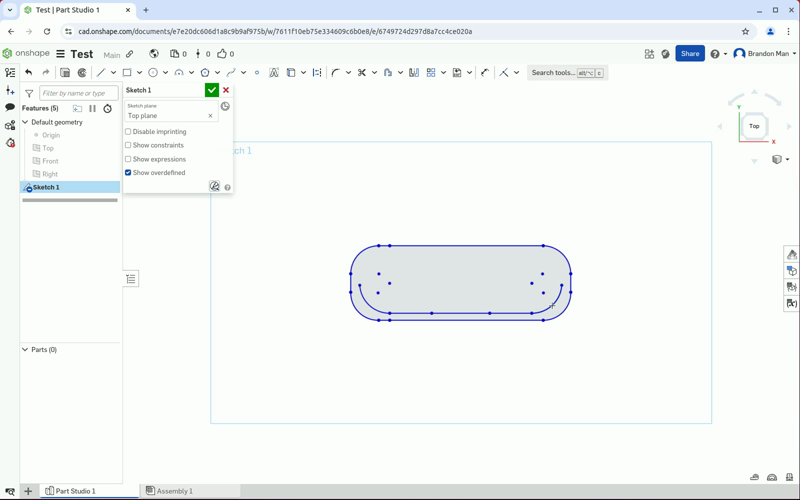
mouse_move(561, 285)
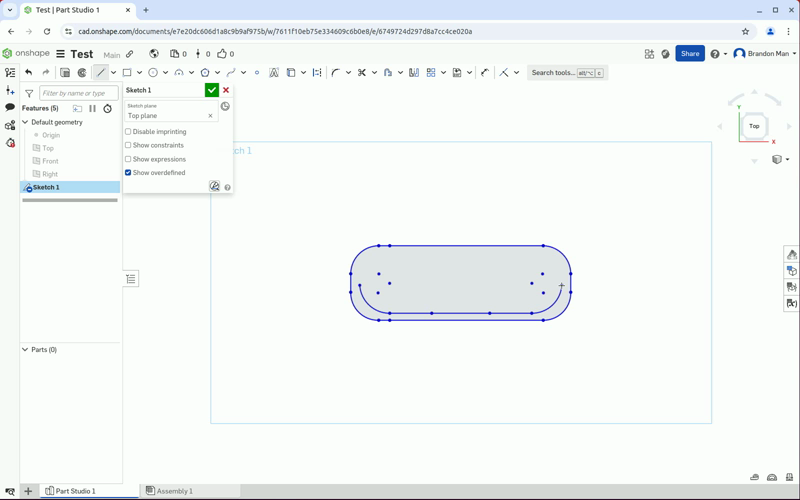
click(561, 285)
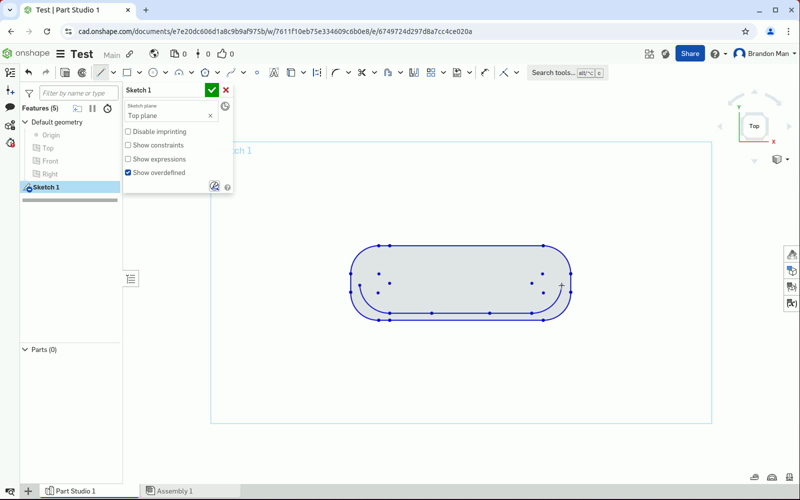
key_down(shift)
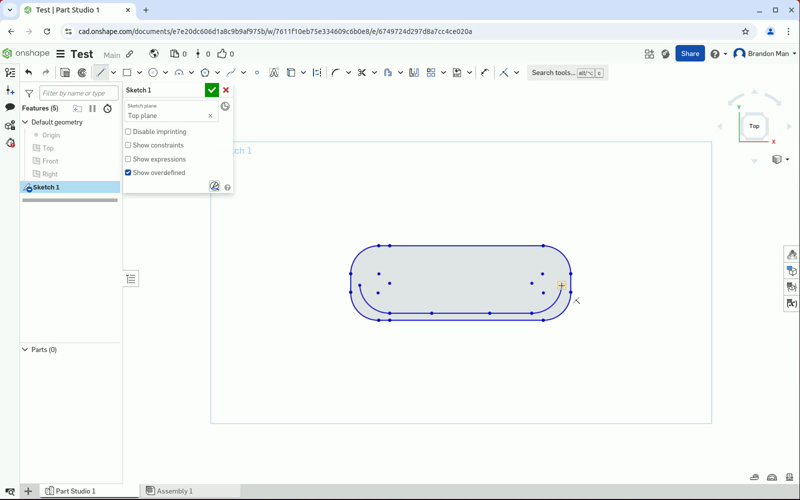
mouse_move(589, 285)
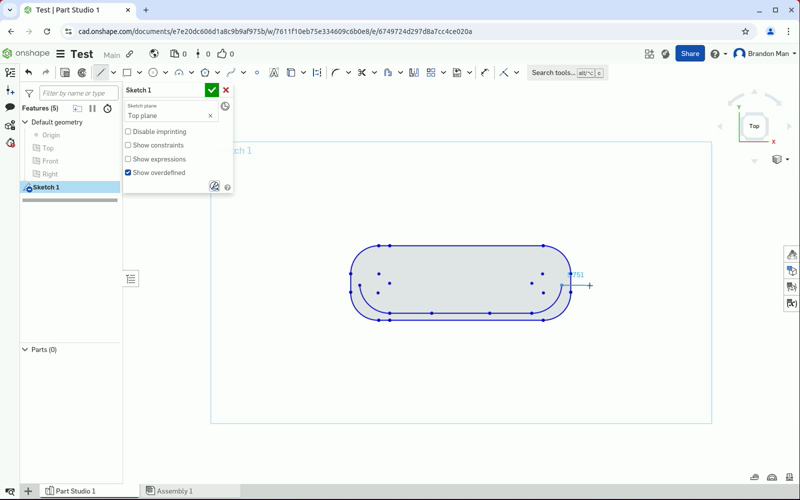
mouse_move(561, 280)
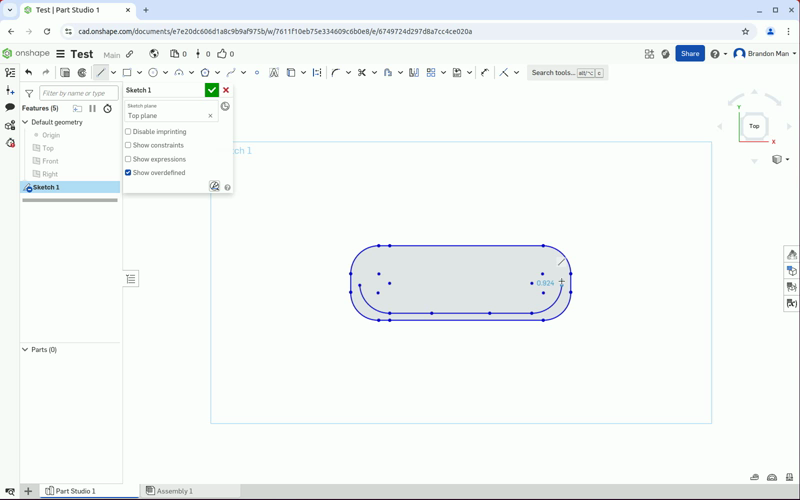
scroll(6)
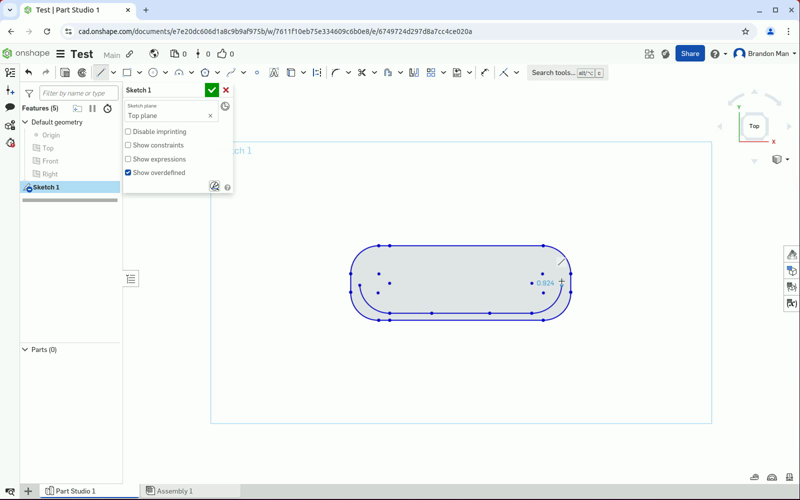
scroll(6)
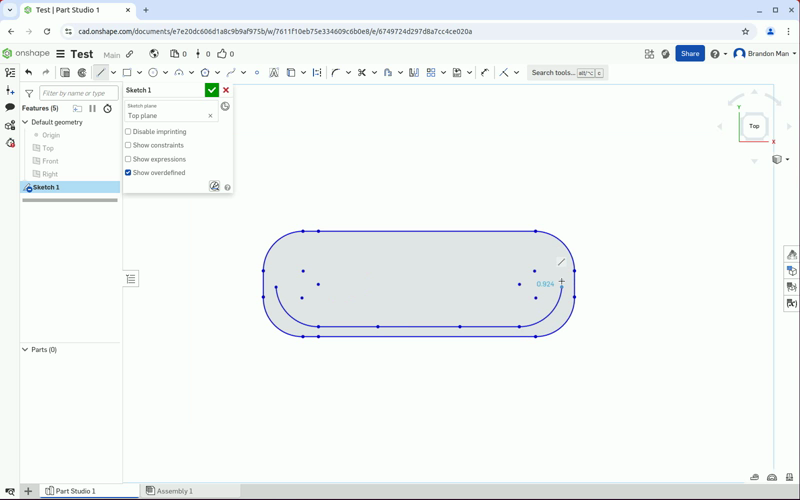
scroll(6)
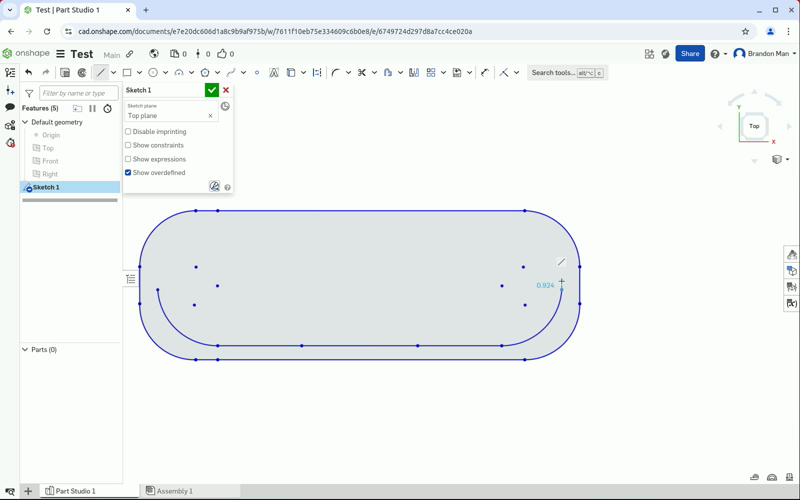
scroll(6)
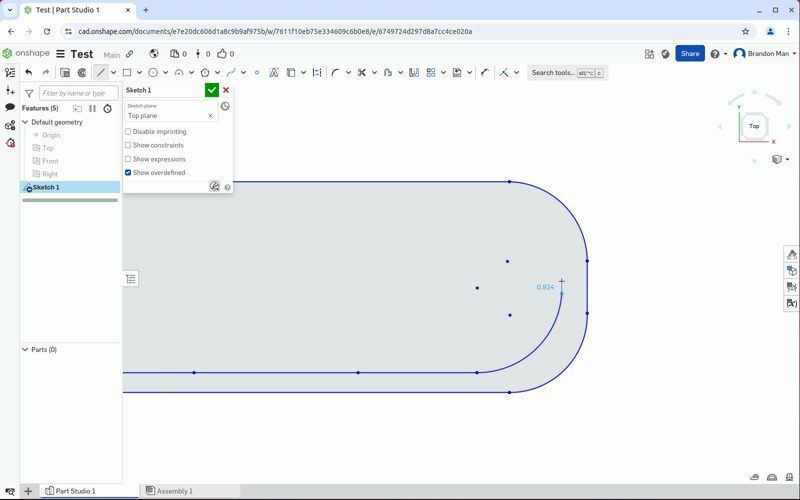
scroll(6)
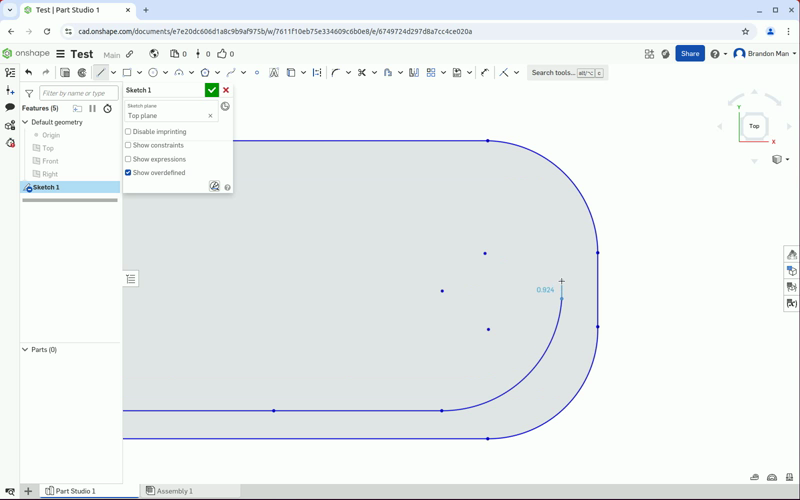
scroll(6)
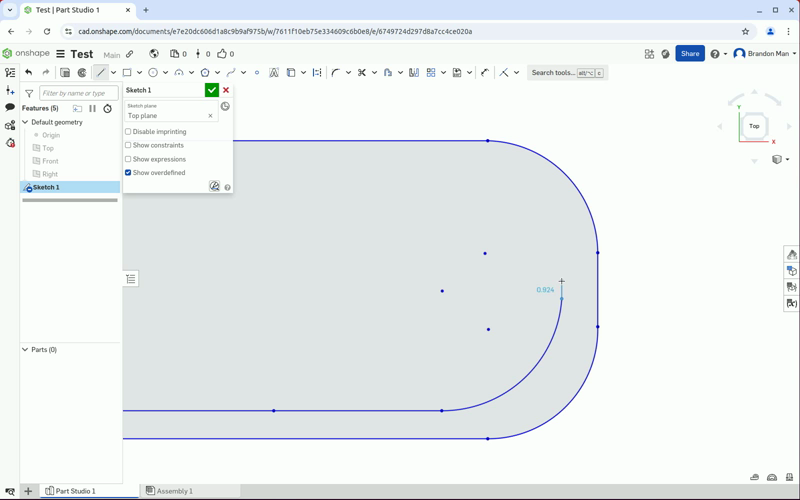
scroll(6)
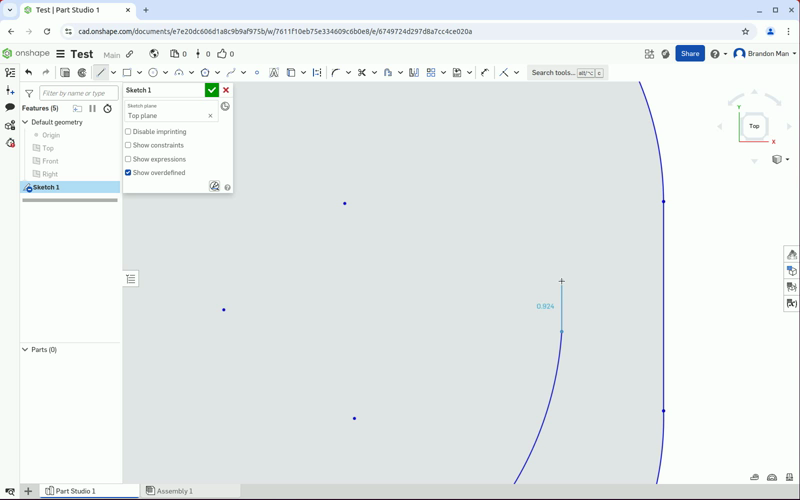
click(561, 280)
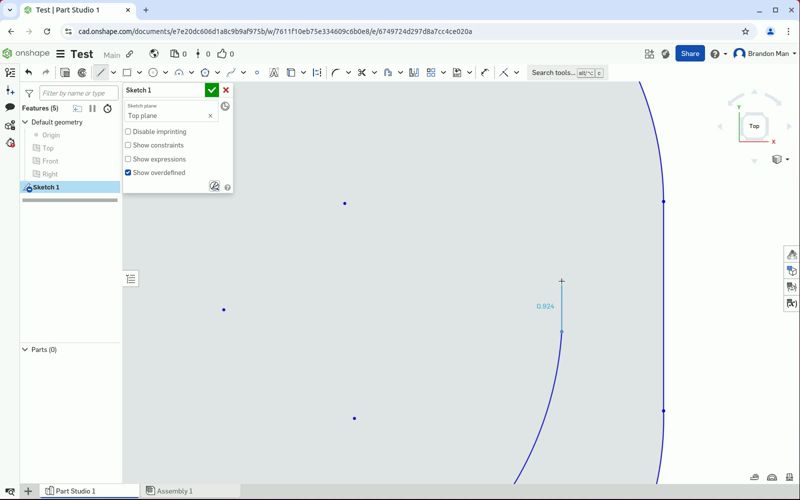
scroll(-6)
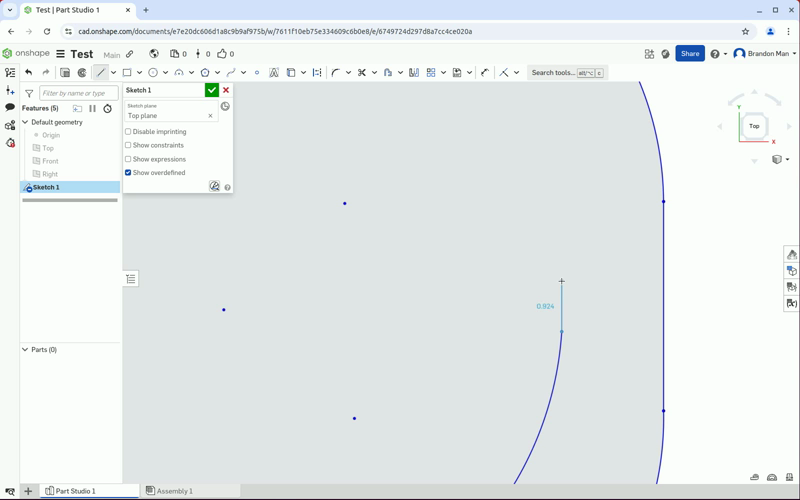
scroll(-6)
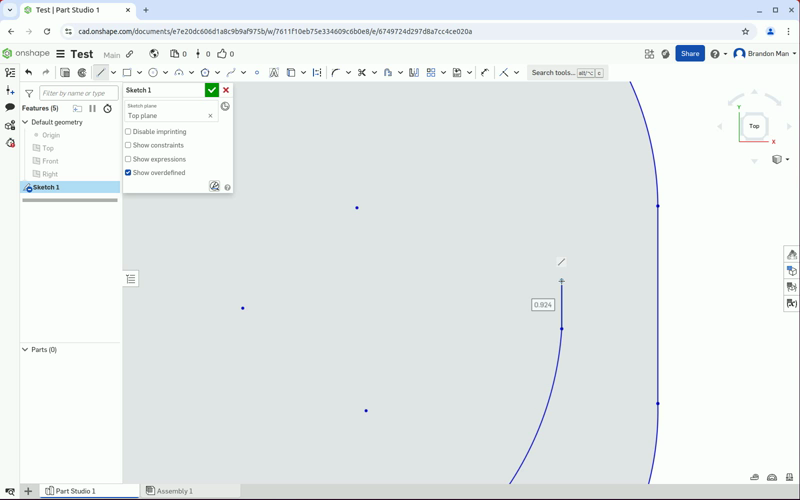
scroll(-6)
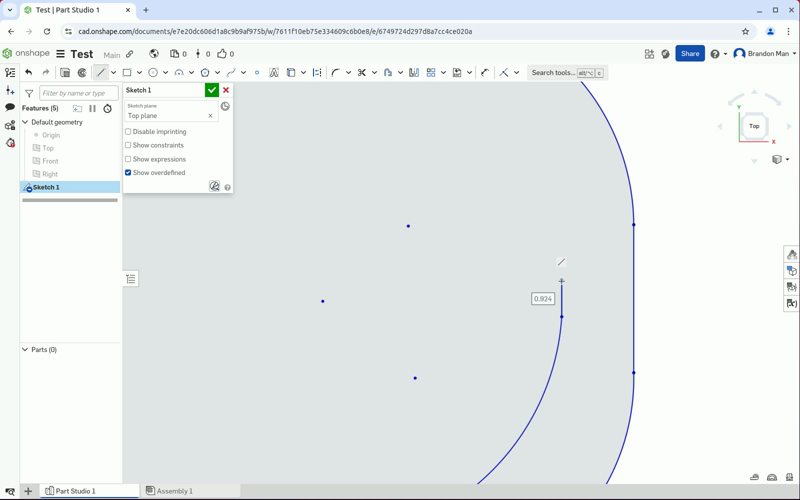
scroll(-6)
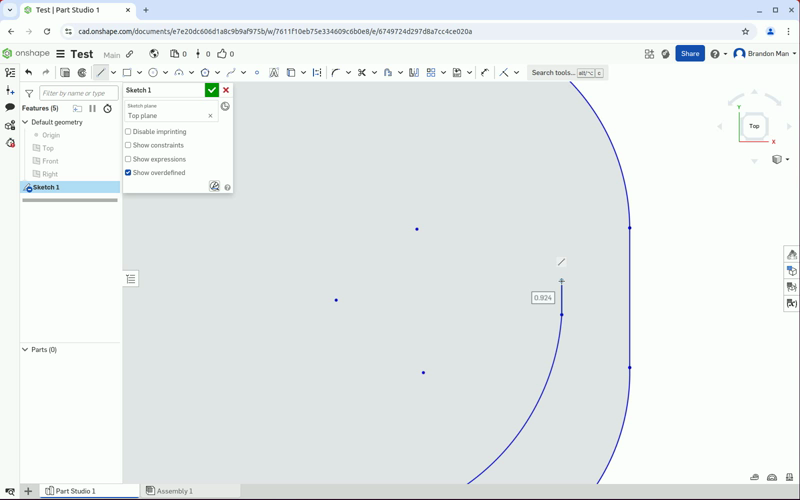
scroll(-6)
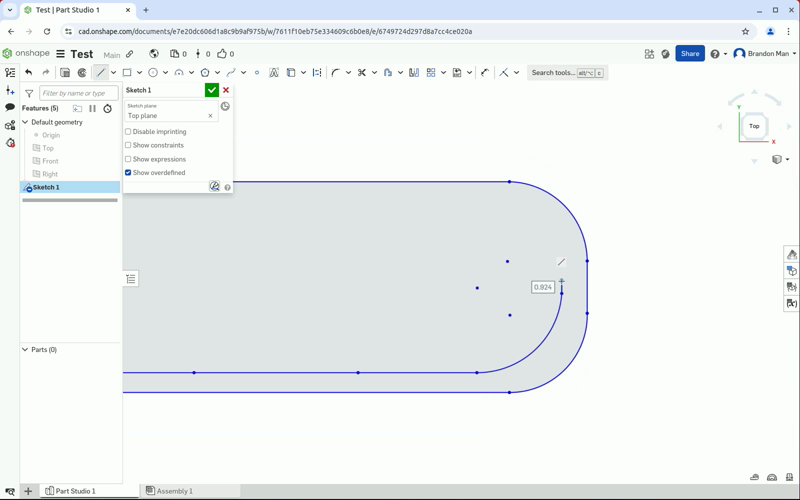
scroll(-6)
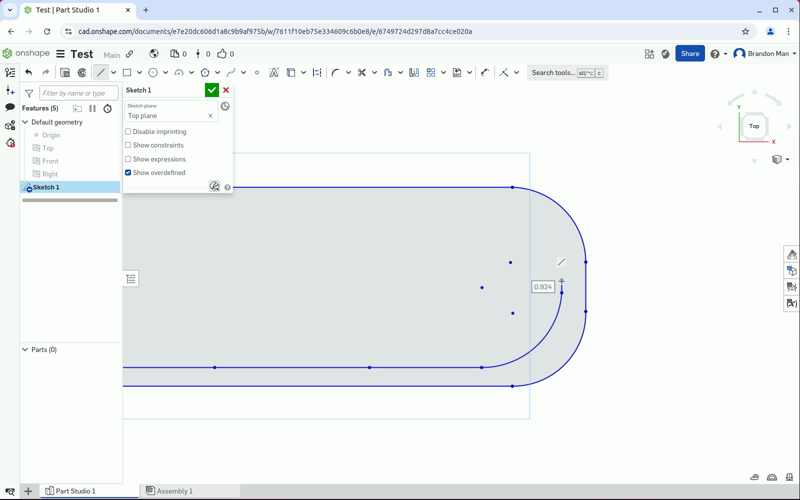
scroll(-6)
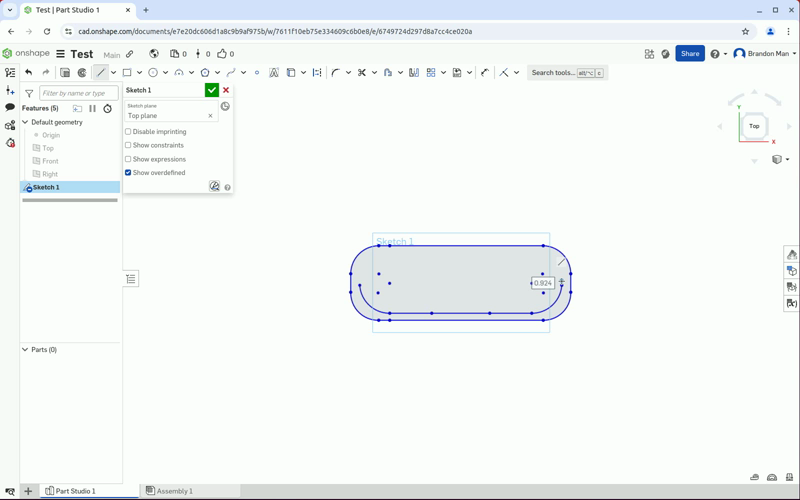
key_up(shift)
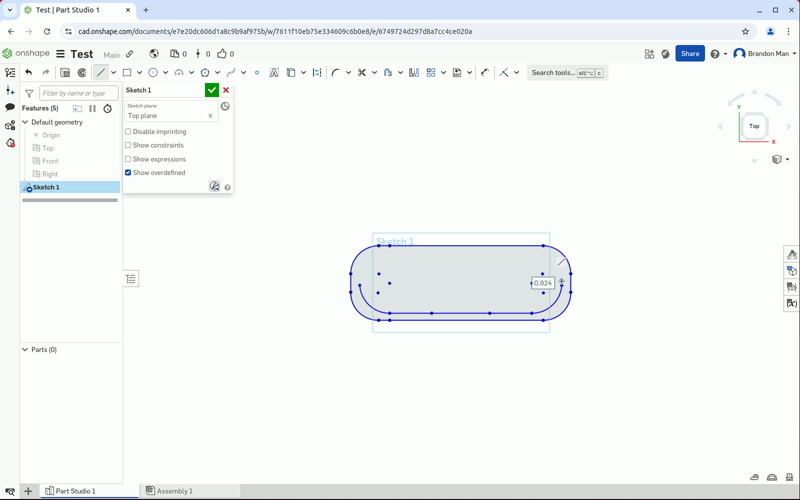
key(esc)
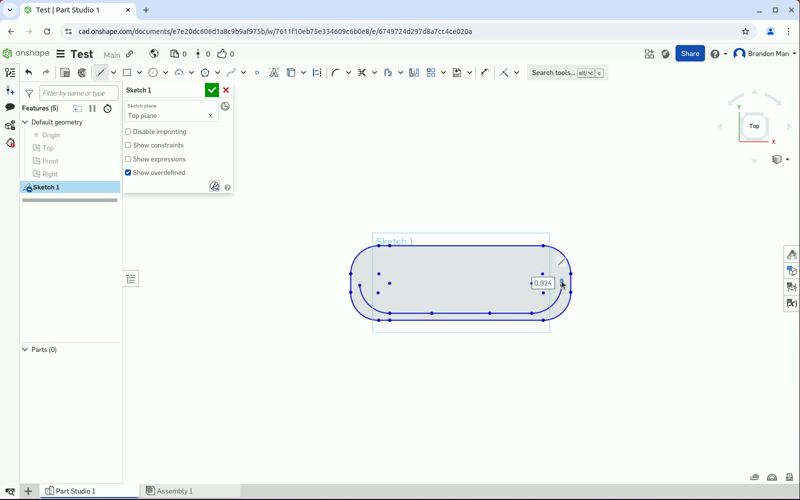
key(a)
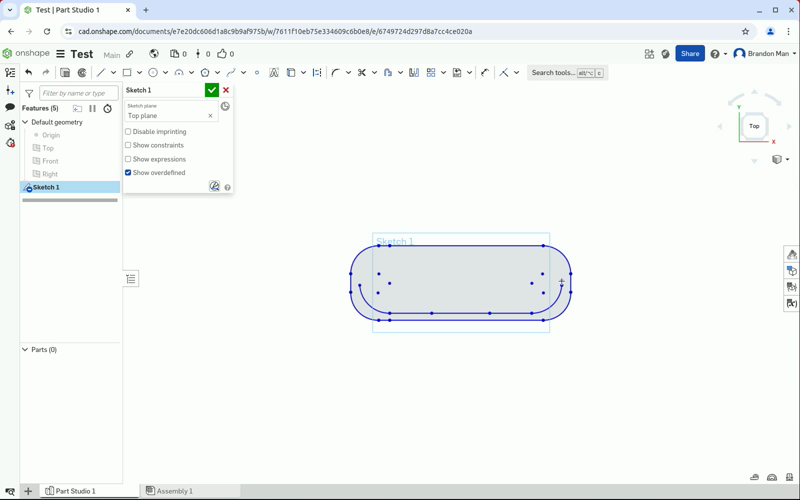
mouse_move(561, 280)
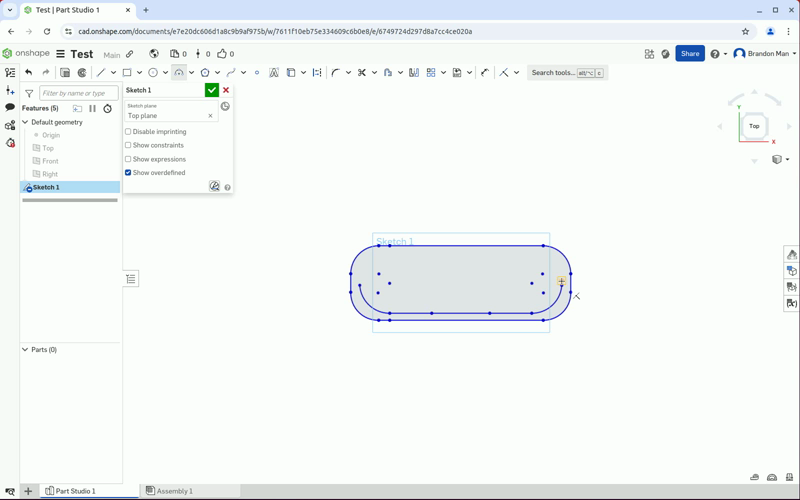
click(561, 280)
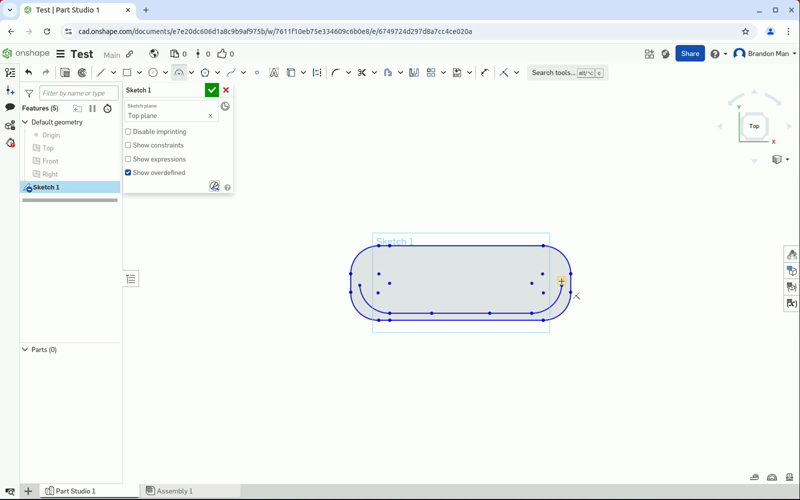
key_down(shift)
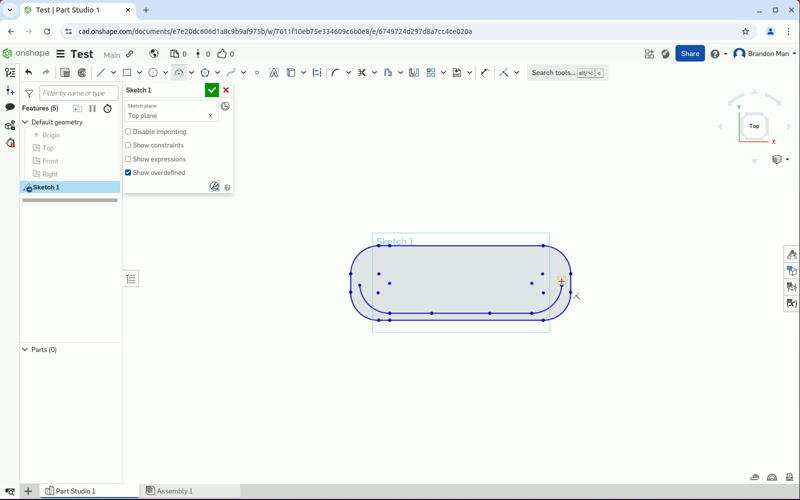
mouse_move(531, 252)
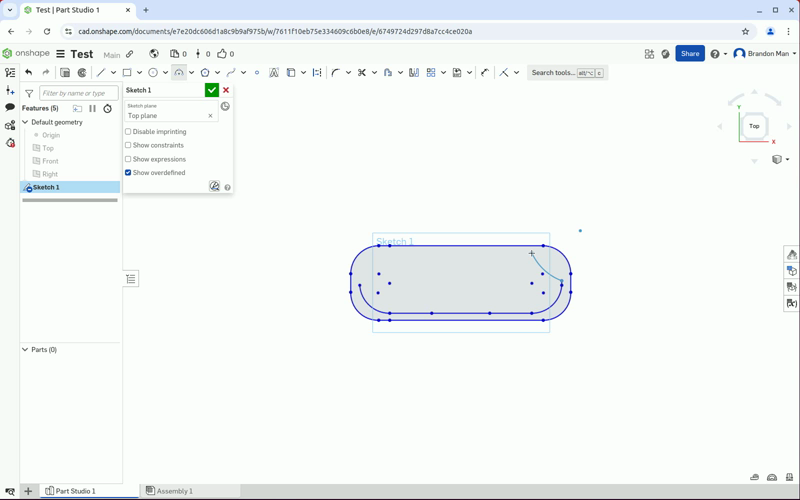
click(531, 252)
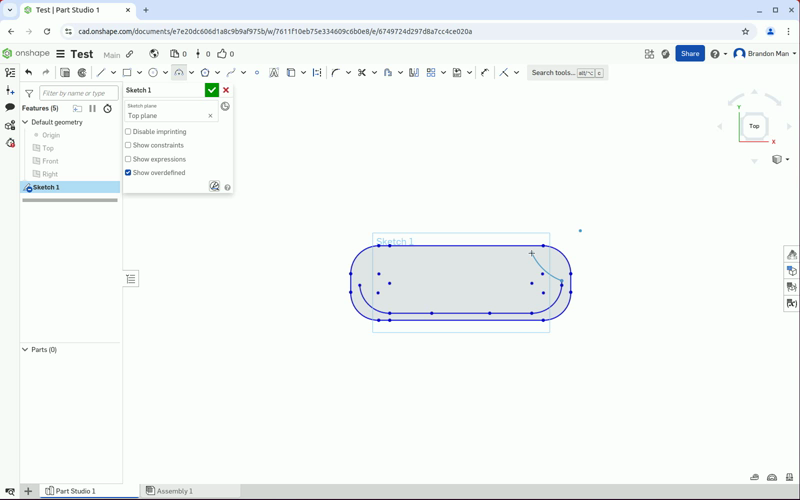
mouse_move(552, 260)
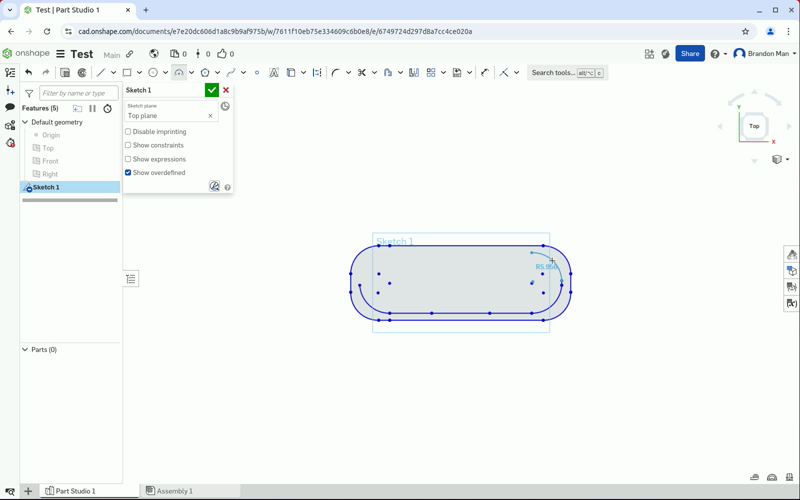
click(552, 260)
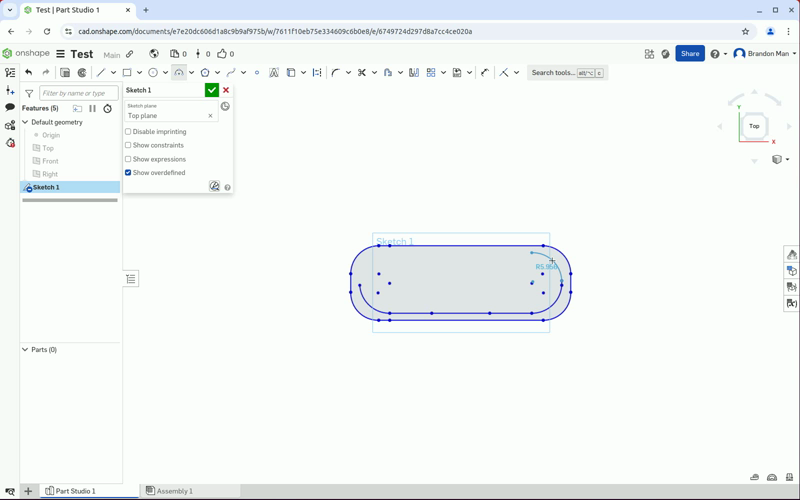
key_up(shift)
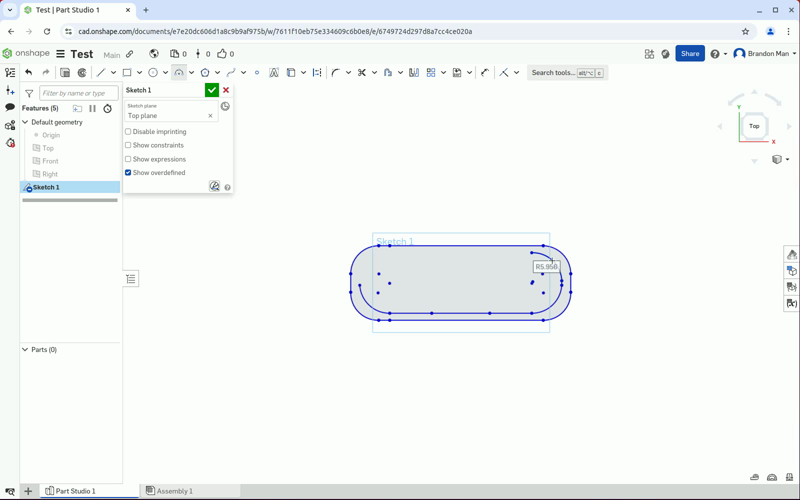
key(esc)
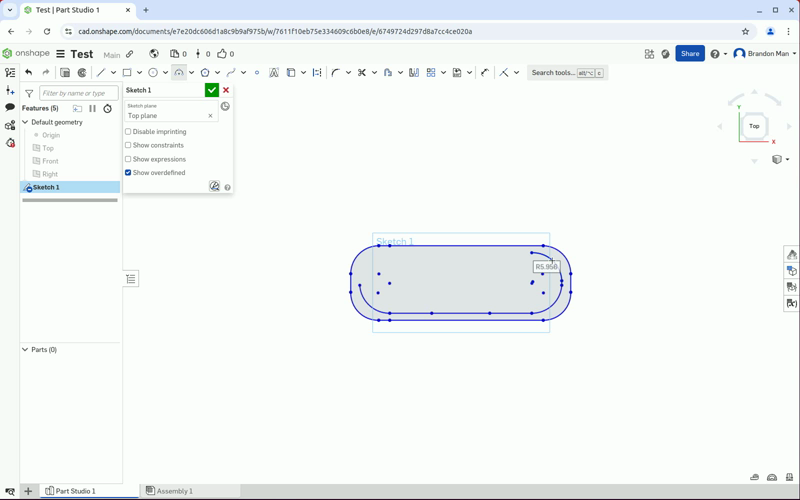
key(l)
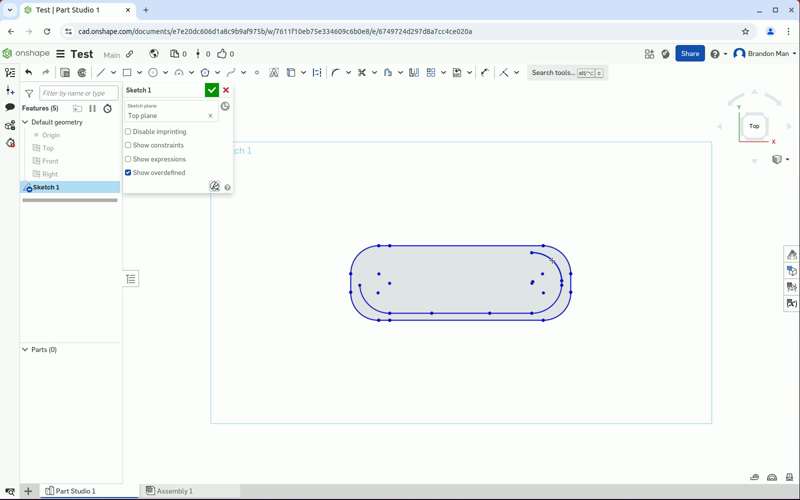
mouse_move(531, 252)
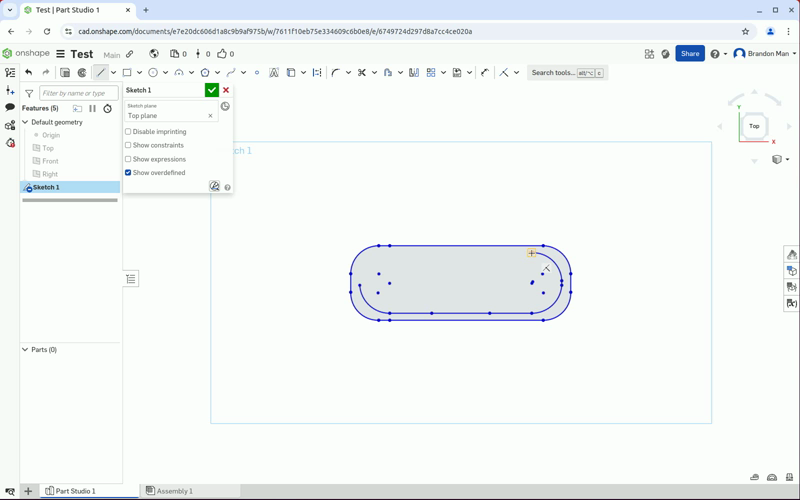
click(531, 252)
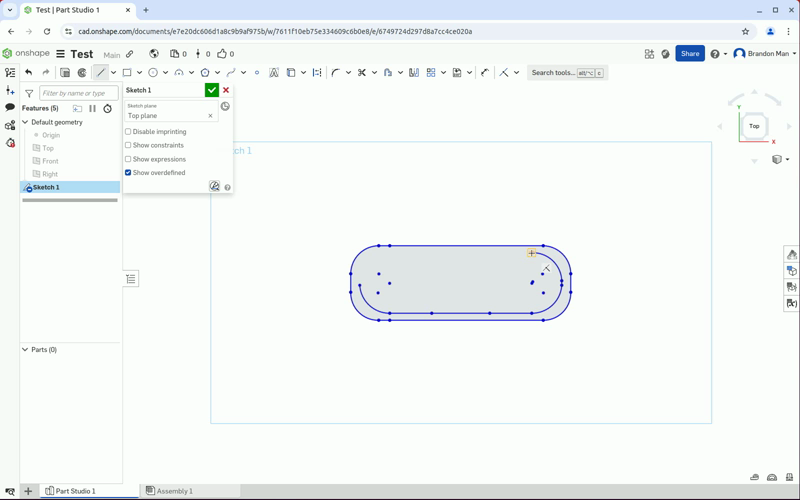
key_down(shift)
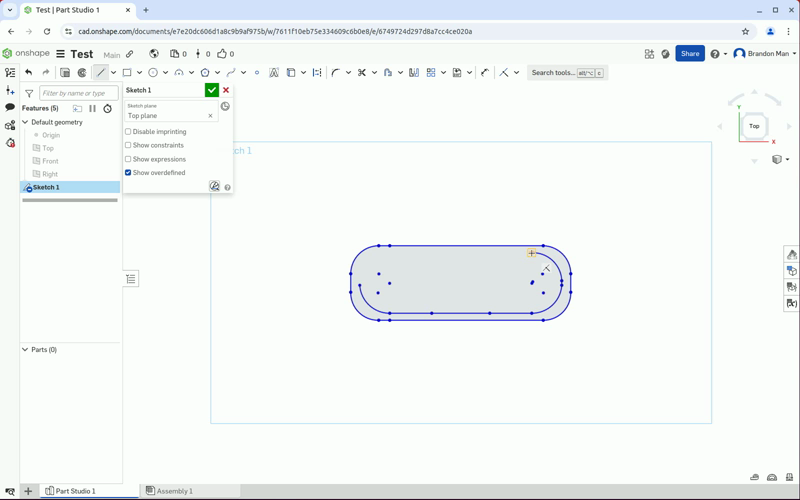
mouse_move(561, 252)
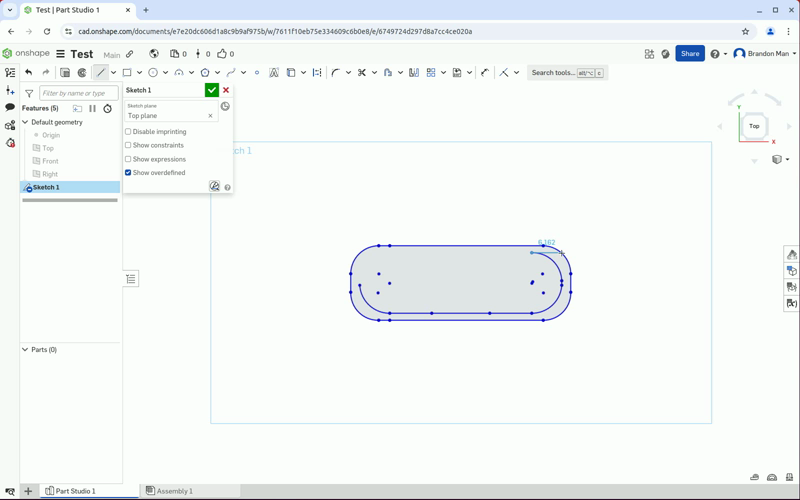
mouse_move(489, 252)
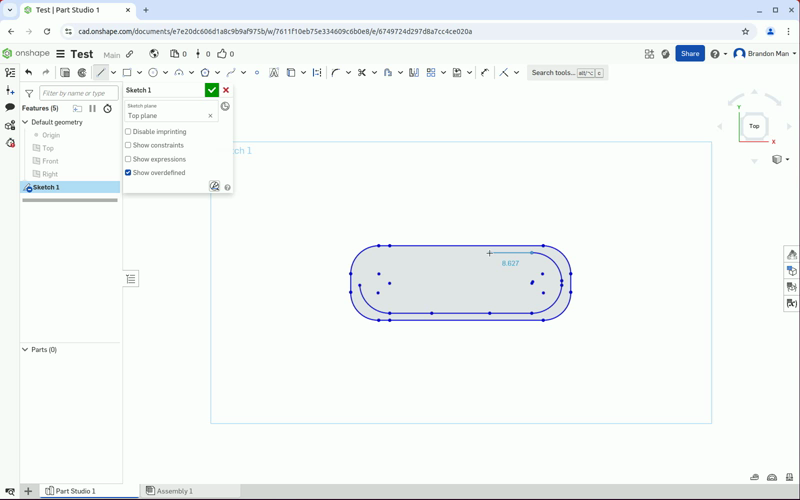
click(489, 252)
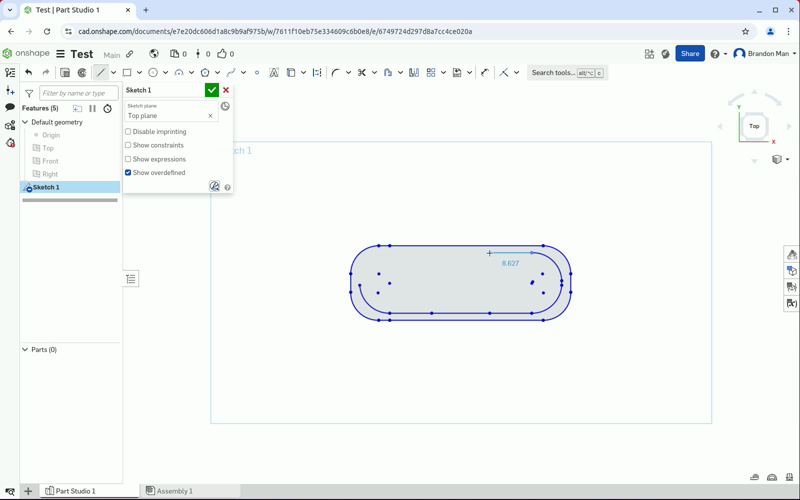
key_up(shift)
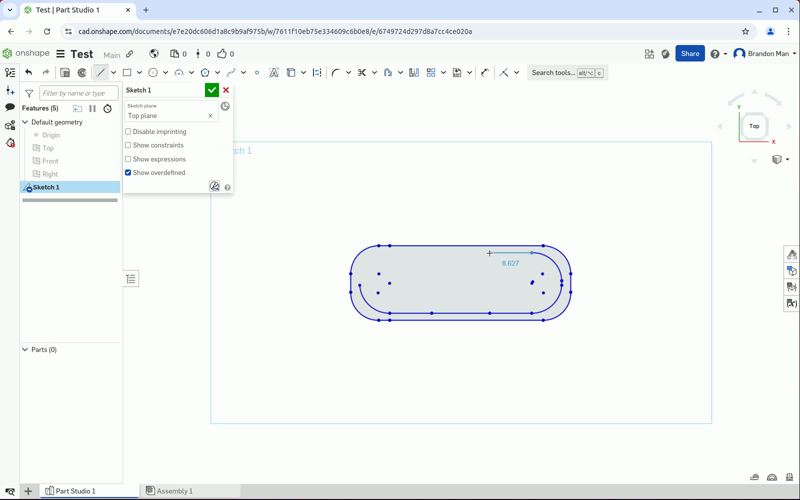
key_down(shift)
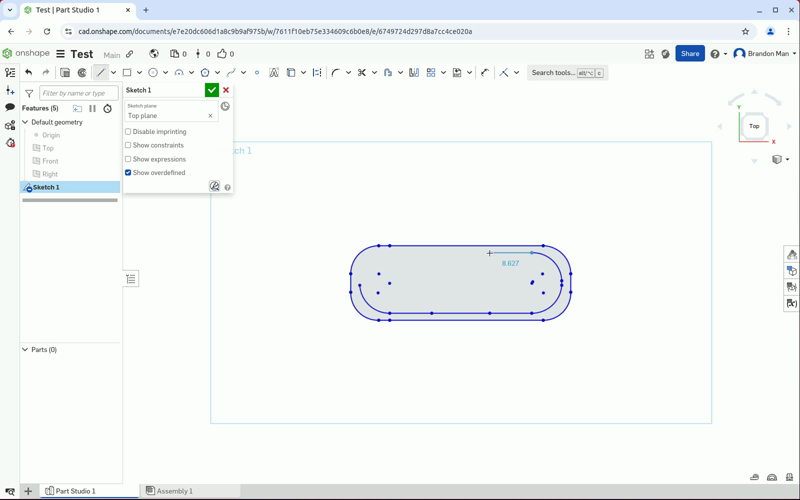
mouse_move(519, 252)
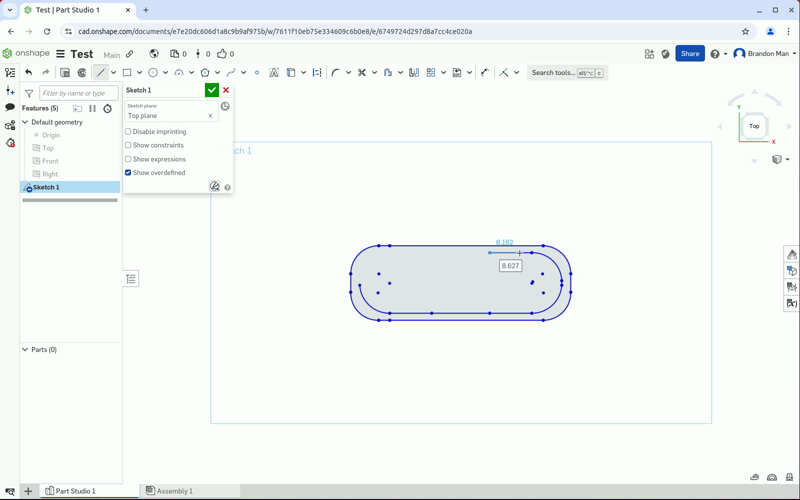
mouse_move(431, 252)
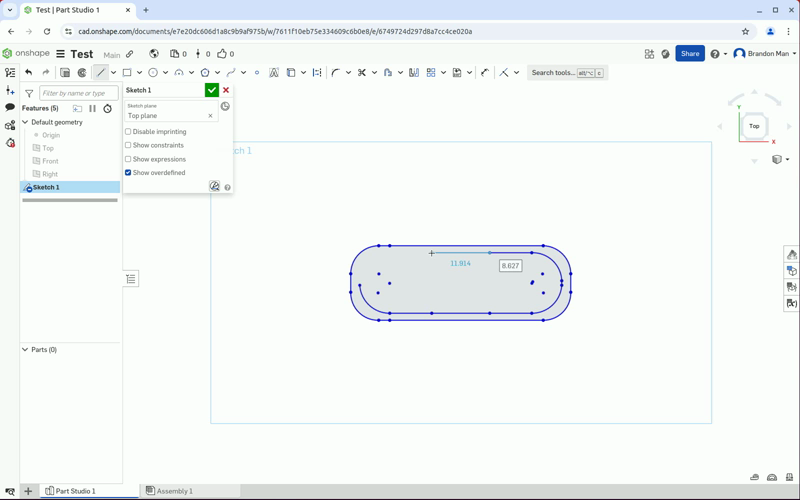
click(431, 252)
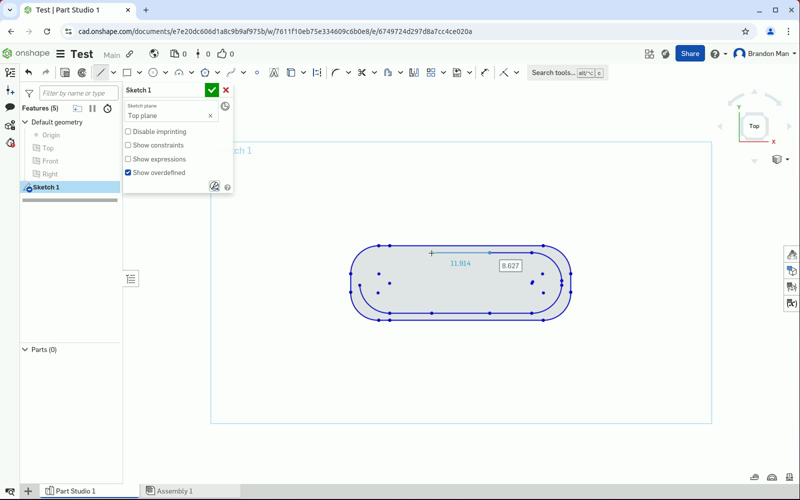
key_up(shift)
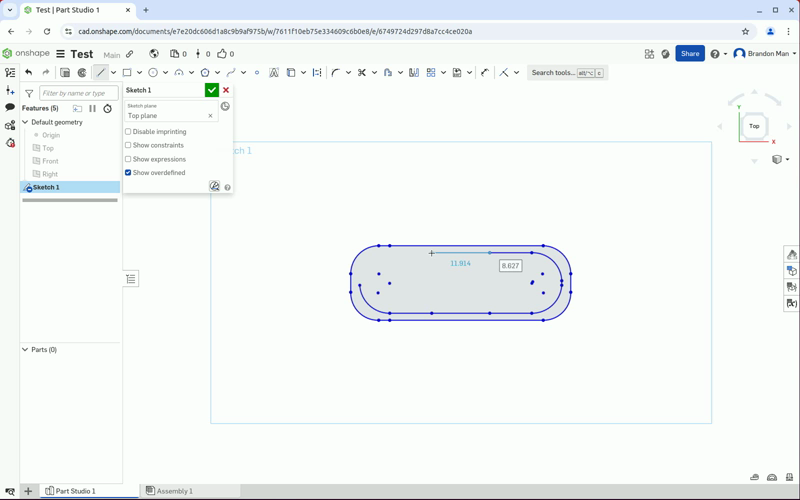
key_down(shift)
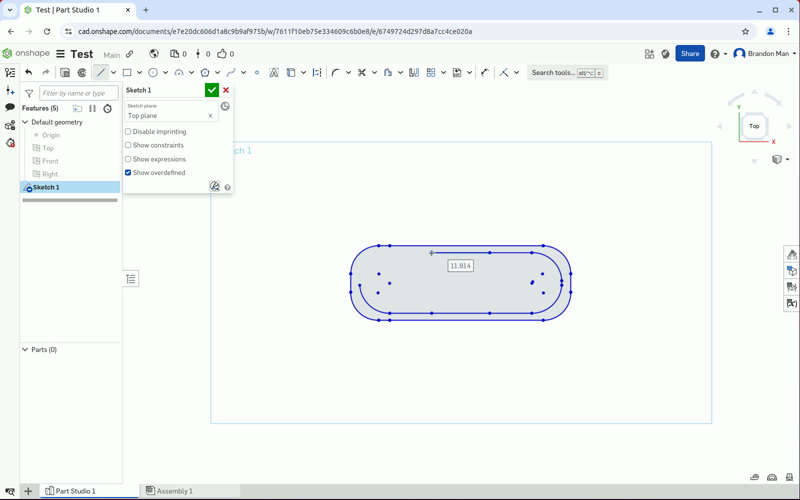
mouse_move(461, 252)
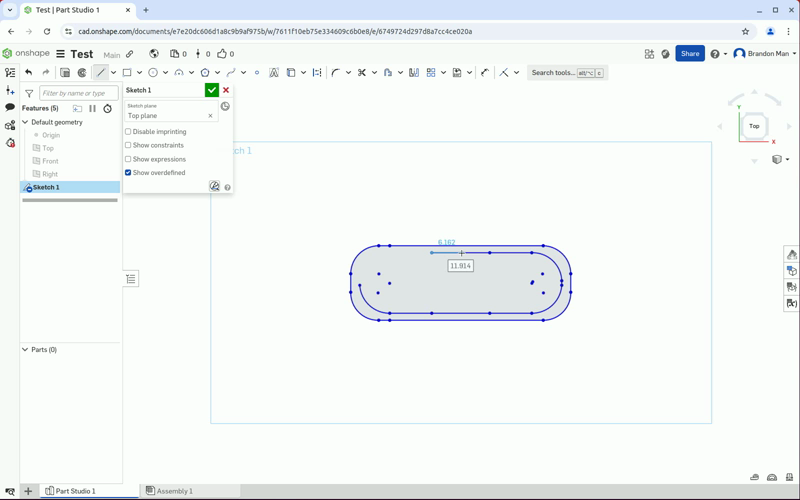
mouse_move(389, 252)
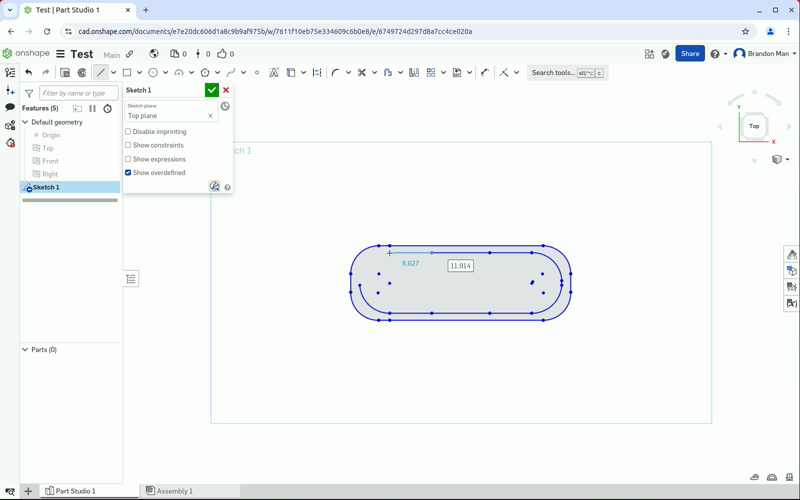
click(389, 252)
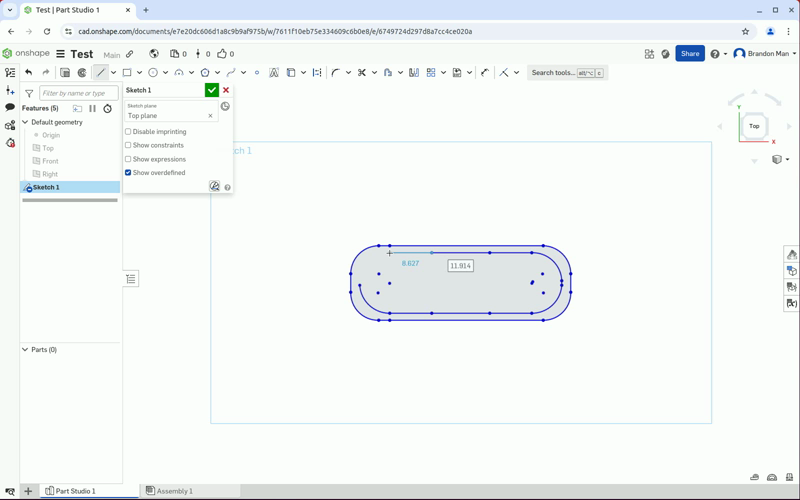
key_up(shift)
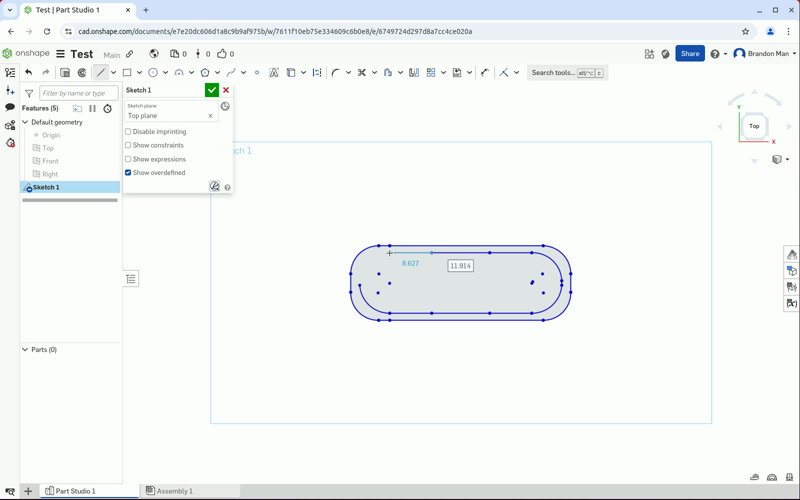
key(esc)
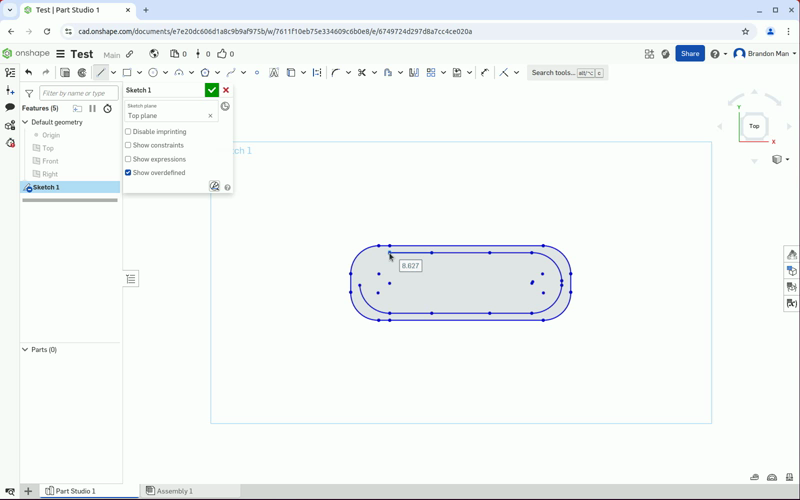
key(a)
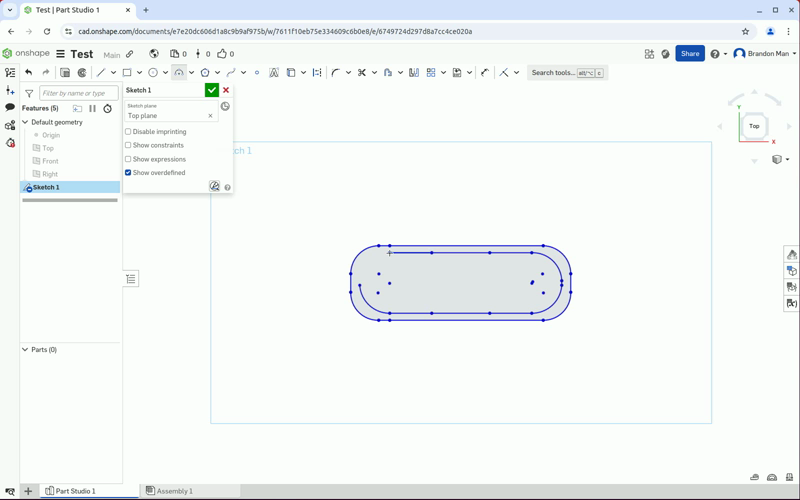
mouse_move(389, 252)
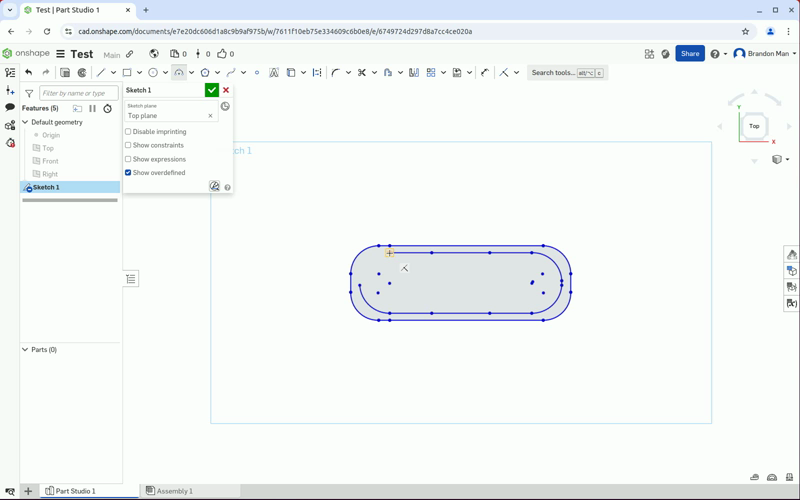
click(389, 252)
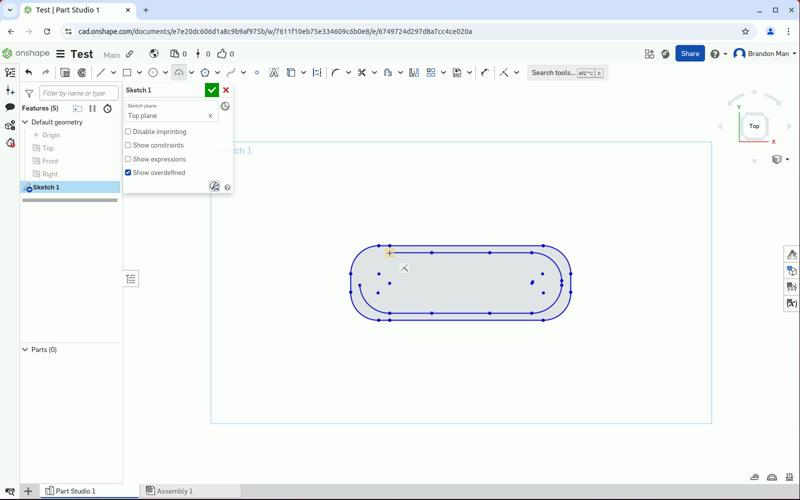
key_down(shift)
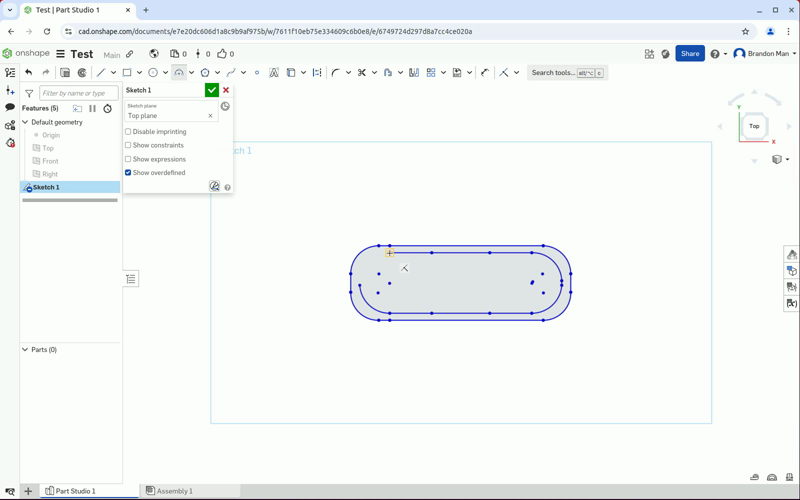
mouse_move(359, 280)
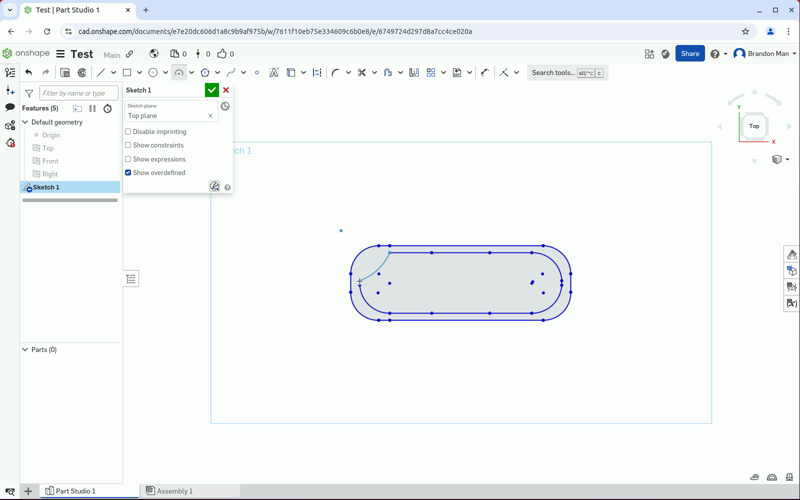
click(359, 280)
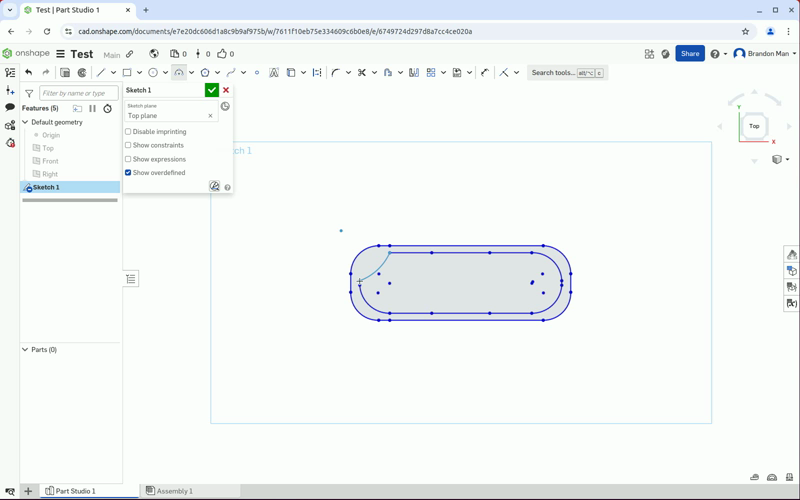
mouse_move(369, 260)
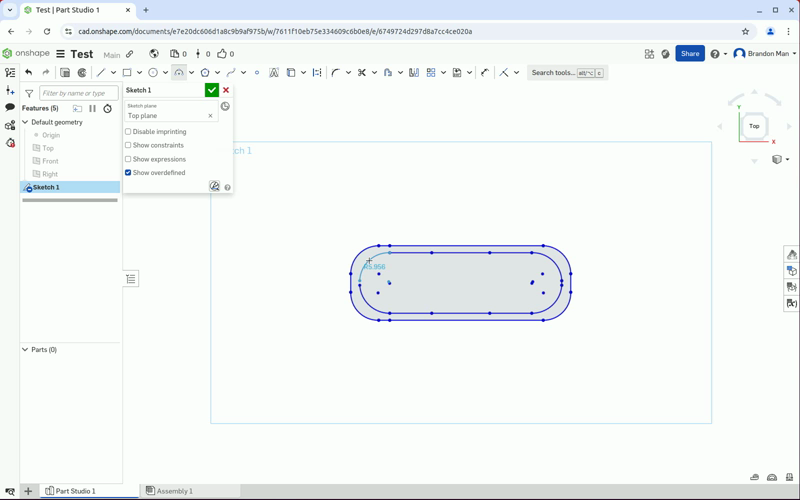
click(369, 260)
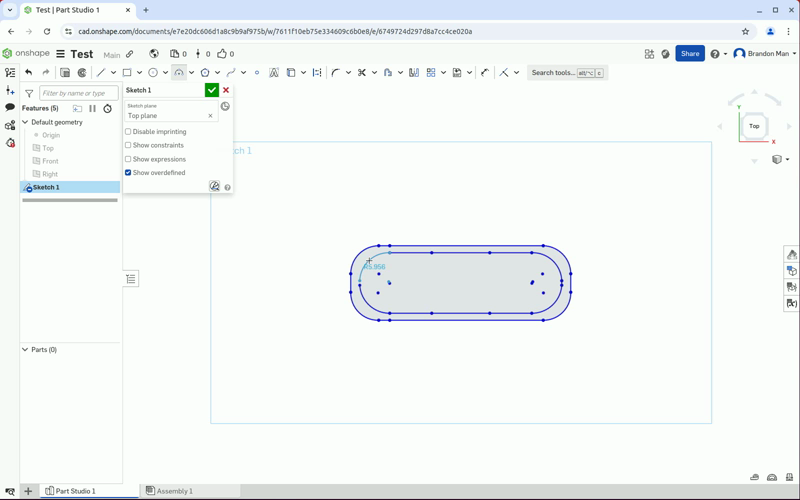
key_up(shift)
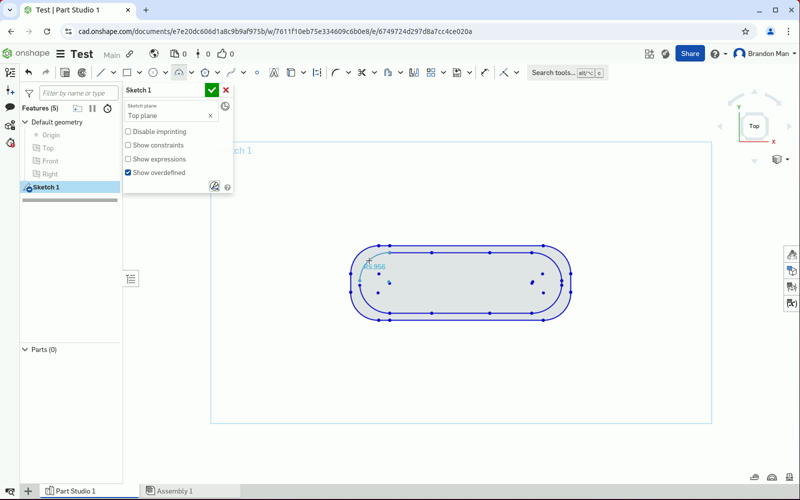
key(esc)
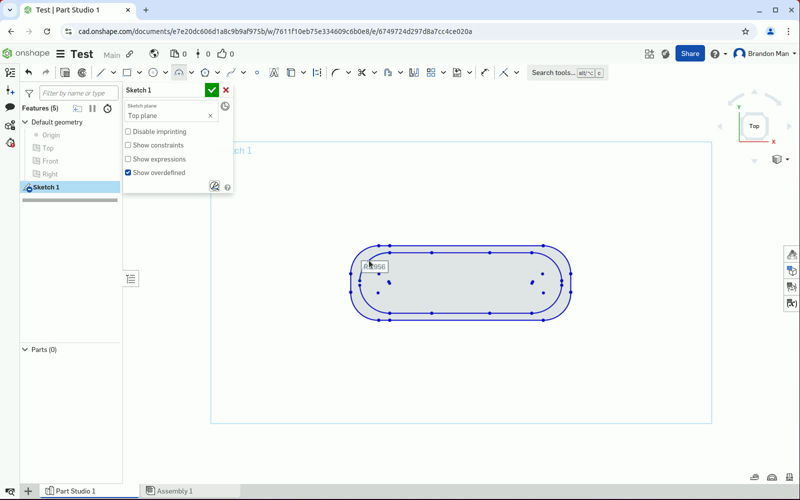
key(l)
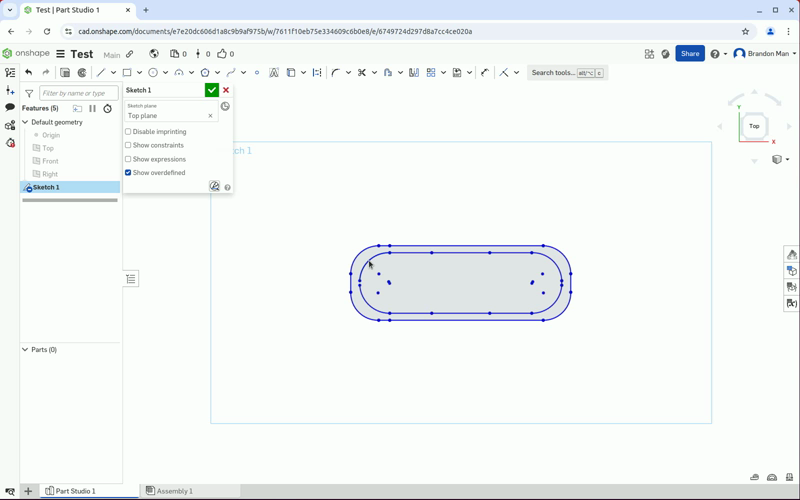
mouse_move(359, 280)
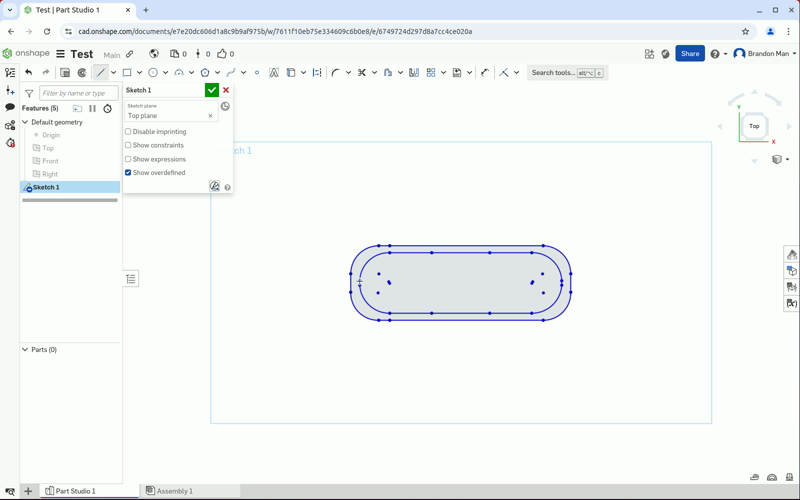
click(359, 280)
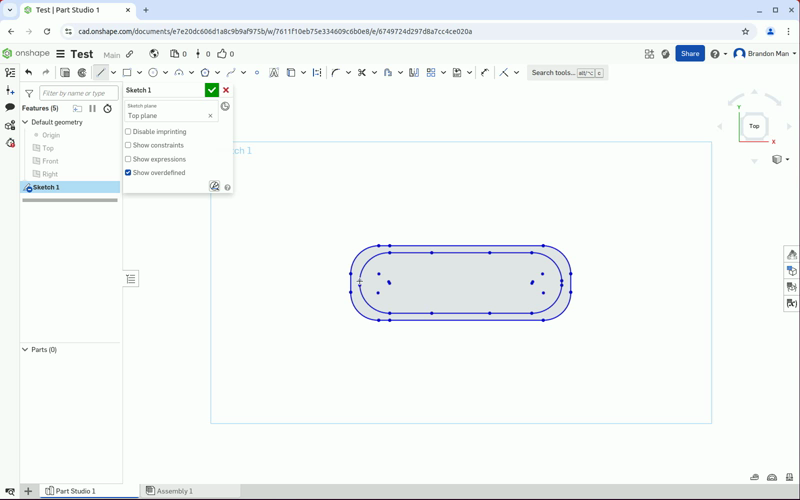
mouse_move(389, 280)
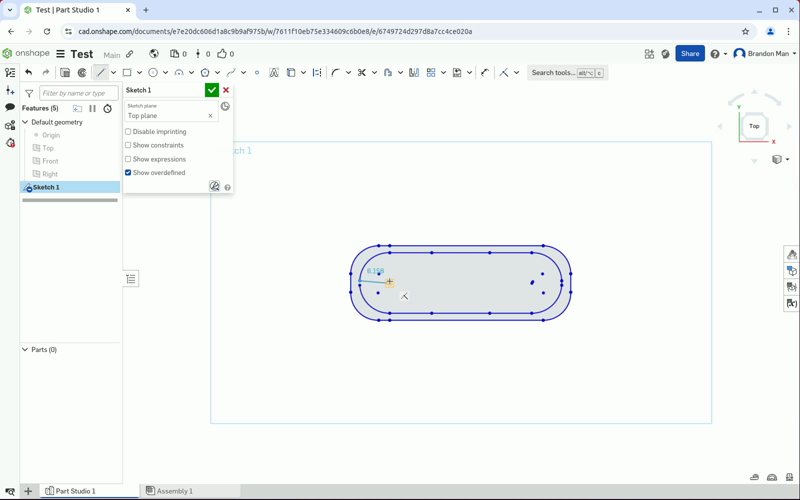
key_down(shift)
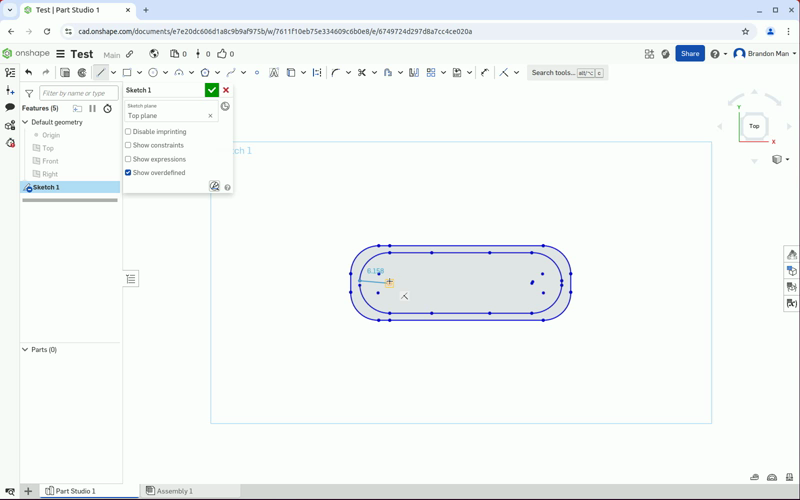
mouse_move(359, 285)
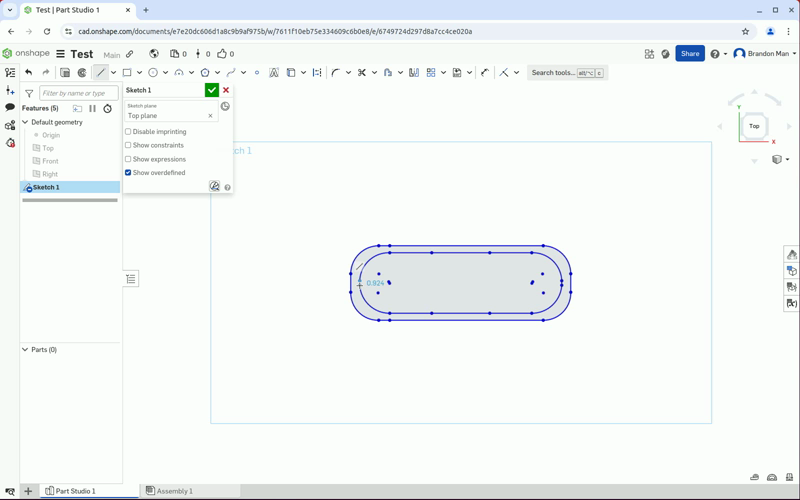
scroll(6)
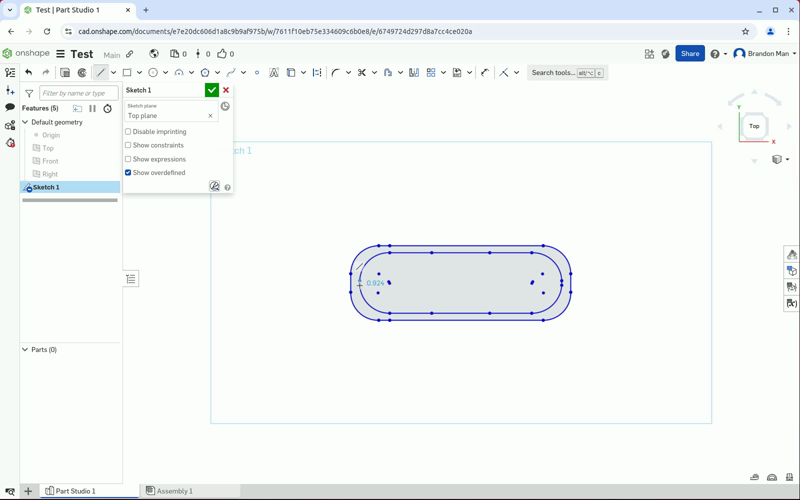
scroll(6)
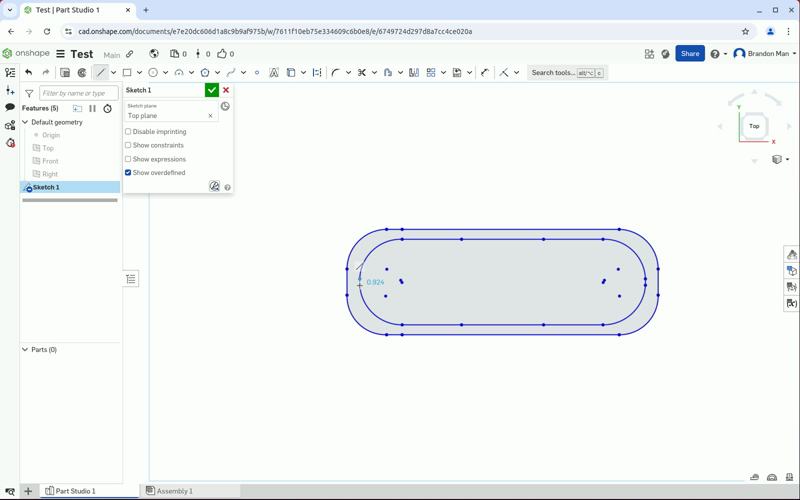
scroll(6)
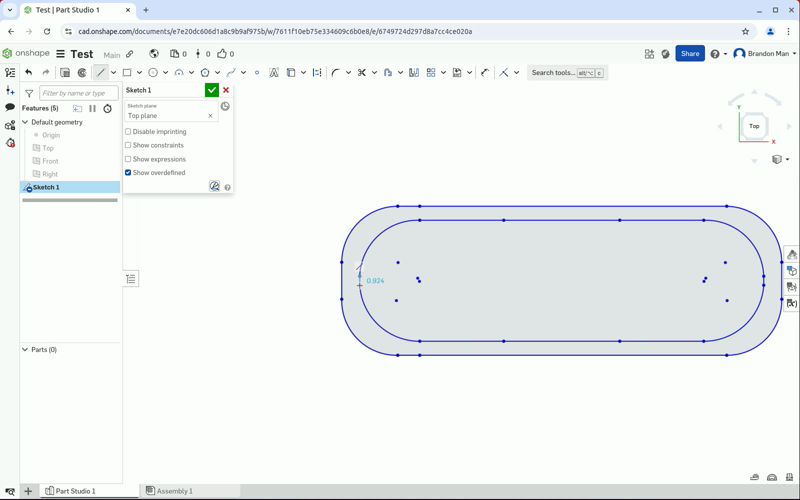
scroll(6)
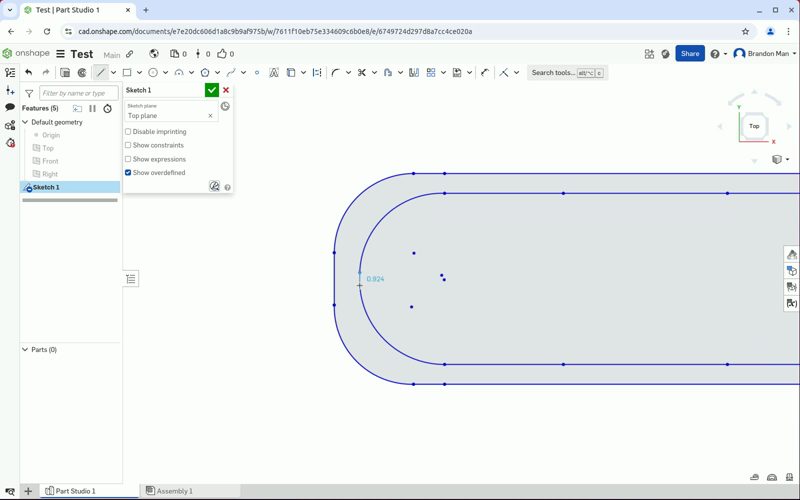
scroll(6)
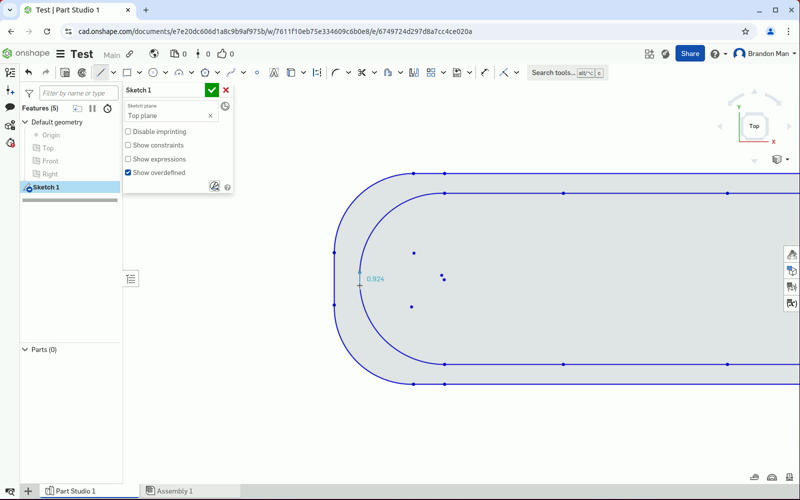
scroll(6)
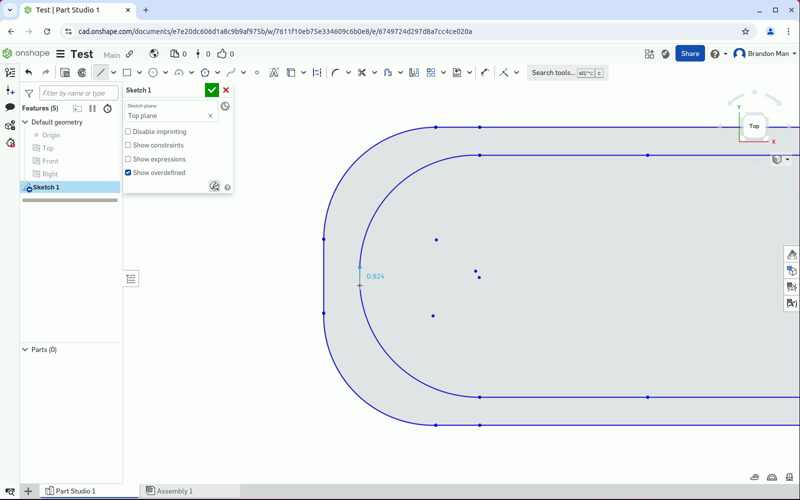
scroll(6)
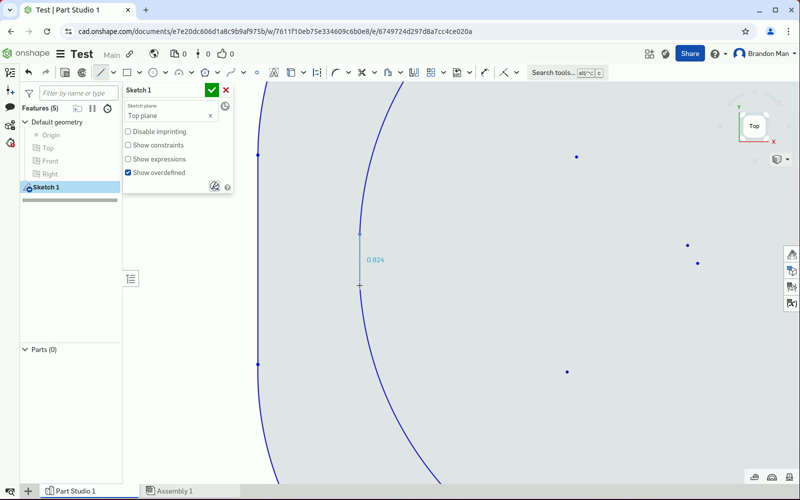
key_up(shift)
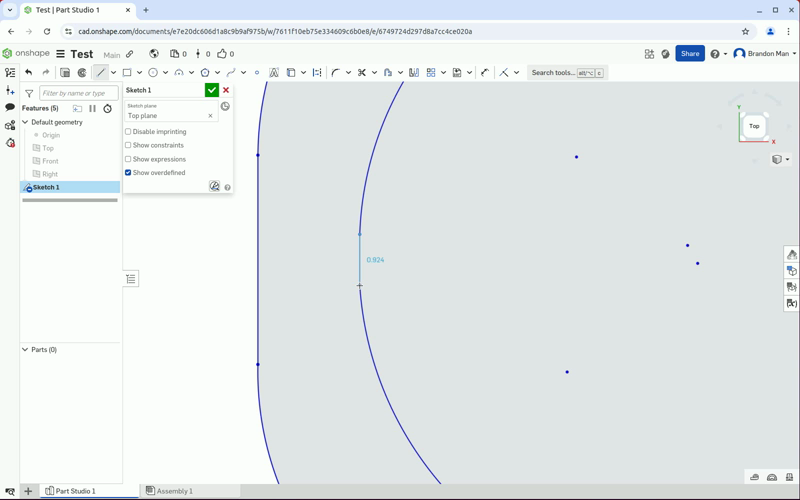
click(359, 285)
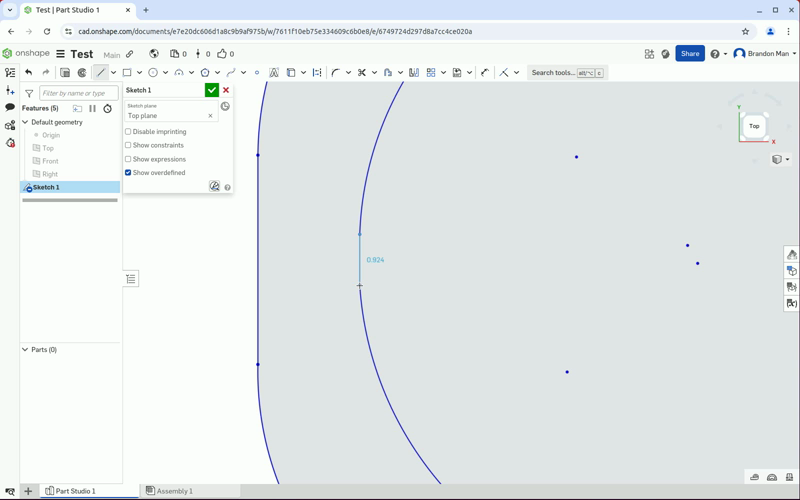
scroll(-6)
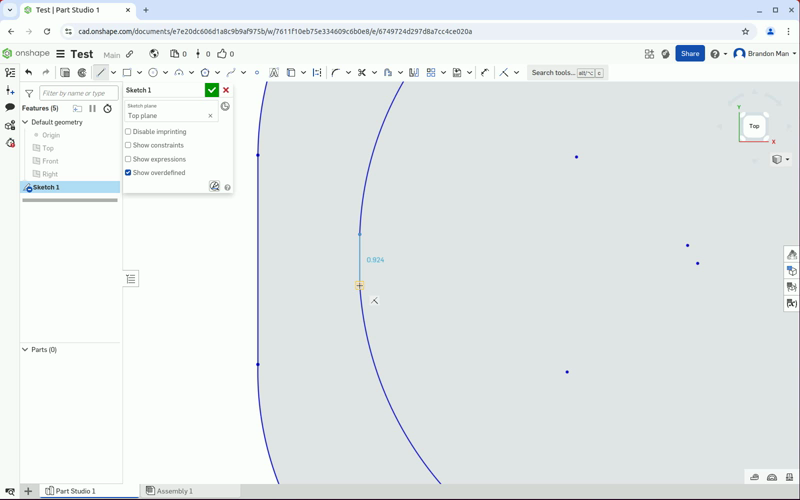
scroll(-6)
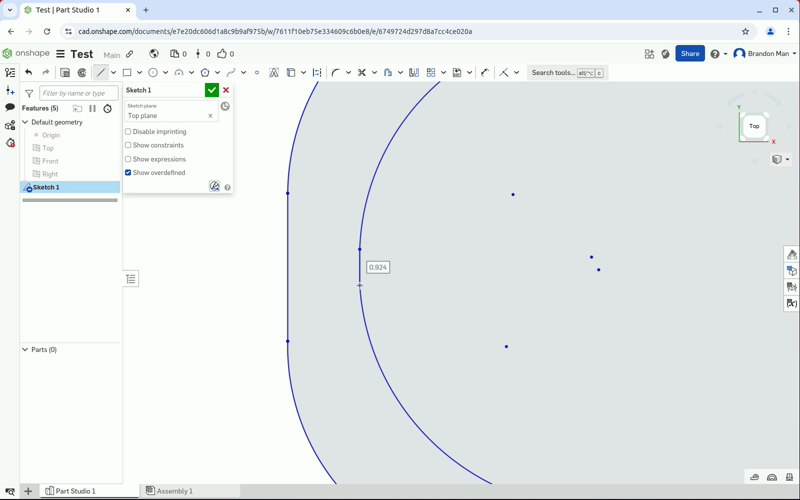
scroll(-6)
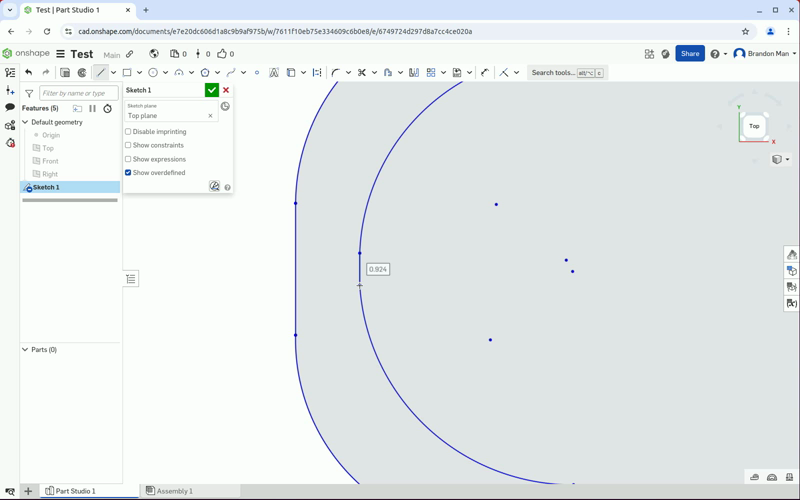
scroll(-6)
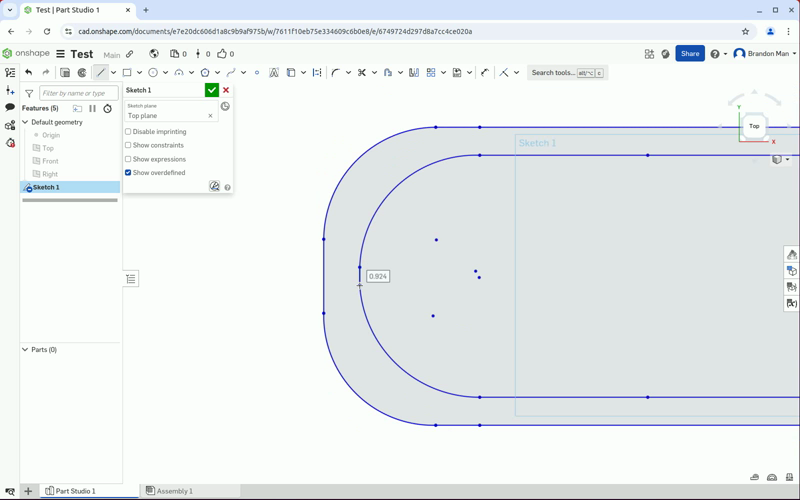
scroll(-6)
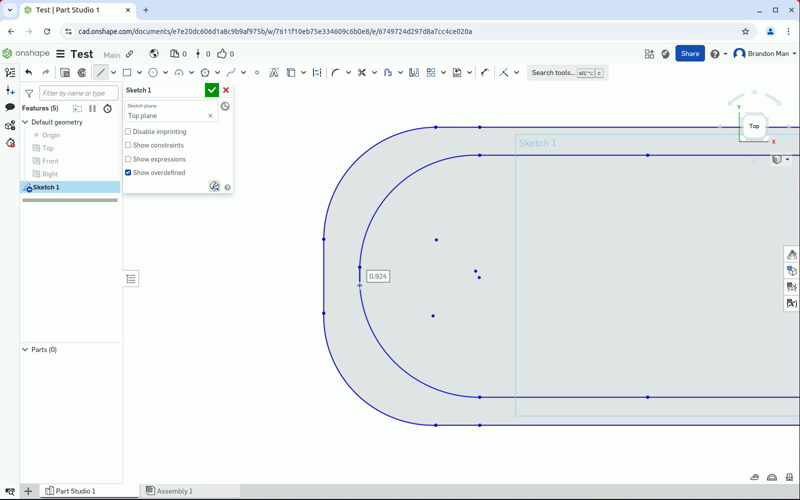
scroll(-6)
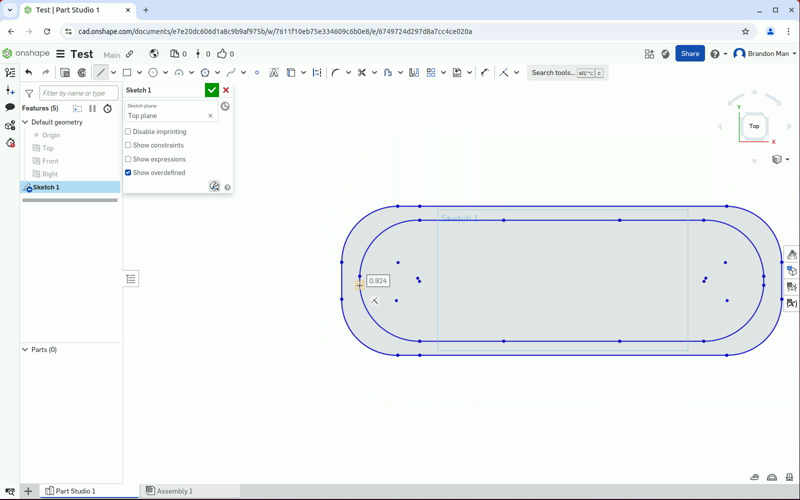
scroll(-6)
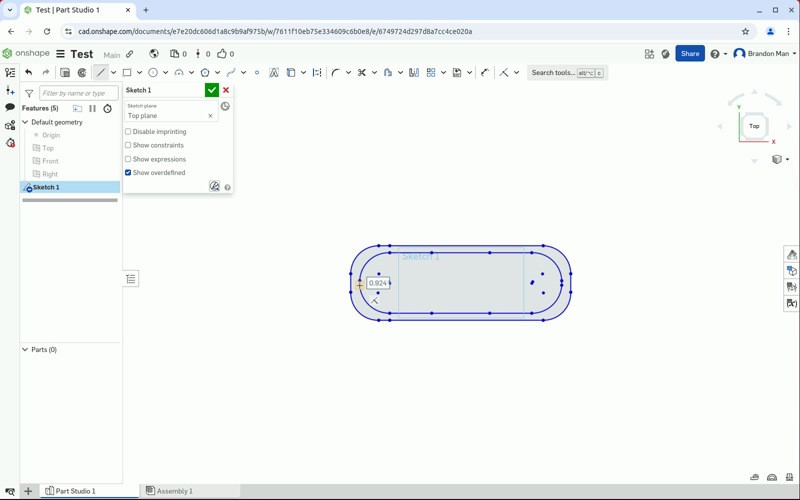
key(esc)
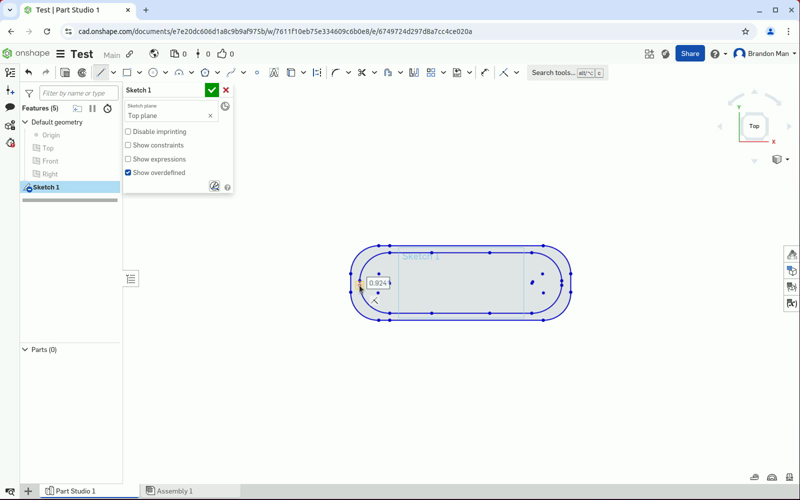
mouse_move(401, 249)
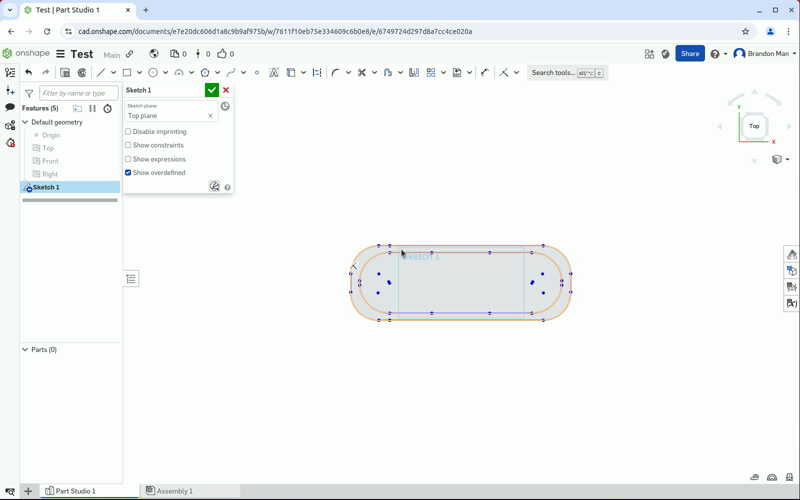
click(401, 249)
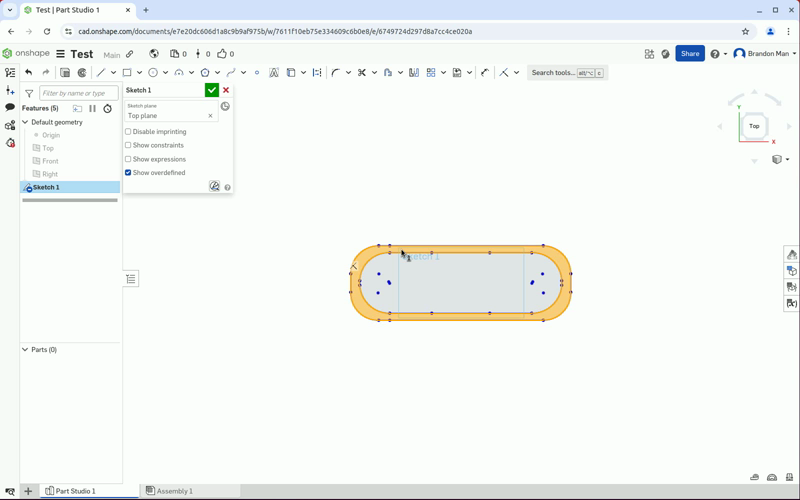
mouse_move(73, 352)
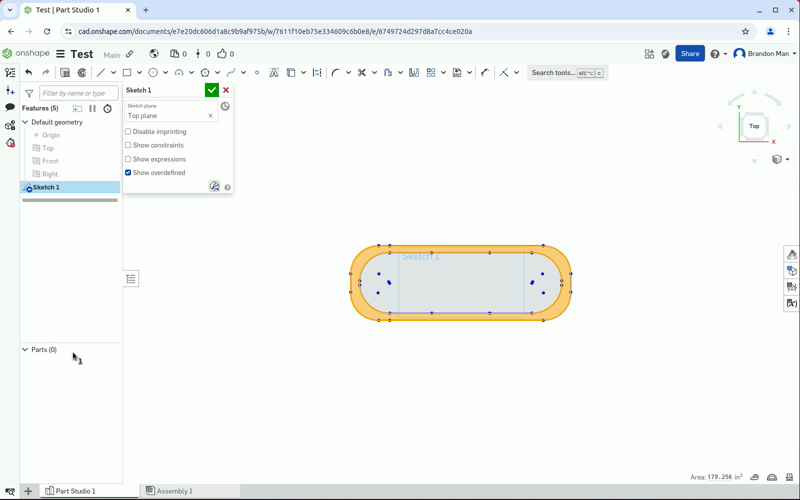
key(shift+y)
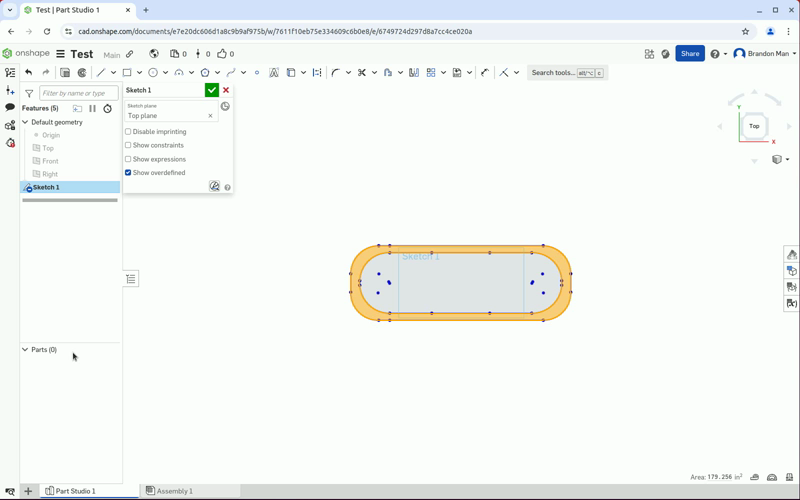
key(shift+e)
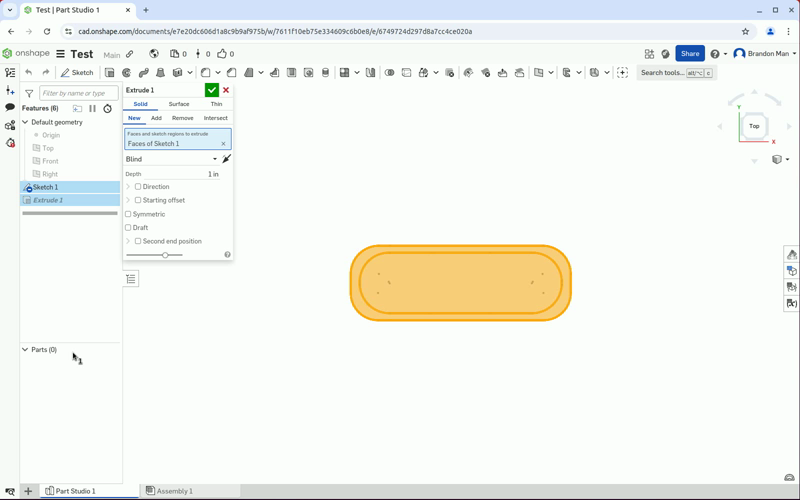
mouse_move(143, 106)
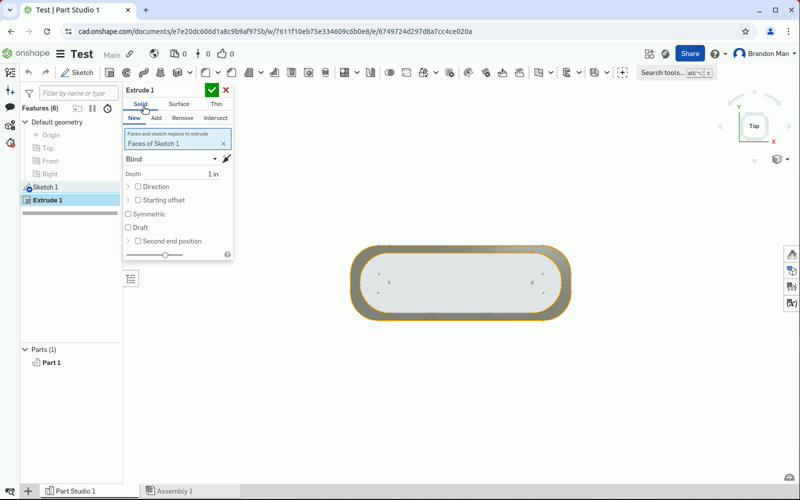
click(143, 106)
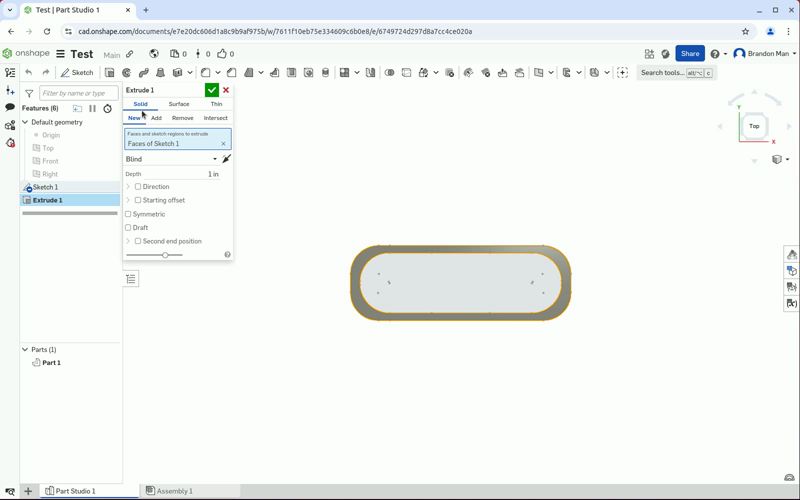
mouse_move(137, 120)
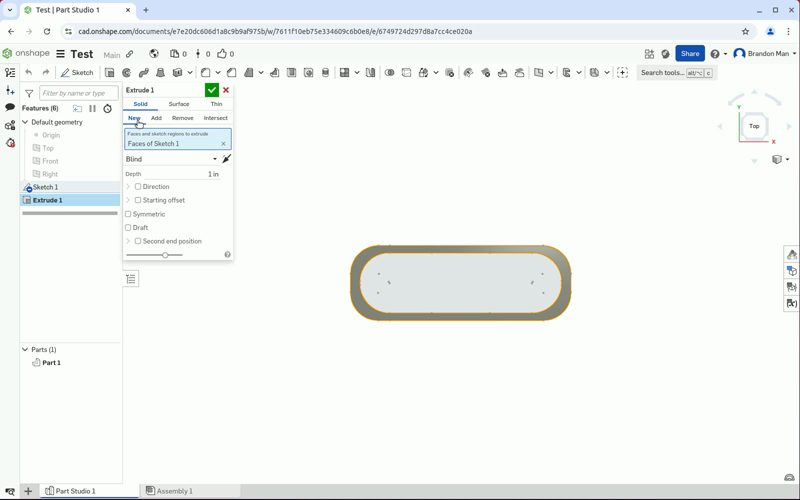
click(137, 120)
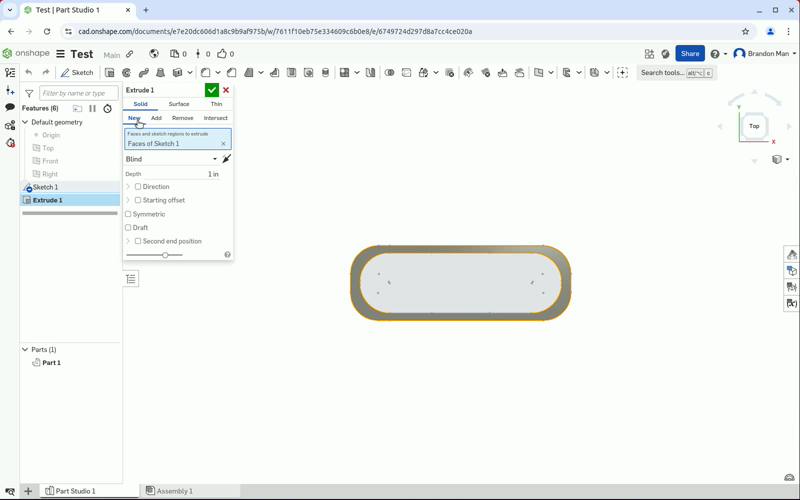
key(tab, 4)
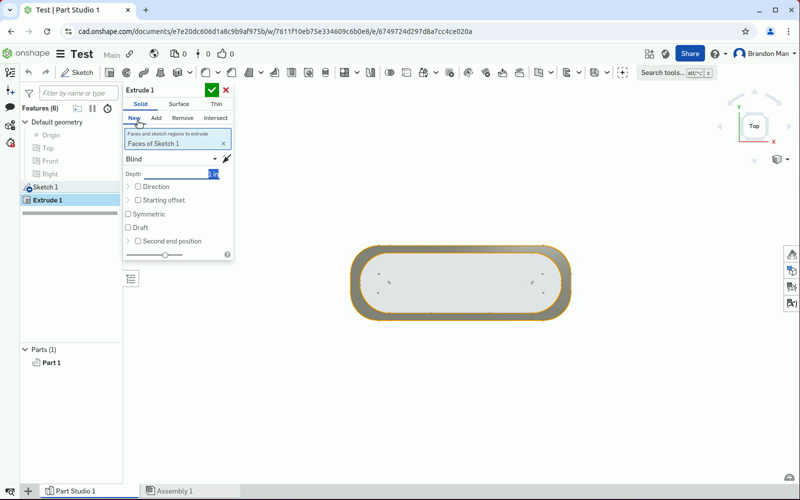
text(6.981)
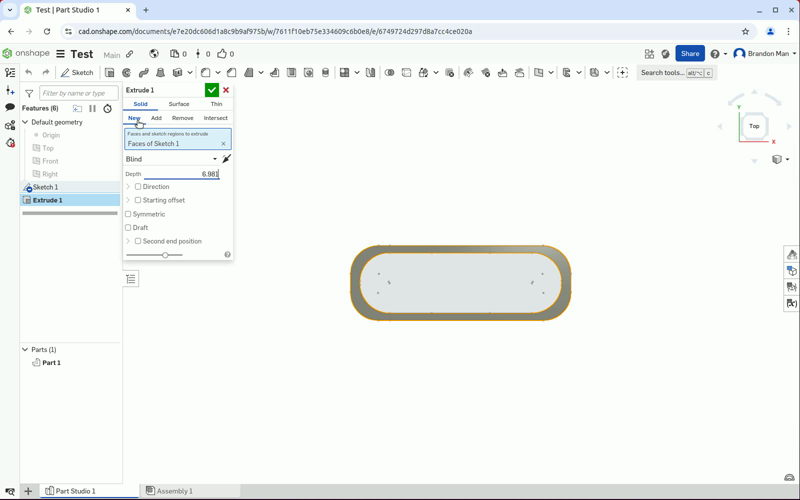
key(enter)
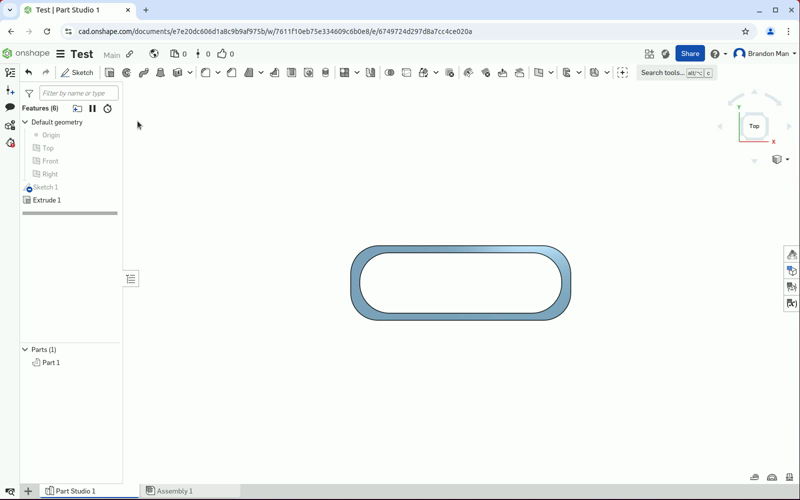
key(shift+h)
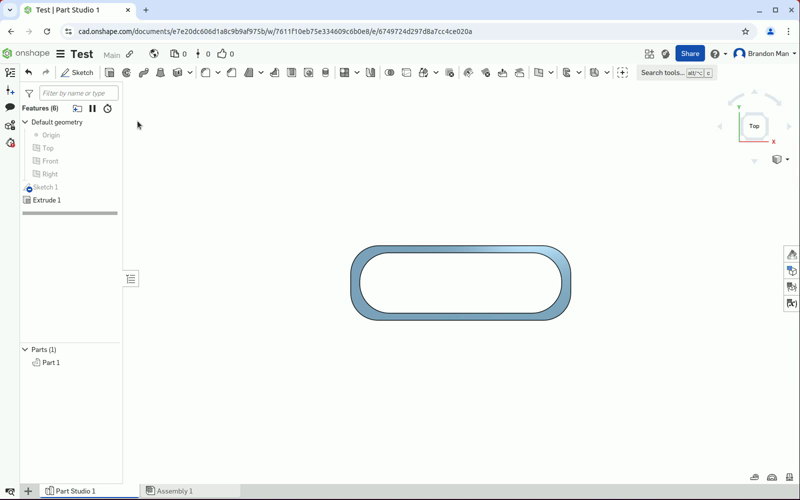
key(shift+h)
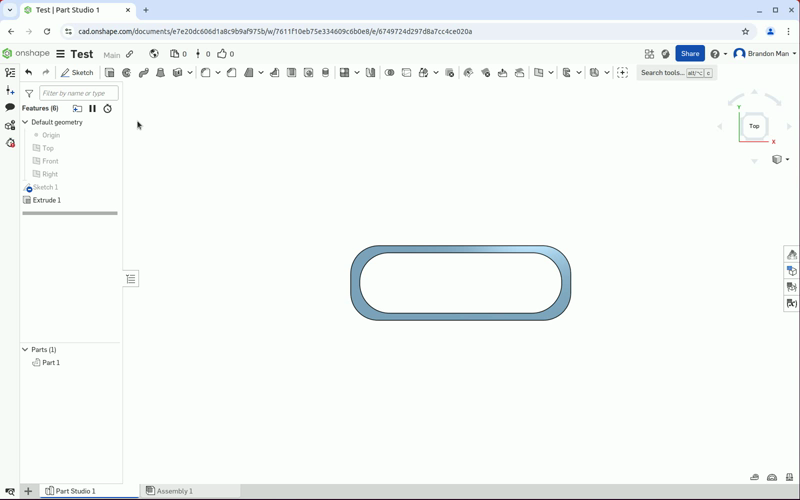
mouse_move(73, 189)
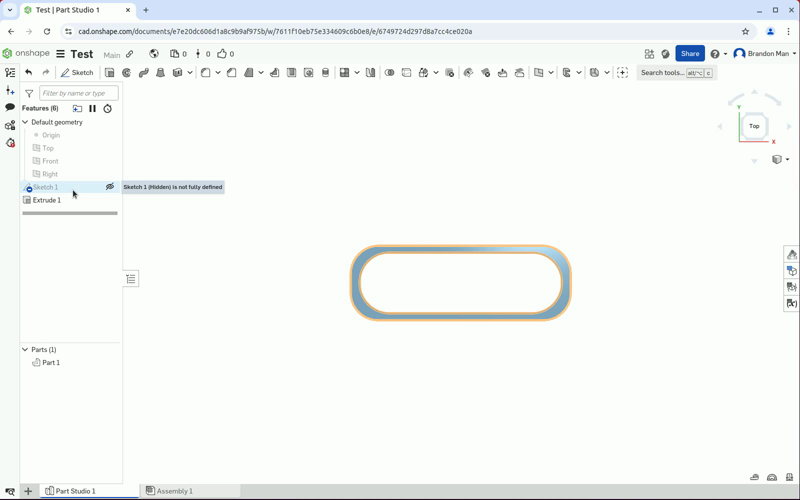
click(73, 189)
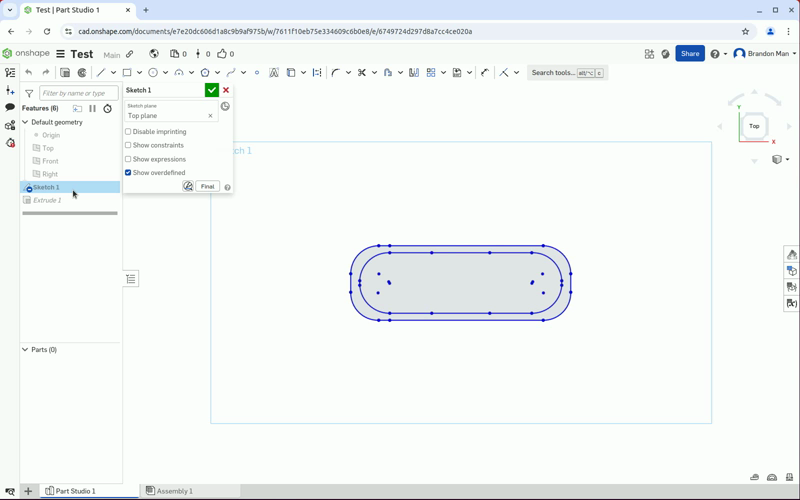
mouse_move(229, 92)
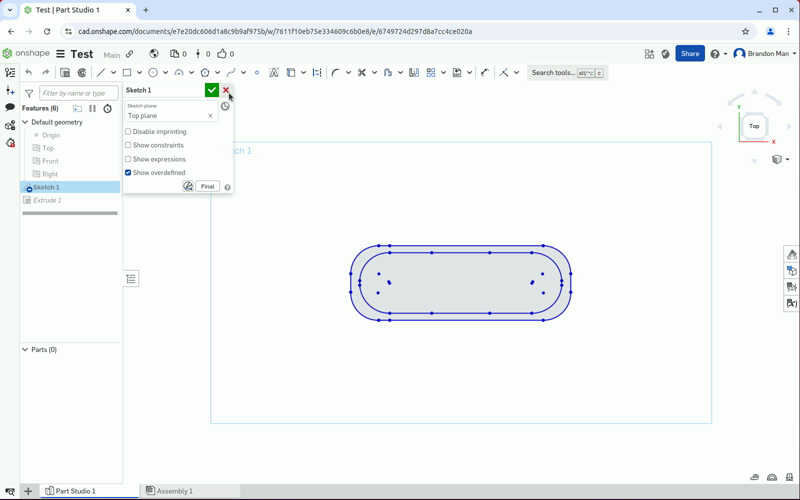
click(229, 92)
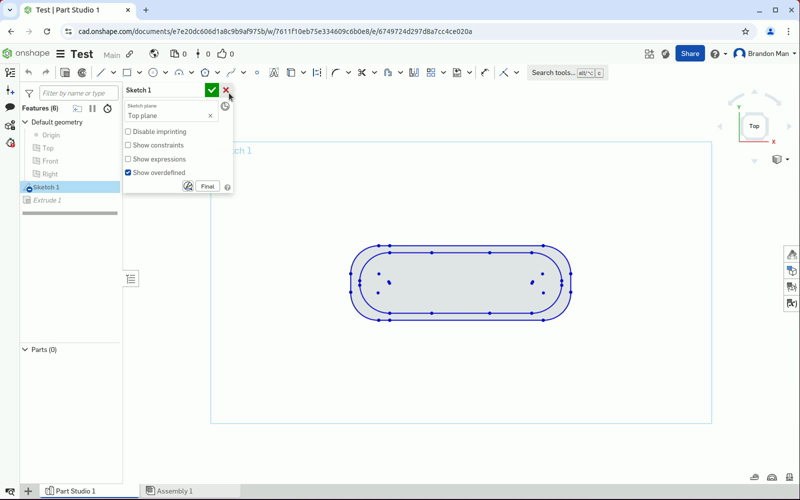
key(shift+s)
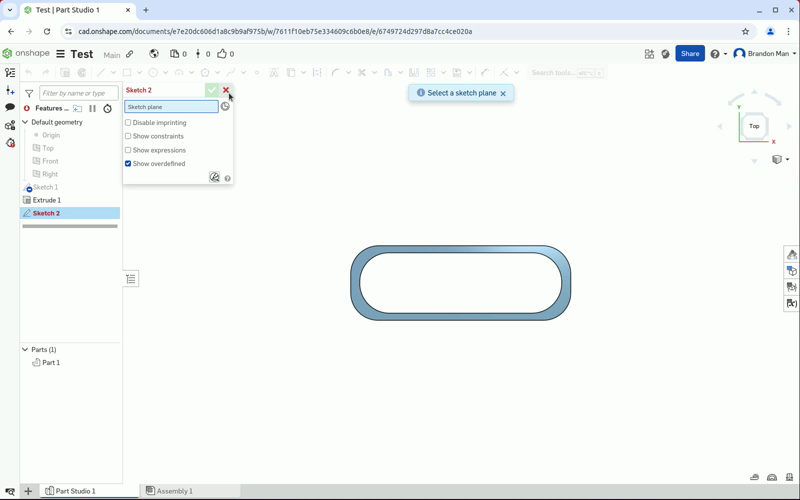
mouse_move(73, 150)
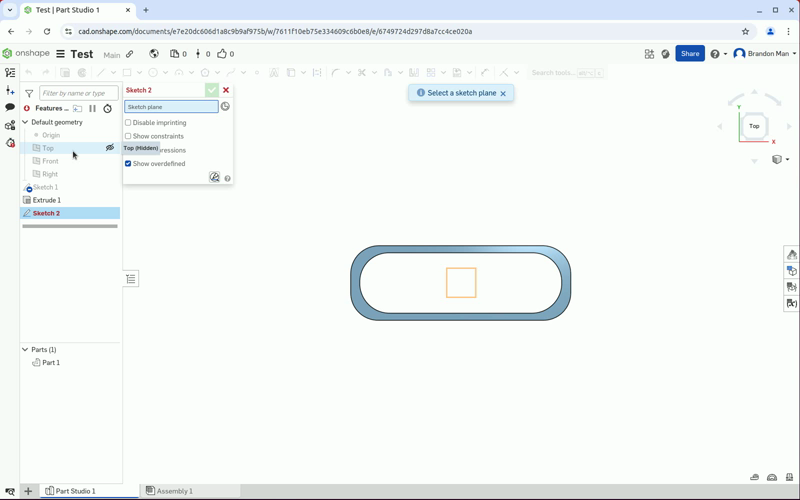
click(73, 150)
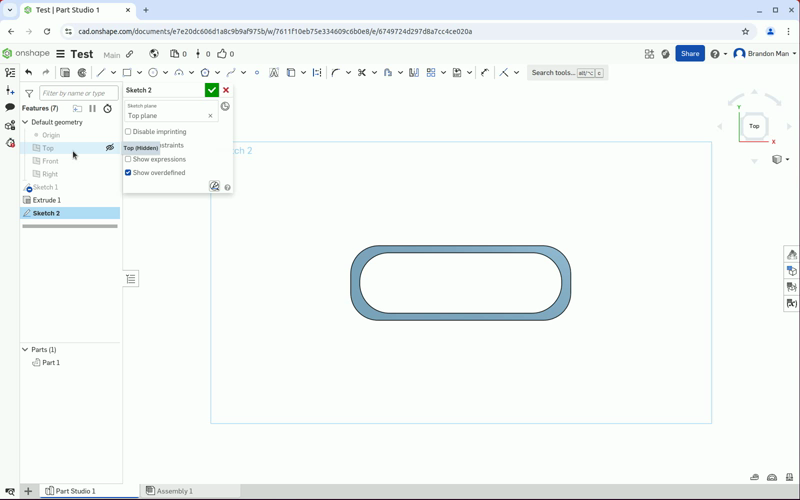
mouse_move(73, 352)
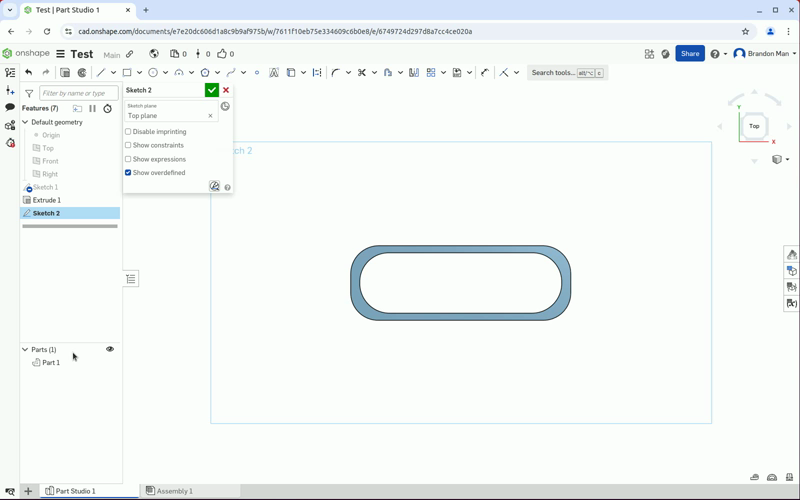
key(y)
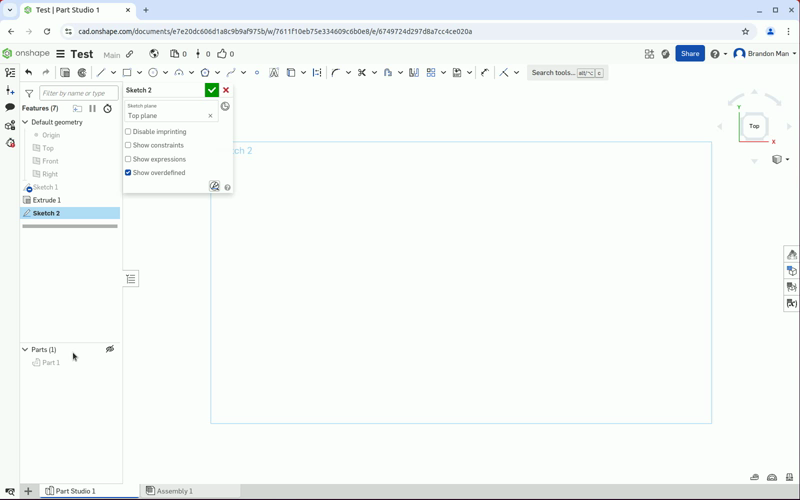
key(l)
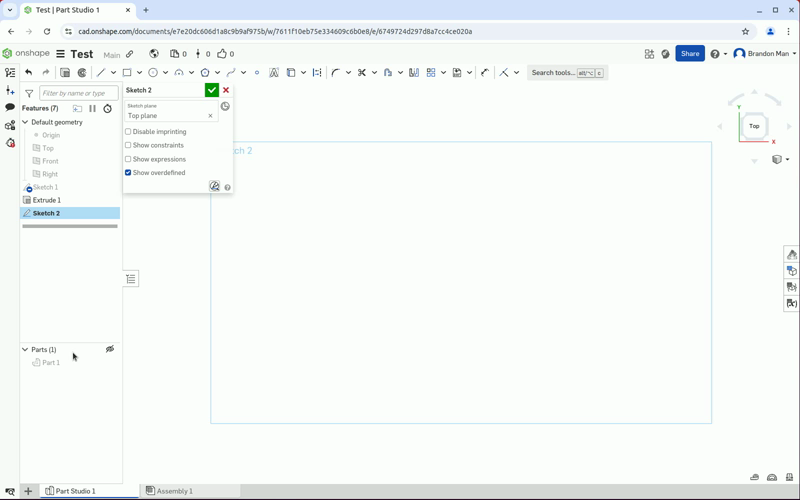
key_down(shift)
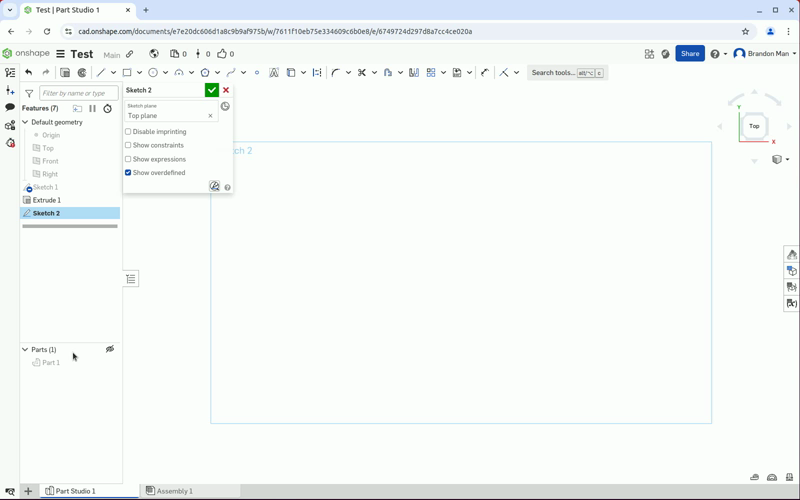
mouse_move(431, 313)
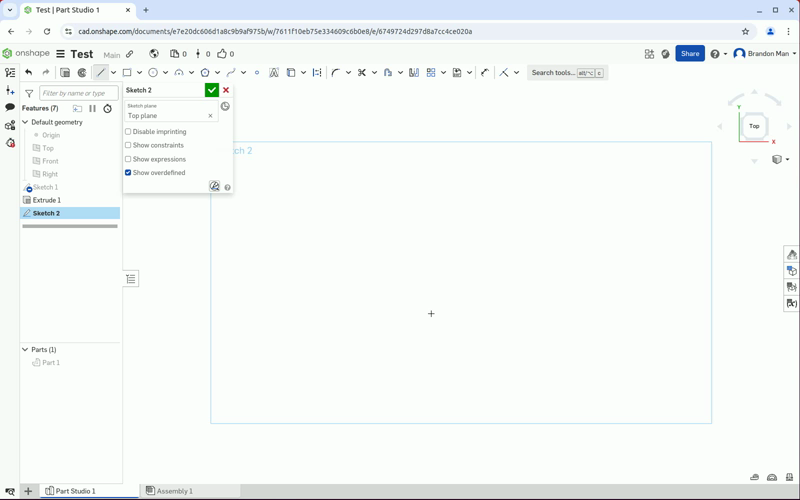
click(431, 313)
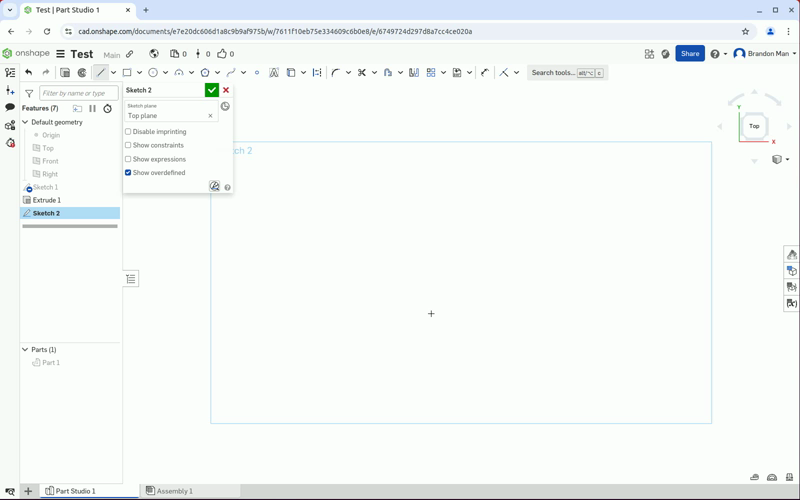
key_up(shift)
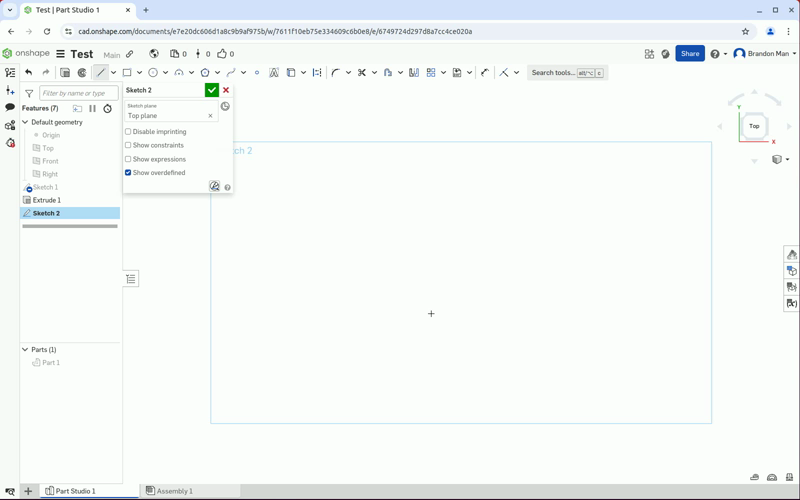
key_down(shift)
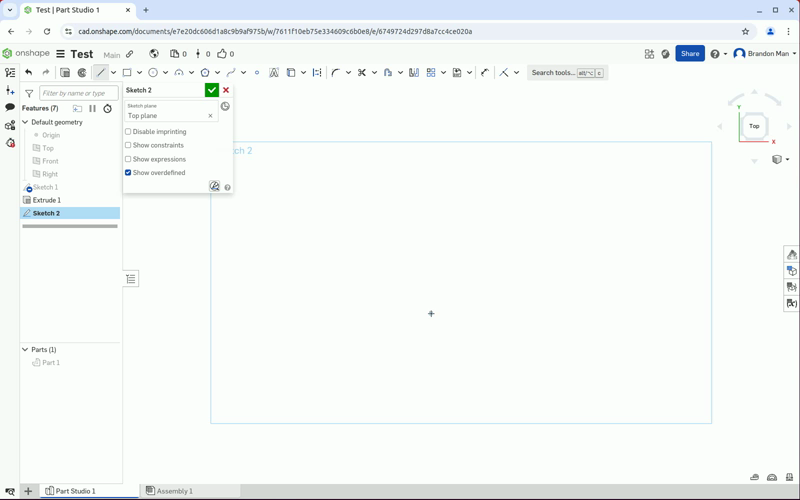
mouse_move(491, 313)
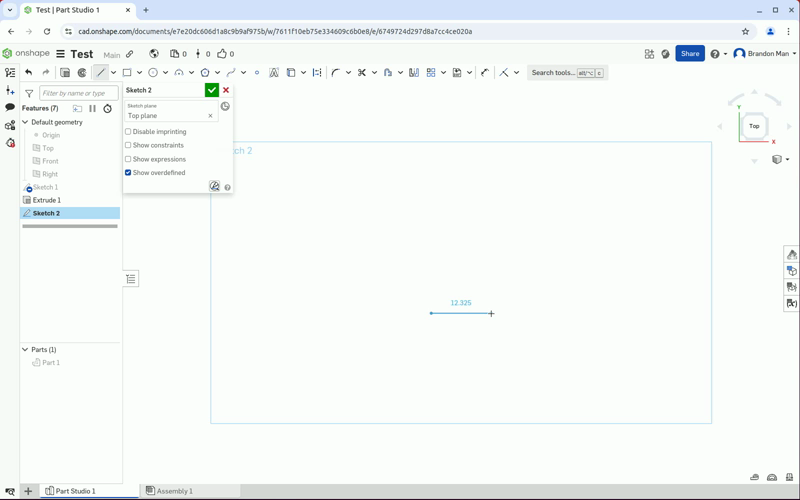
click(491, 313)
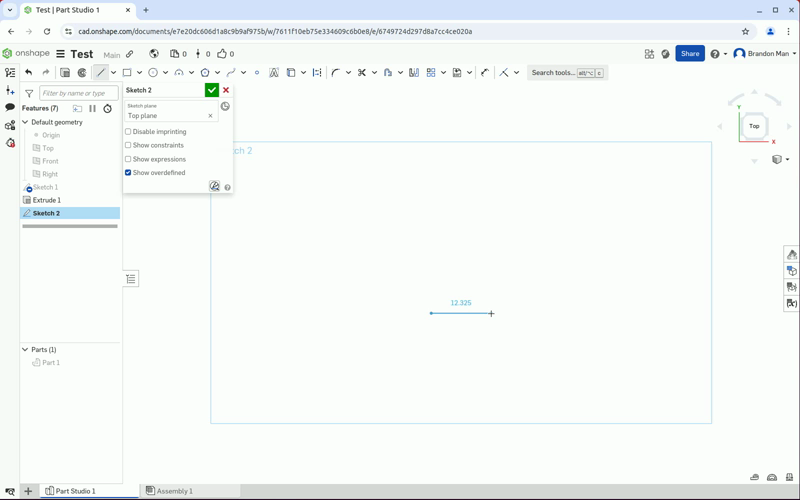
key_up(shift)
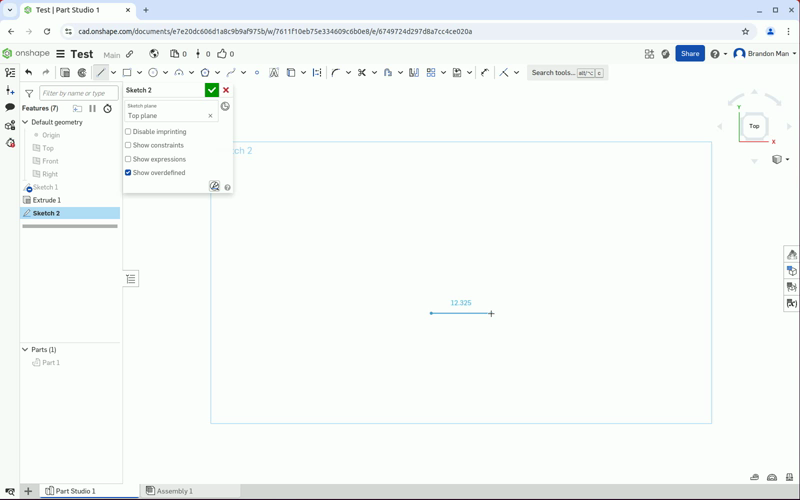
key(esc)
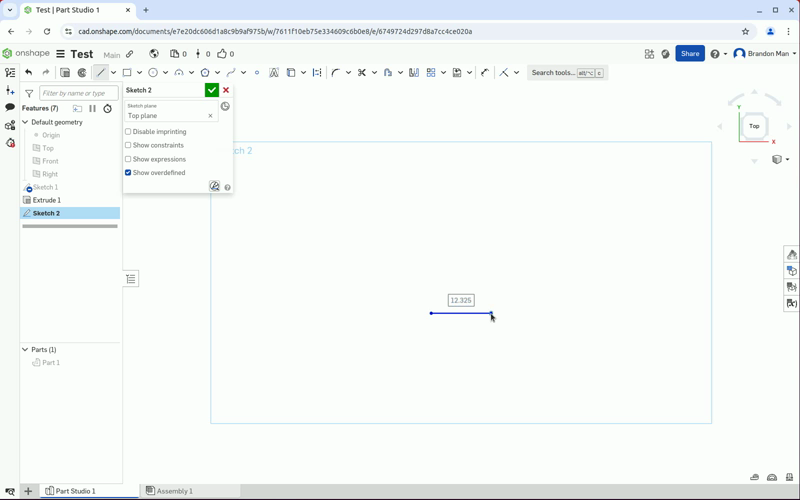
key(a)
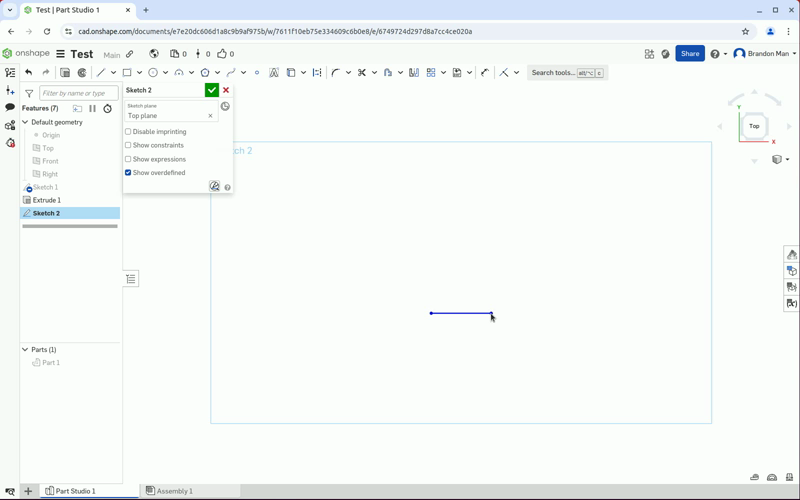
mouse_move(491, 313)
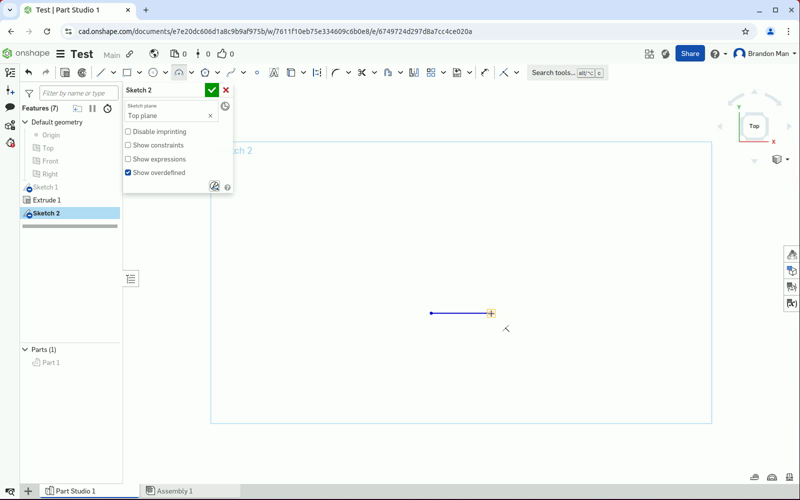
click(491, 313)
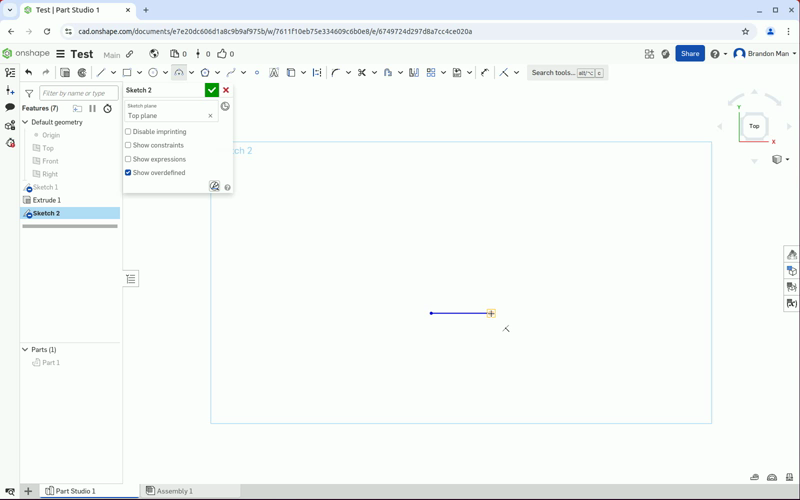
key_down(shift)
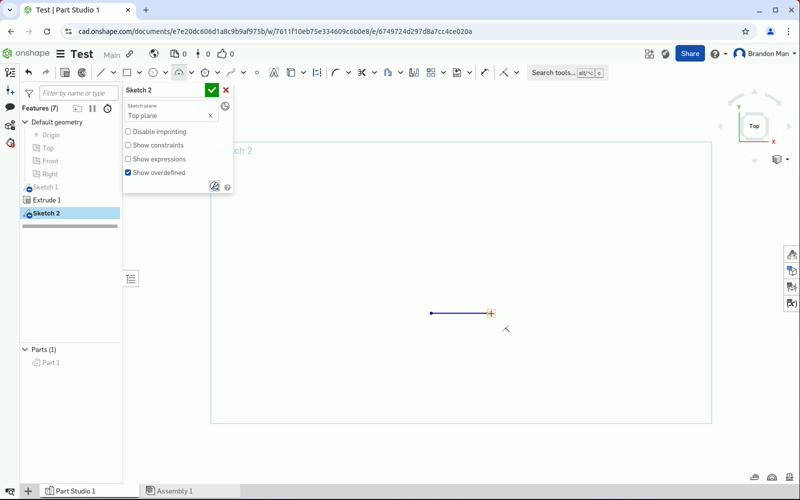
mouse_move(491, 251)
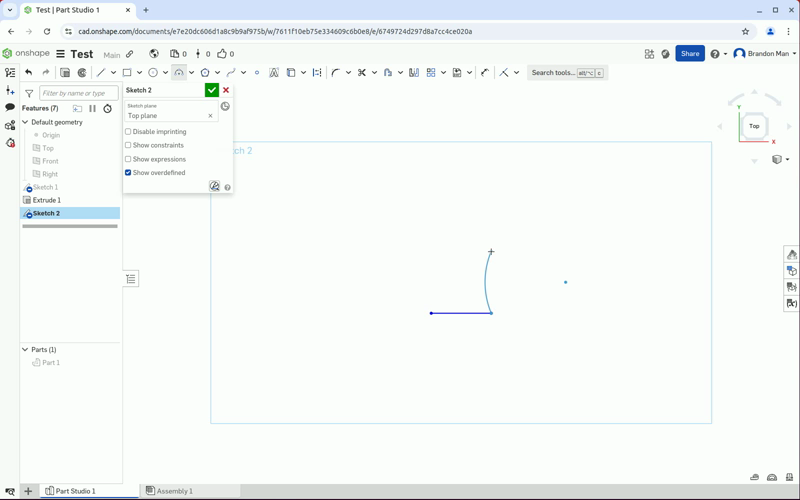
click(491, 251)
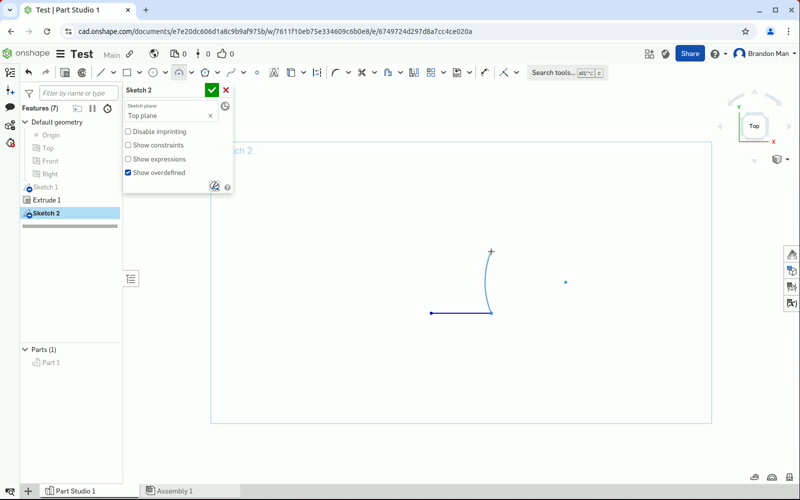
mouse_move(504, 282)
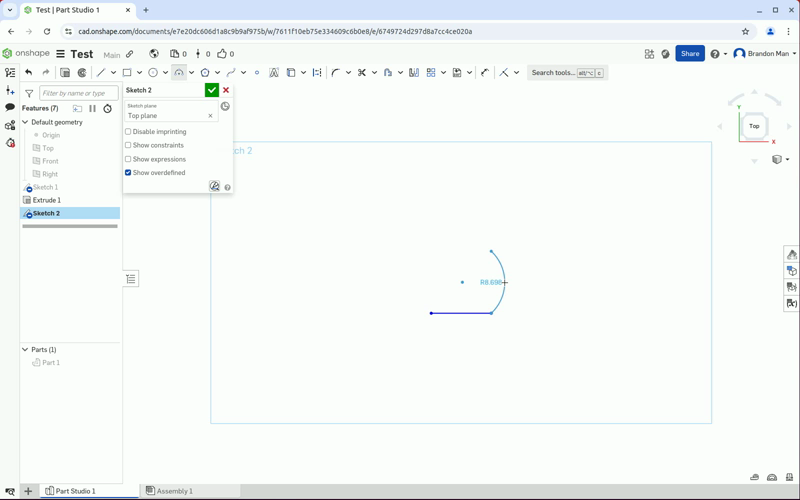
click(504, 282)
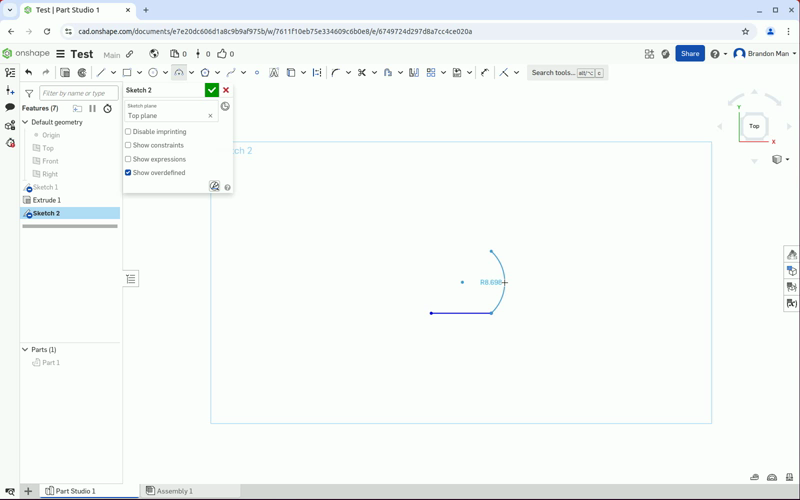
key_up(shift)
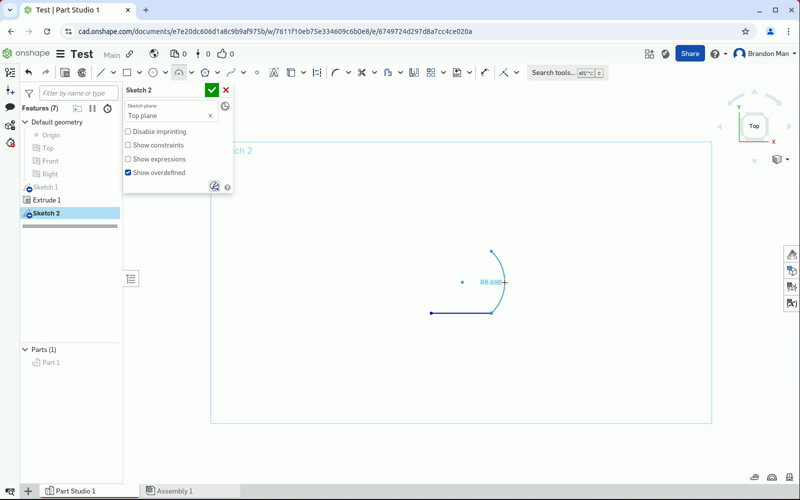
key(esc)
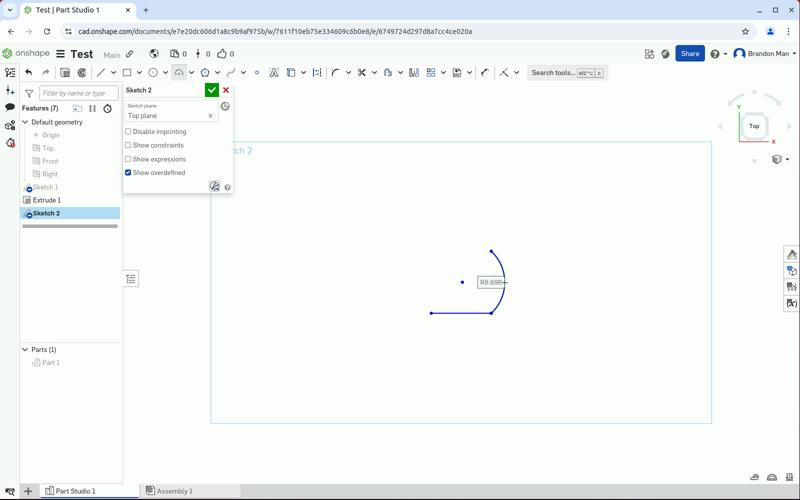
key(l)
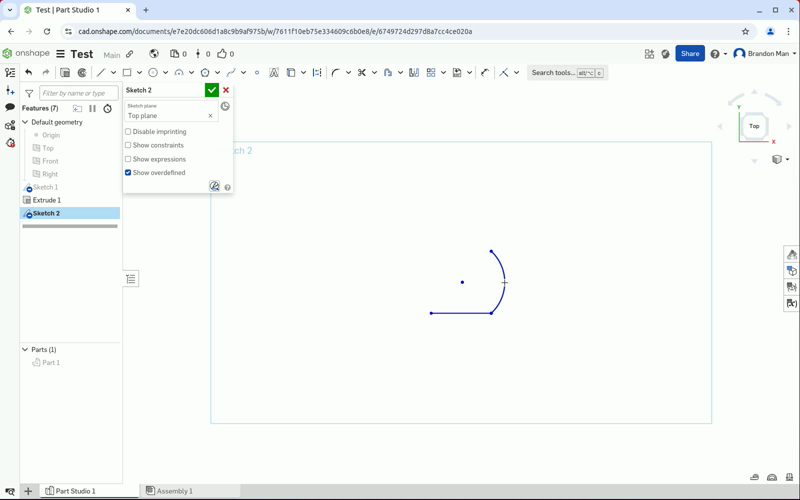
mouse_move(491, 251)
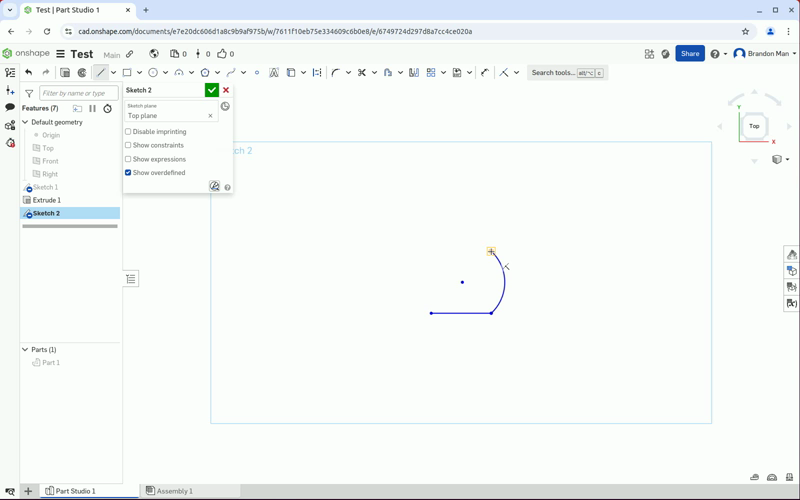
click(491, 251)
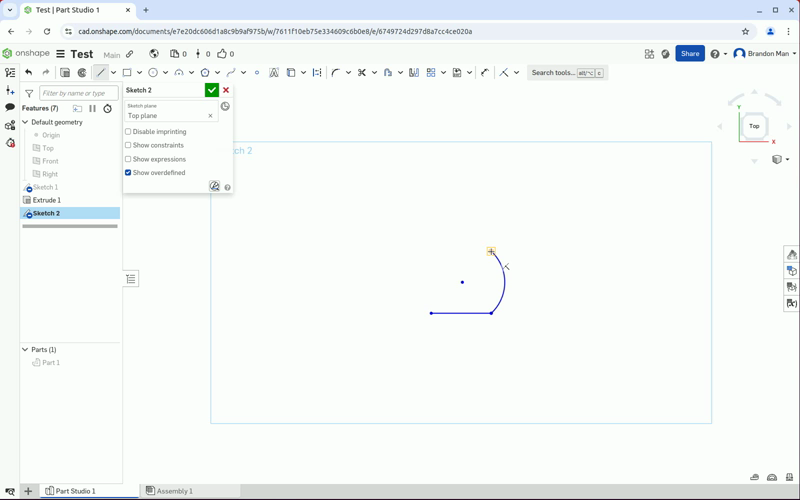
key_down(shift)
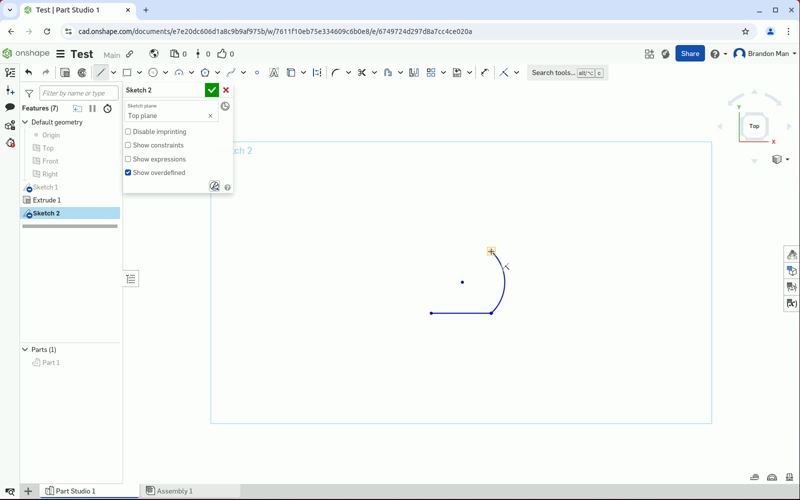
mouse_move(431, 251)
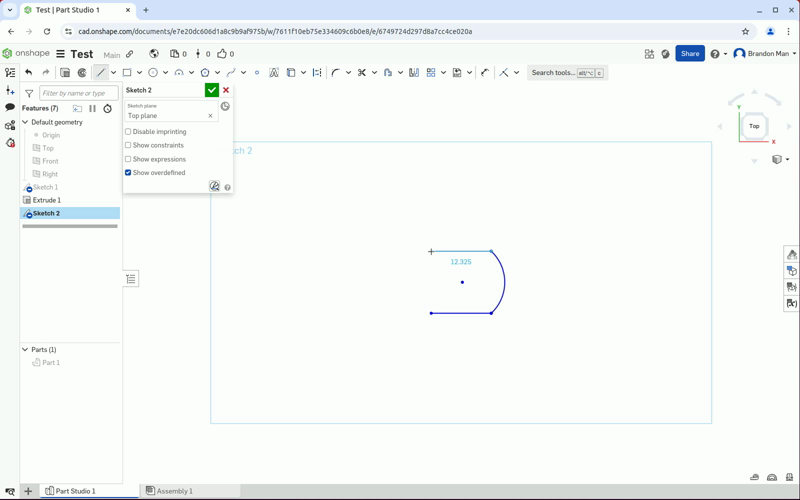
click(431, 251)
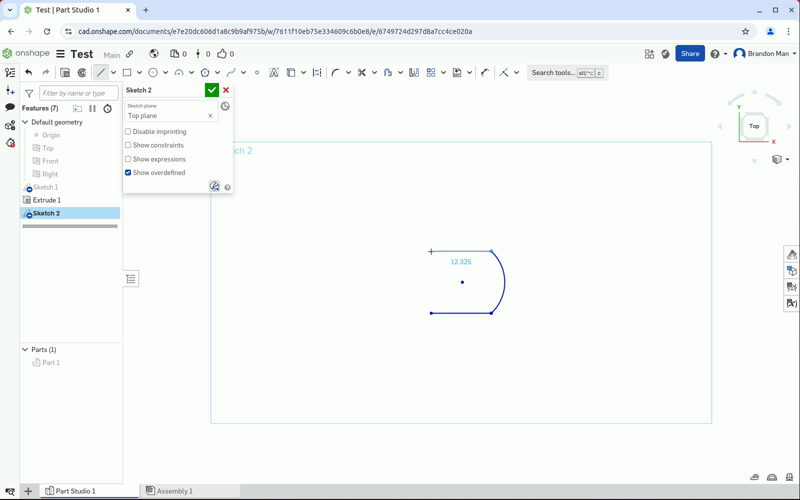
key_up(shift)
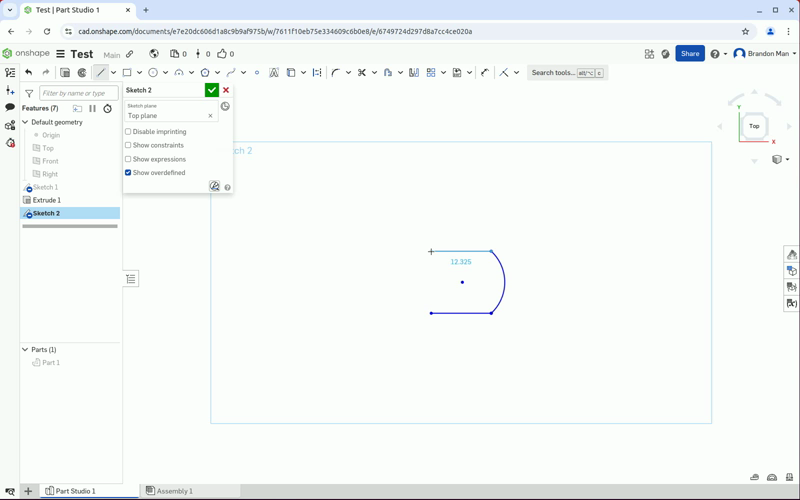
key(esc)
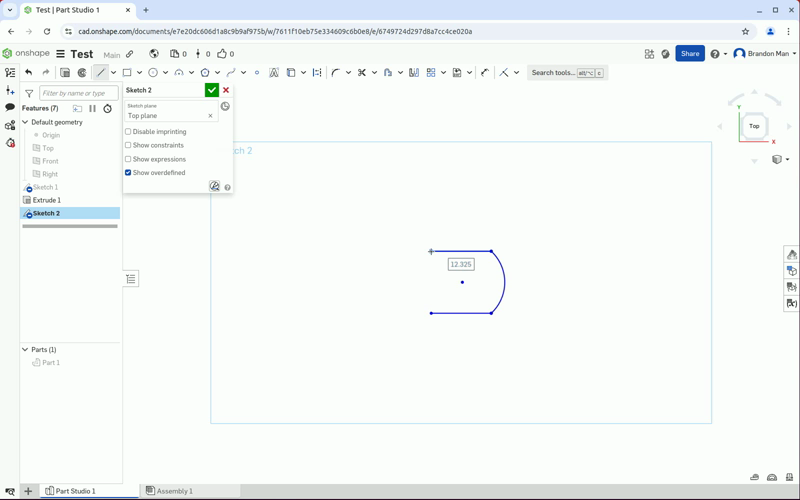
key(a)
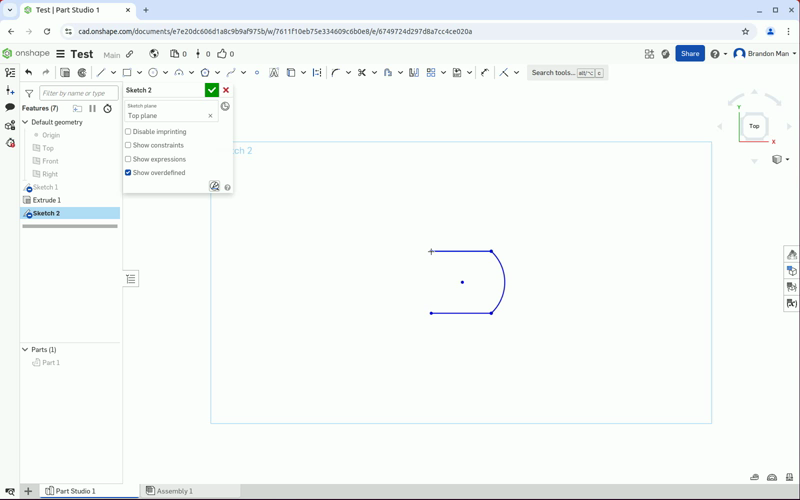
mouse_move(431, 251)
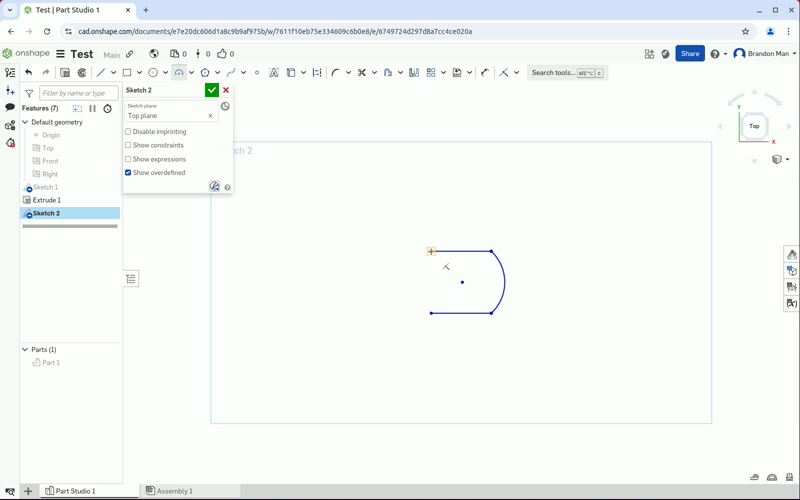
click(431, 251)
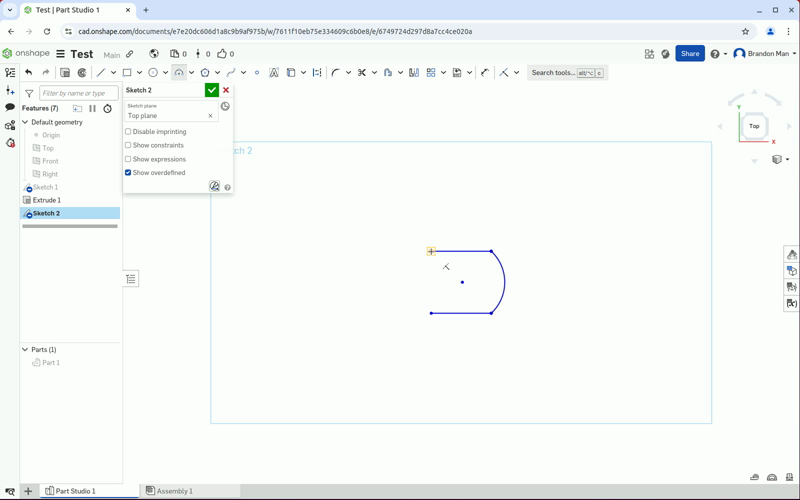
mouse_move(431, 313)
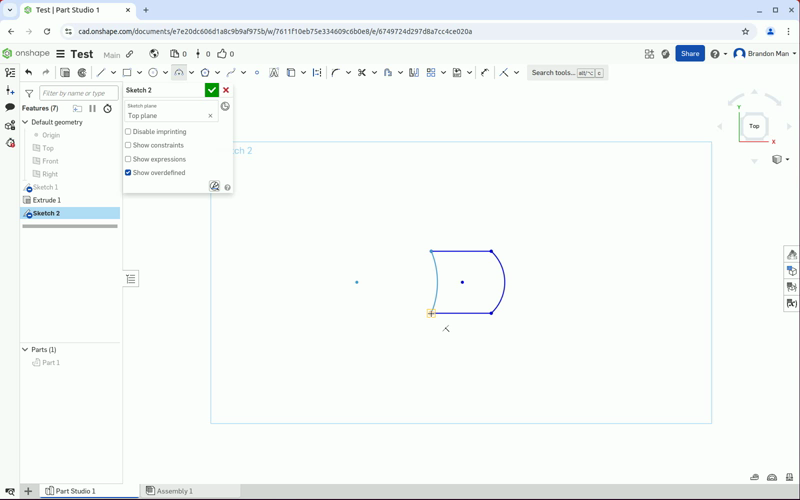
click(431, 313)
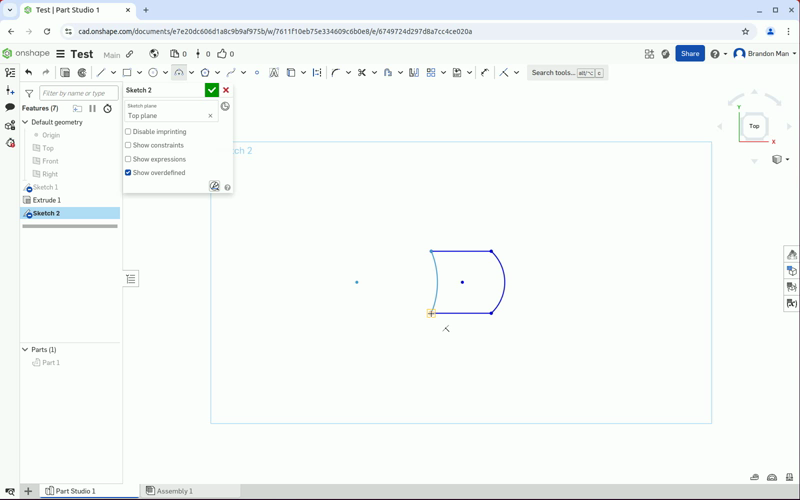
key_down(shift)
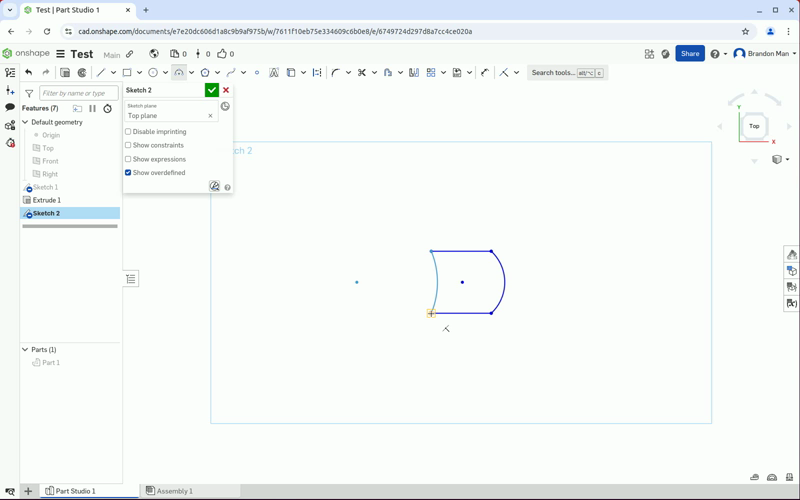
mouse_move(418, 282)
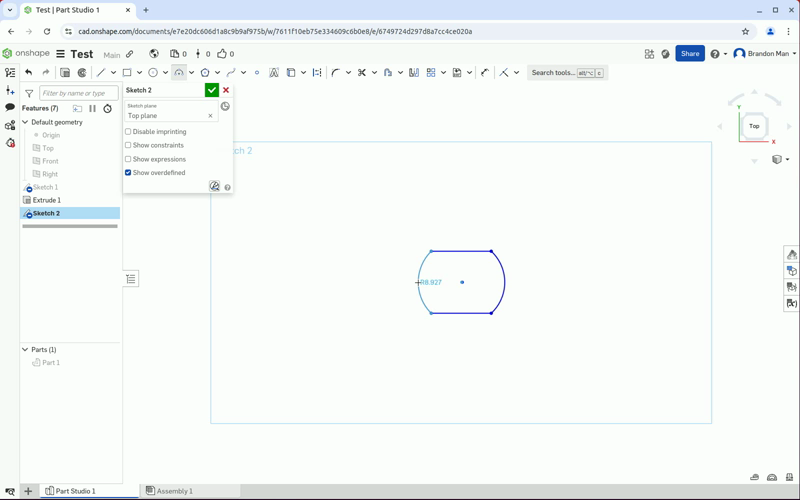
click(418, 282)
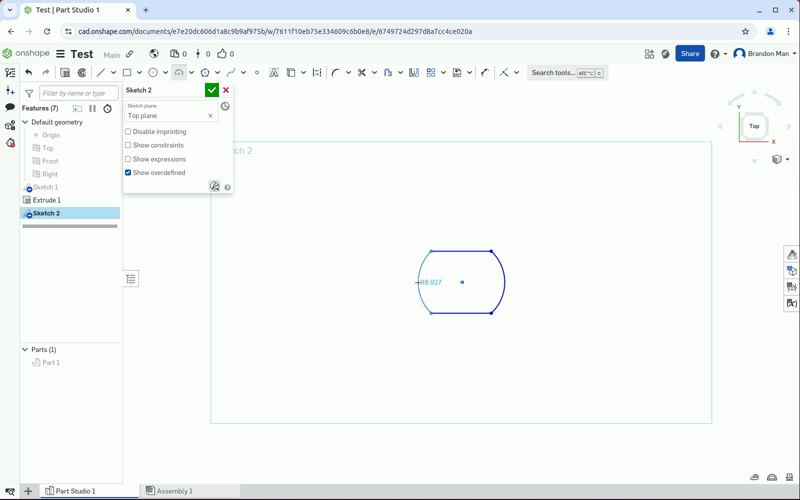
key_up(shift)
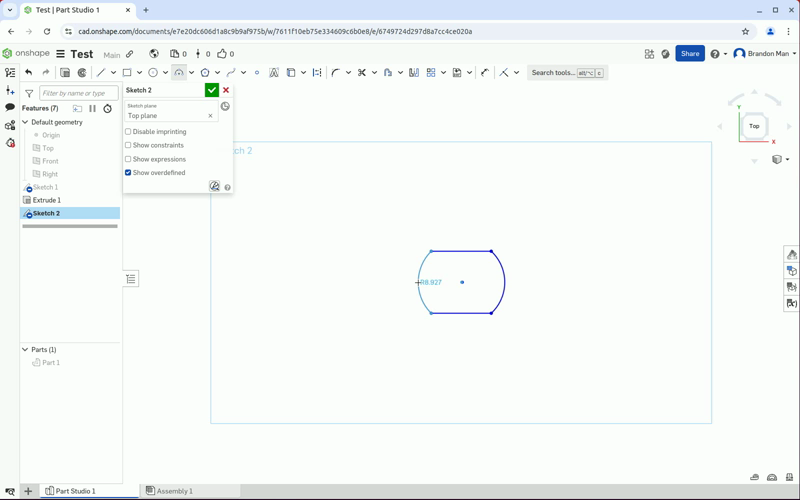
key(esc)
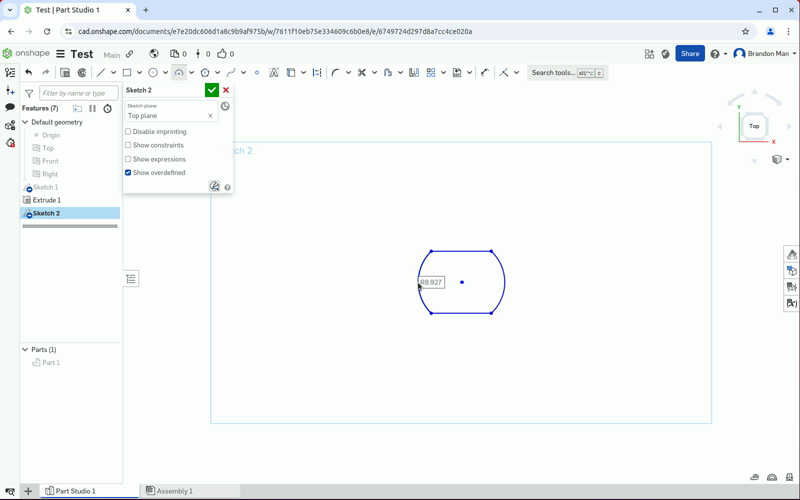
key(c)
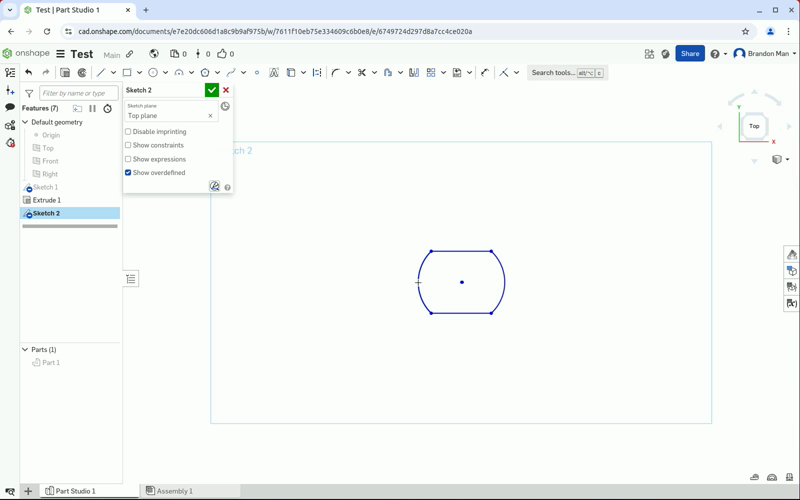
key_down(shift)
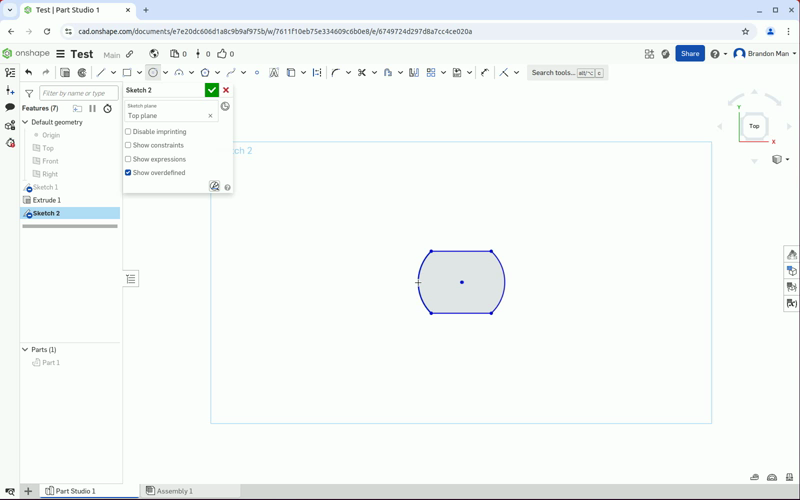
mouse_move(461, 282)
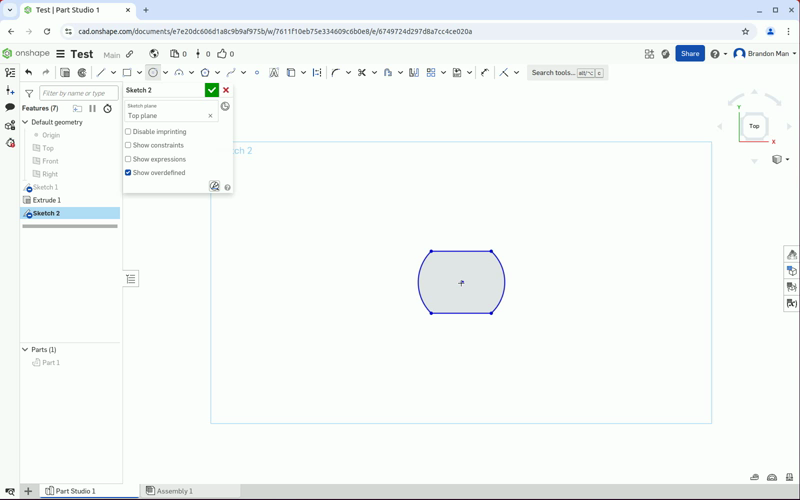
scroll(6)
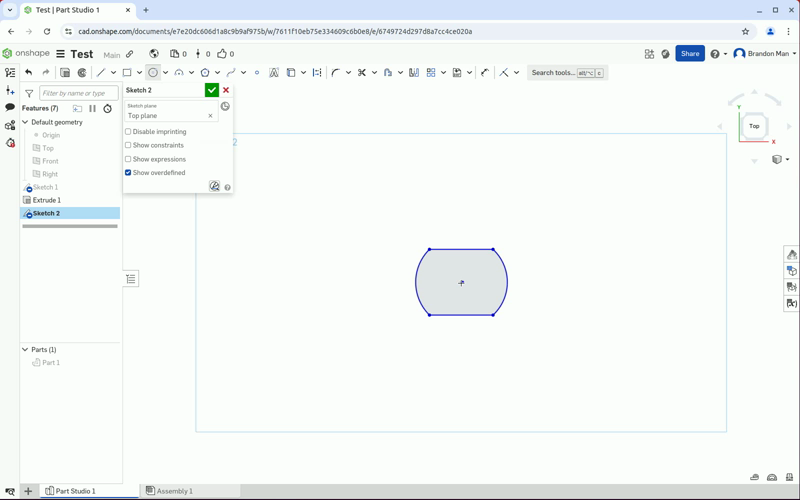
scroll(6)
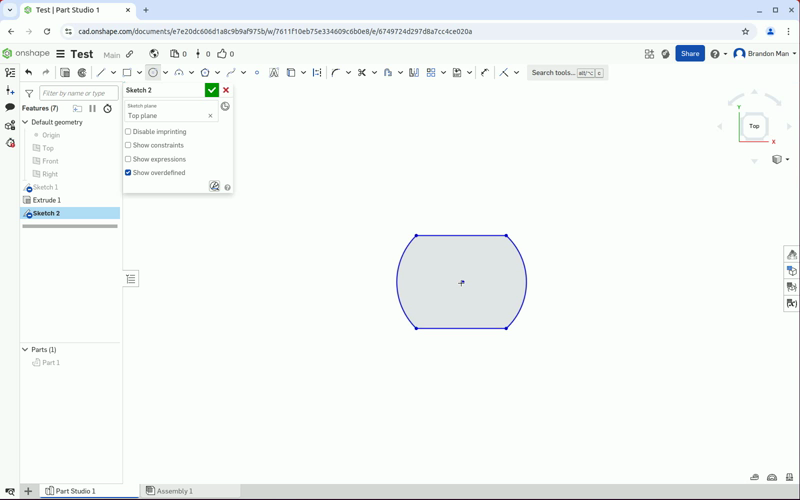
scroll(6)
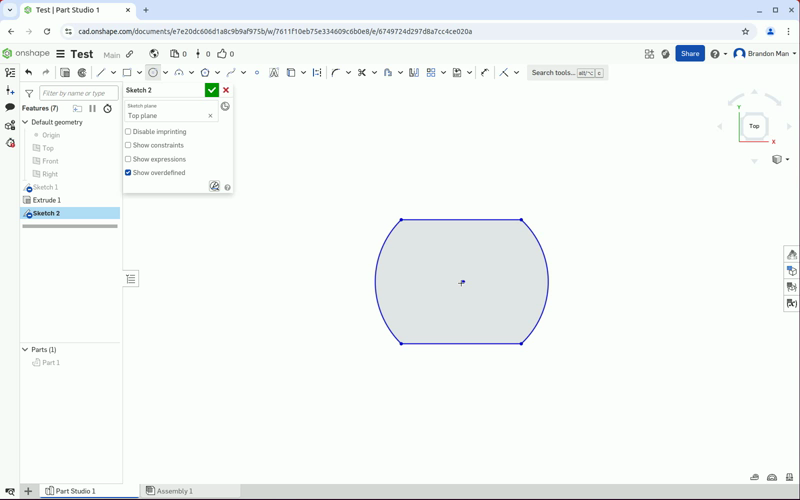
scroll(6)
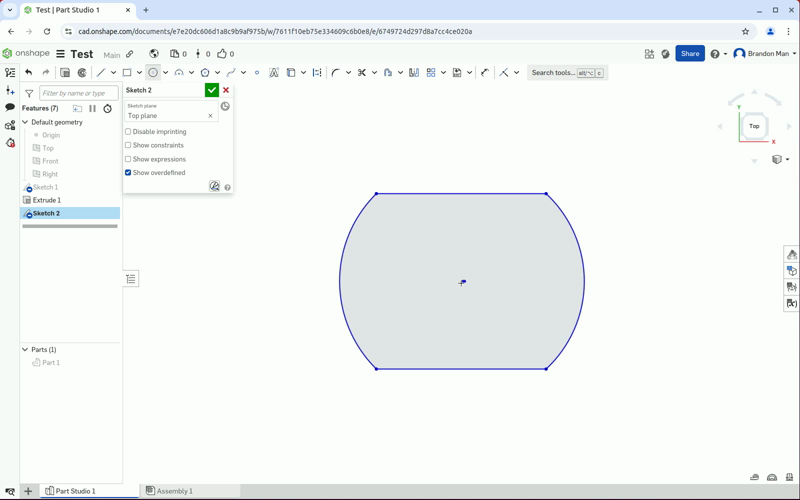
scroll(6)
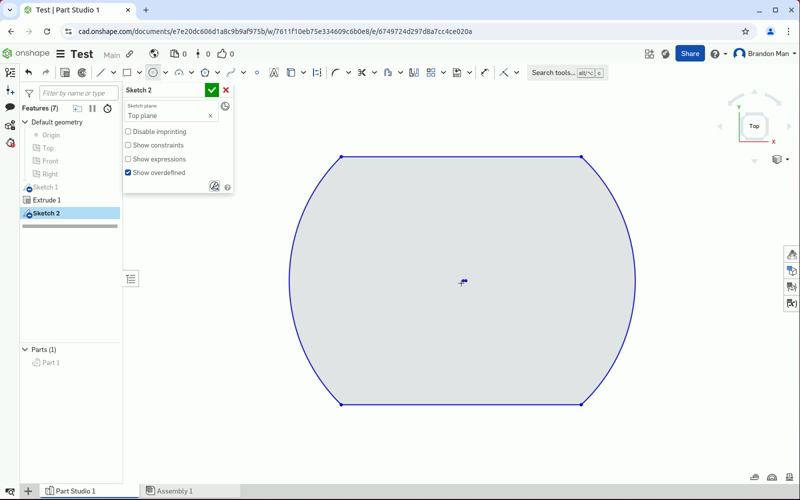
scroll(6)
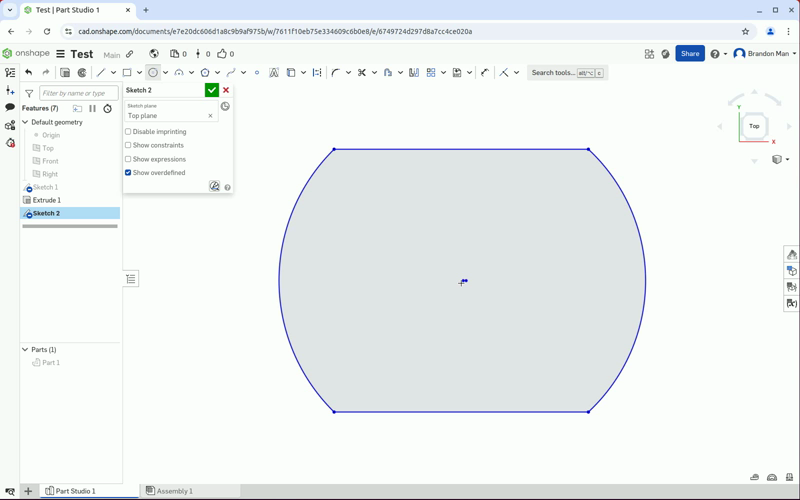
scroll(6)
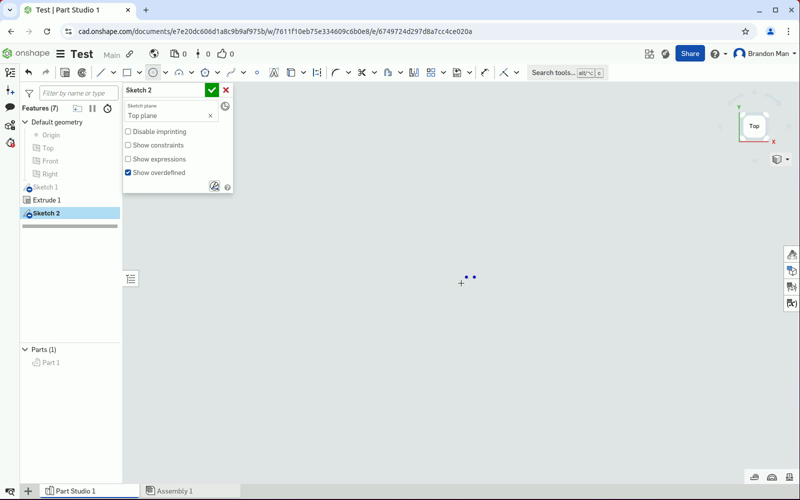
click(461, 282)
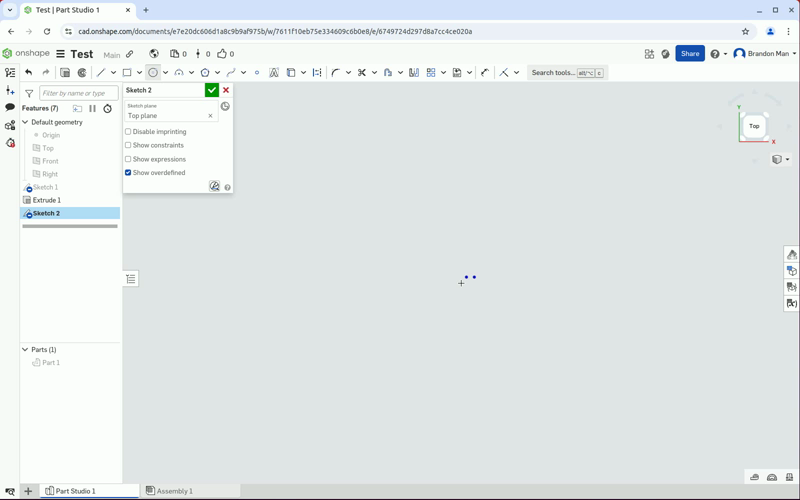
scroll(-6)
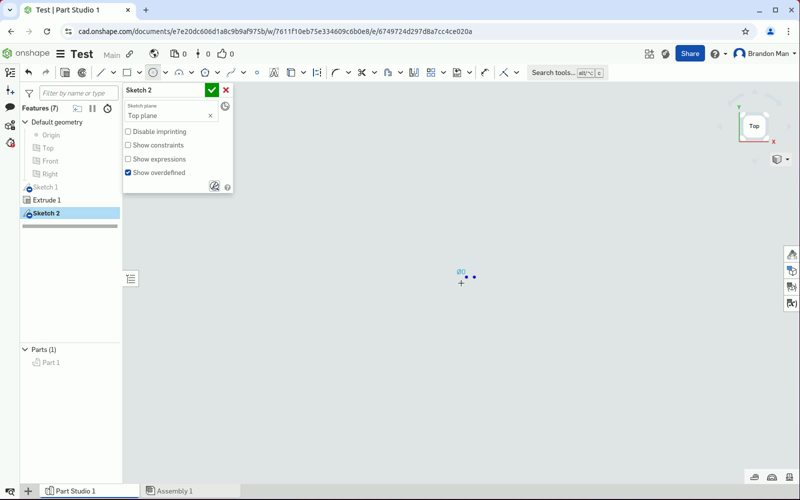
scroll(-6)
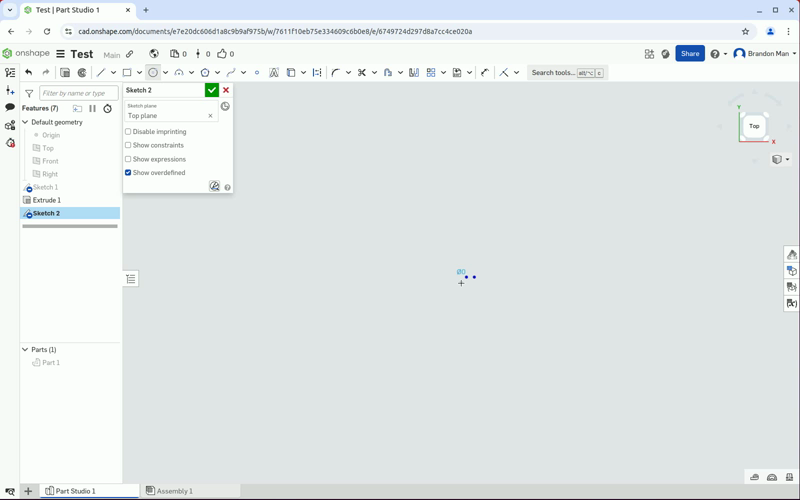
scroll(-6)
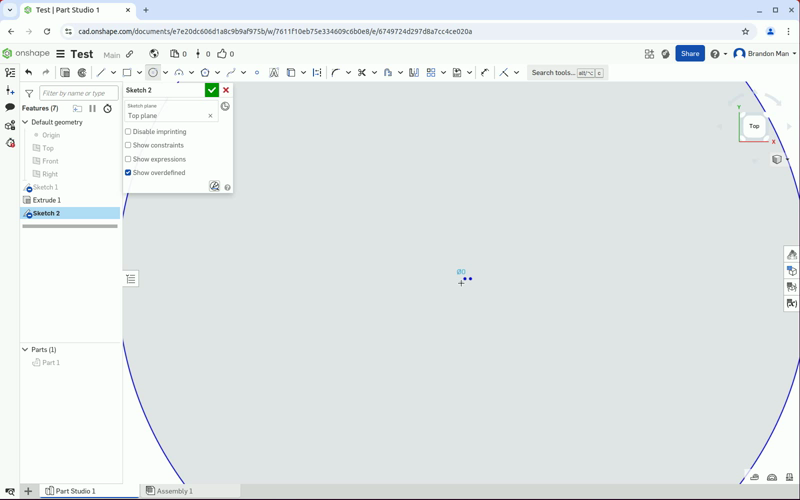
scroll(-6)
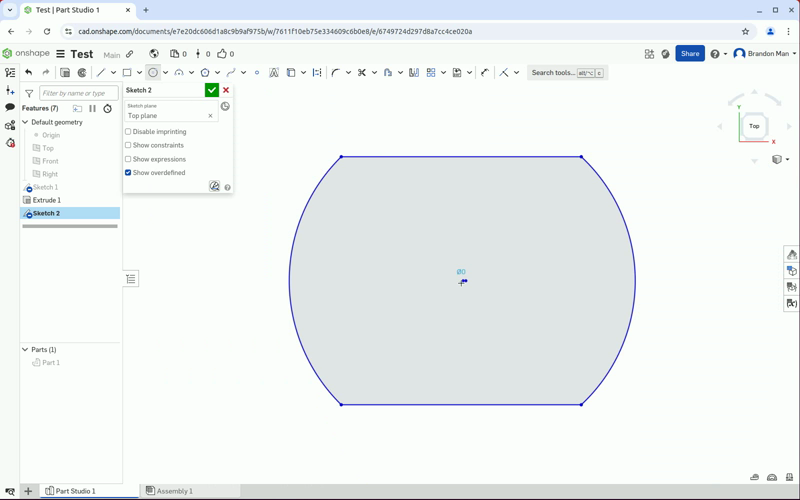
scroll(-6)
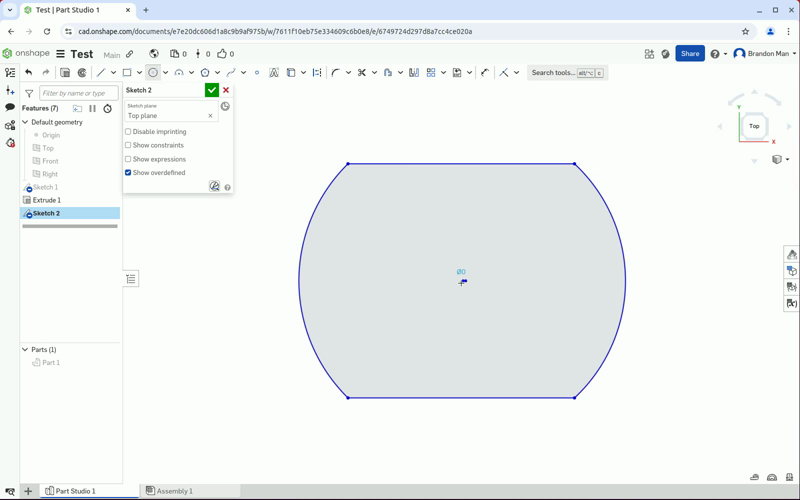
scroll(-6)
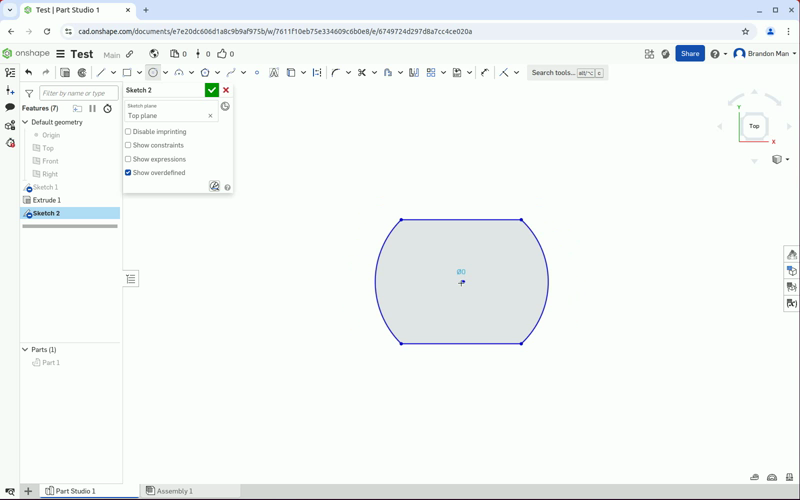
scroll(-6)
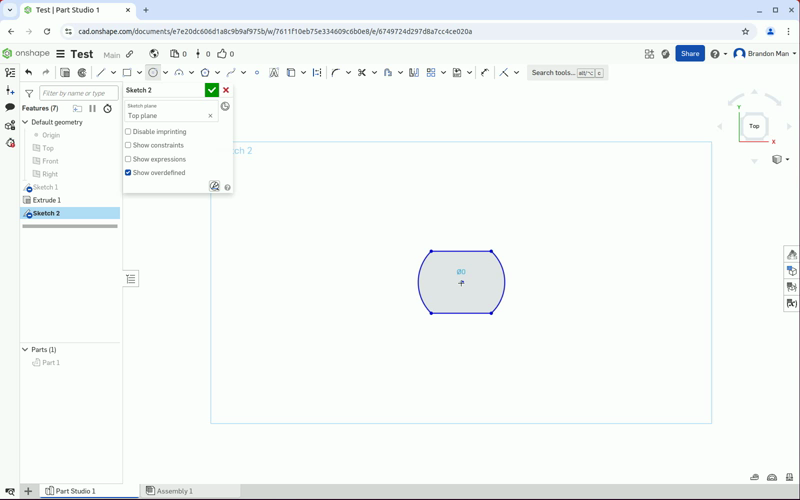
key_up(shift)
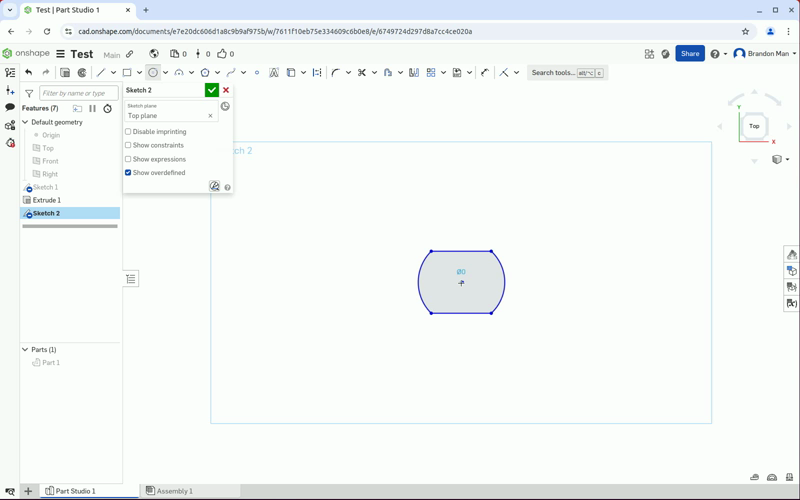
mouse_move(480, 282)
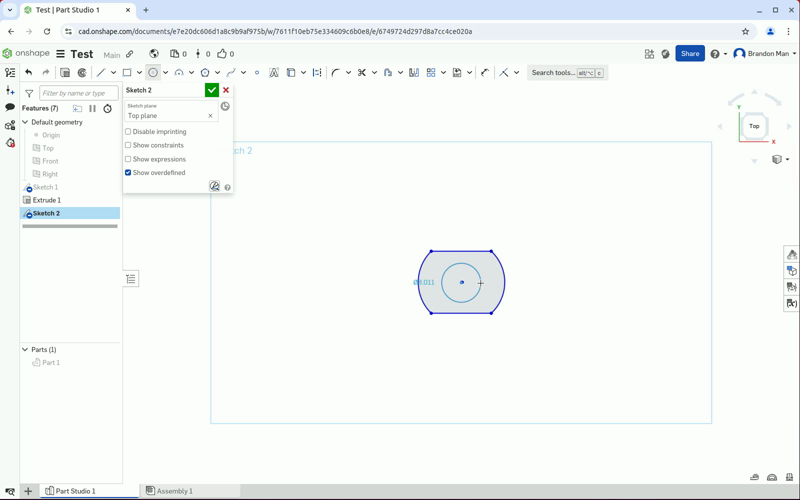
click(480, 282)
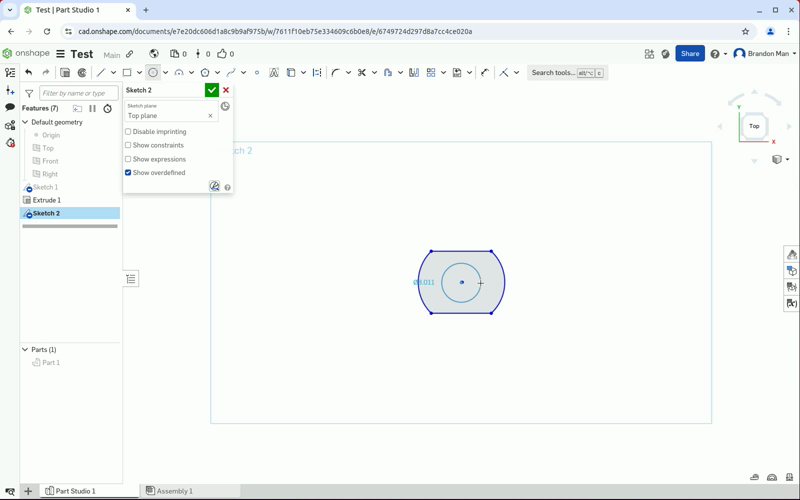
key(esc)
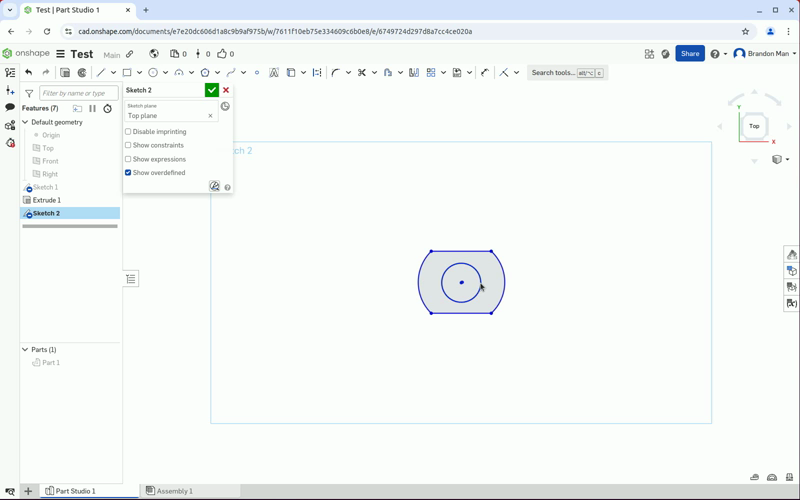
mouse_move(485, 278)
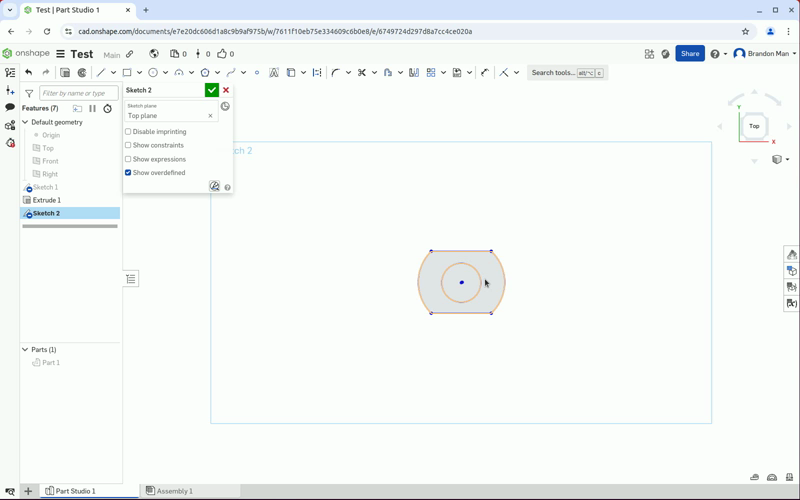
click(485, 278)
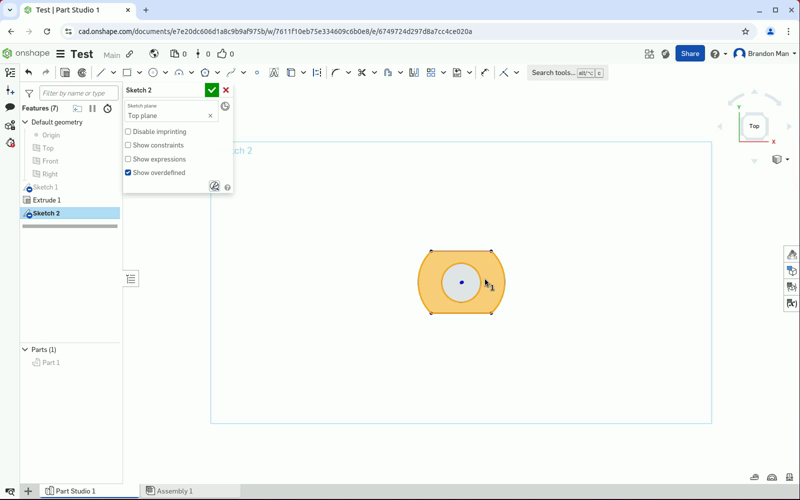
mouse_move(73, 352)
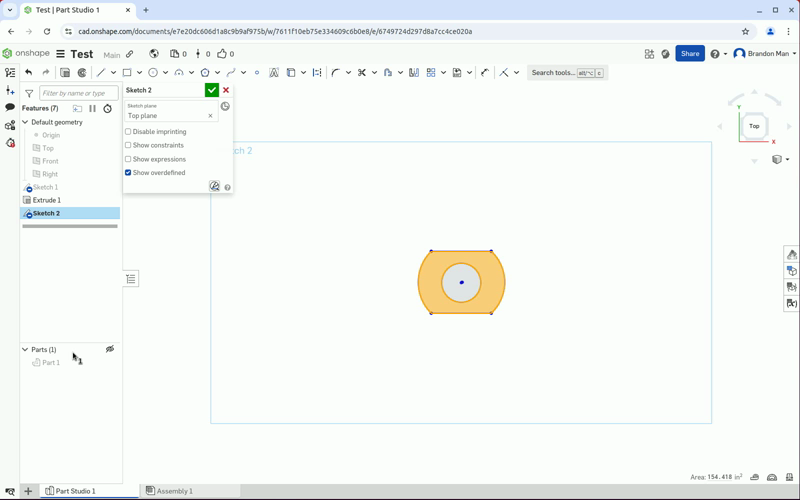
key(shift+y)
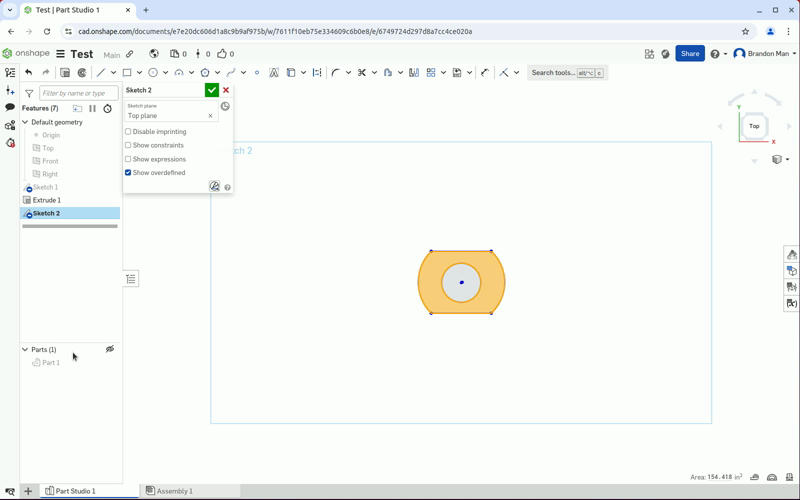
key(shift+e)
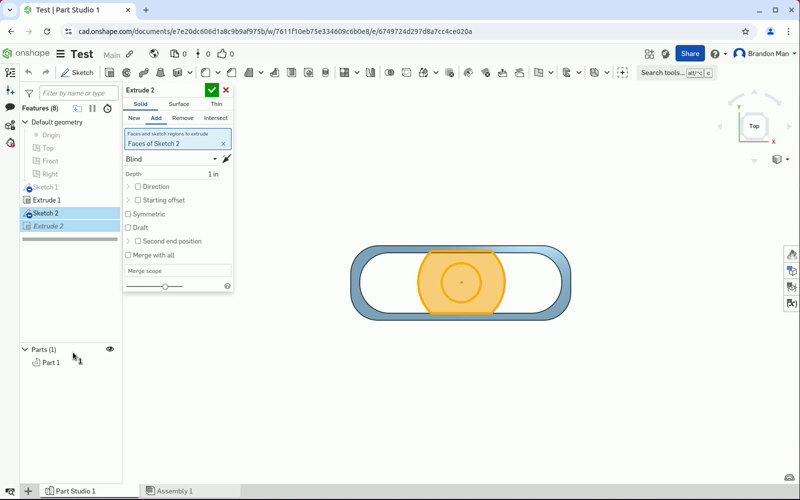
mouse_move(143, 106)
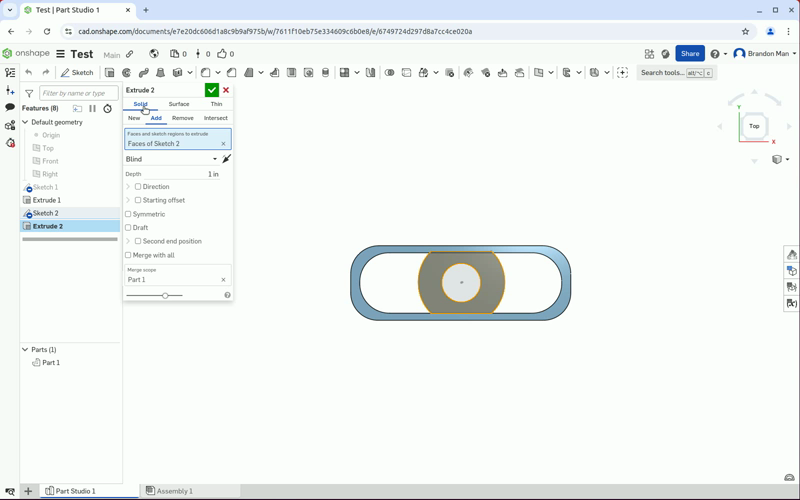
click(143, 106)
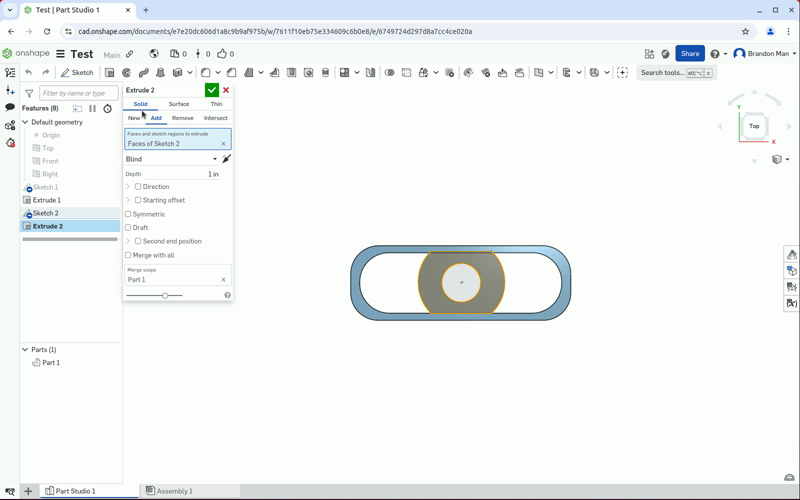
mouse_move(137, 120)
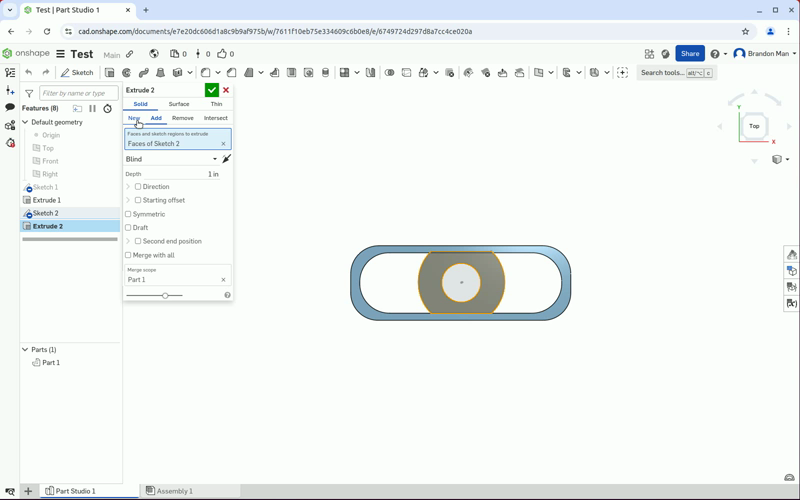
click(137, 120)
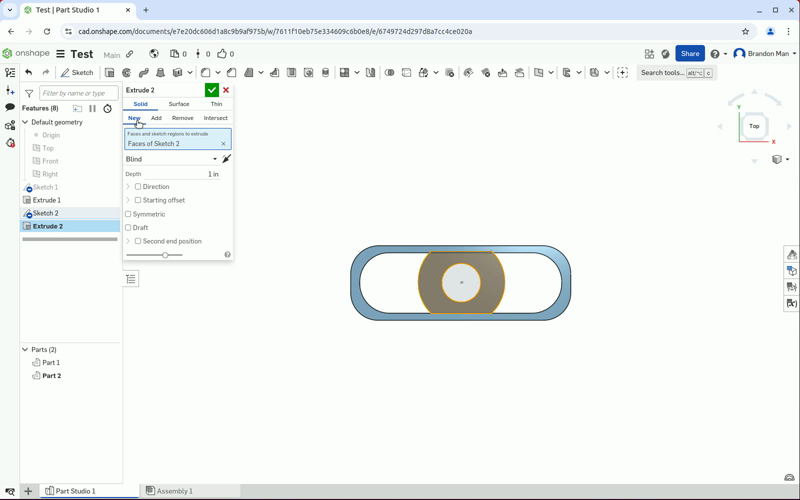
key(tab, 4)
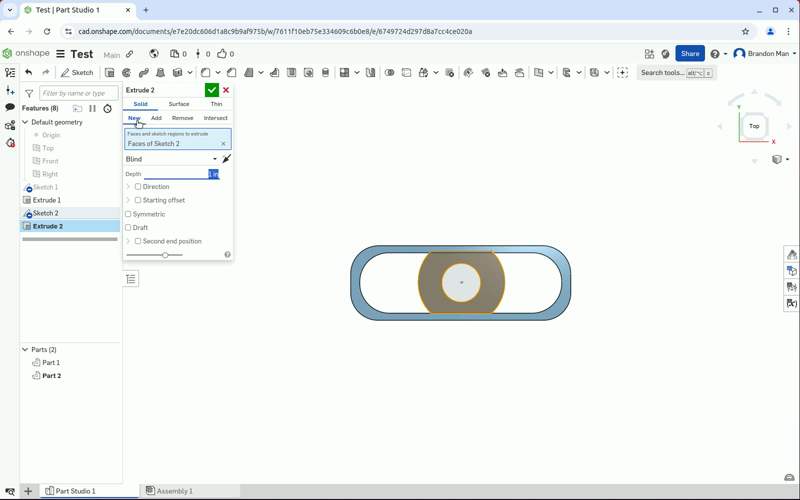
text(6.981)
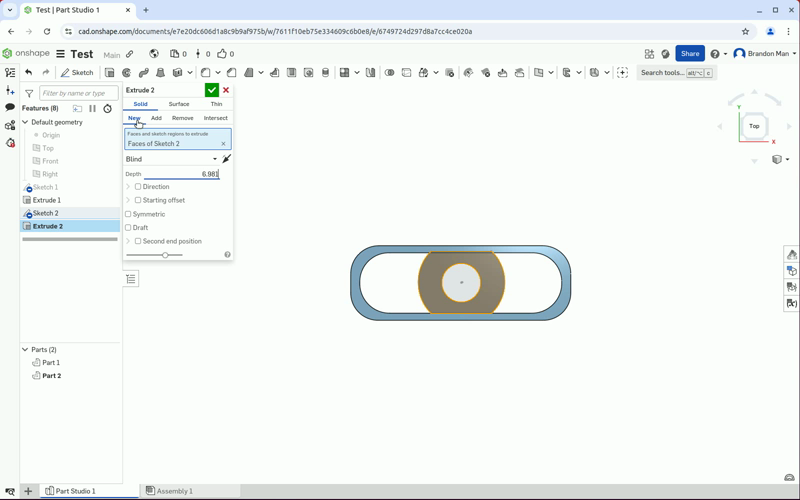
key(enter)
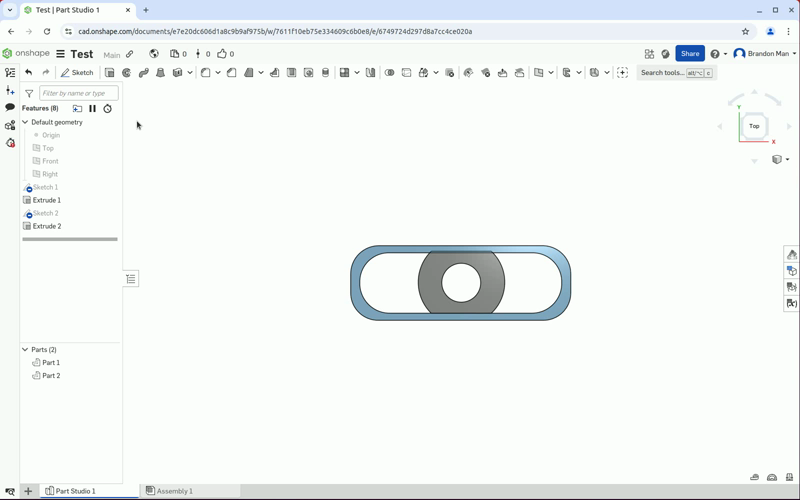
key(shift+h)
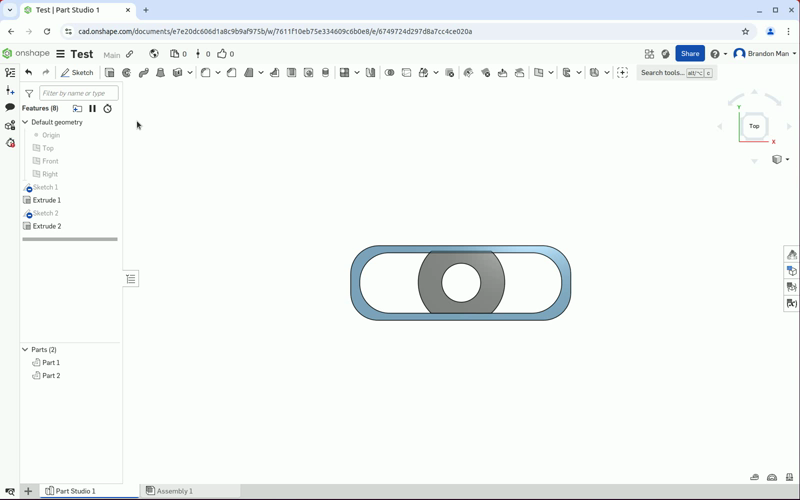
key(shift+h)
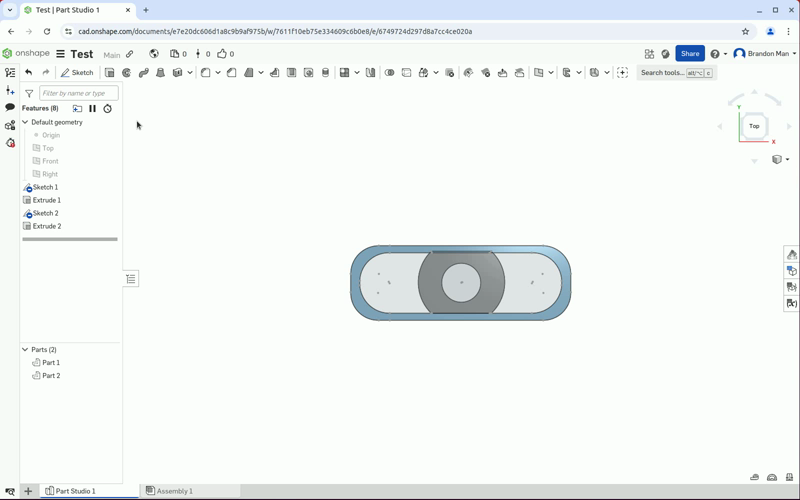
key(shift+7)
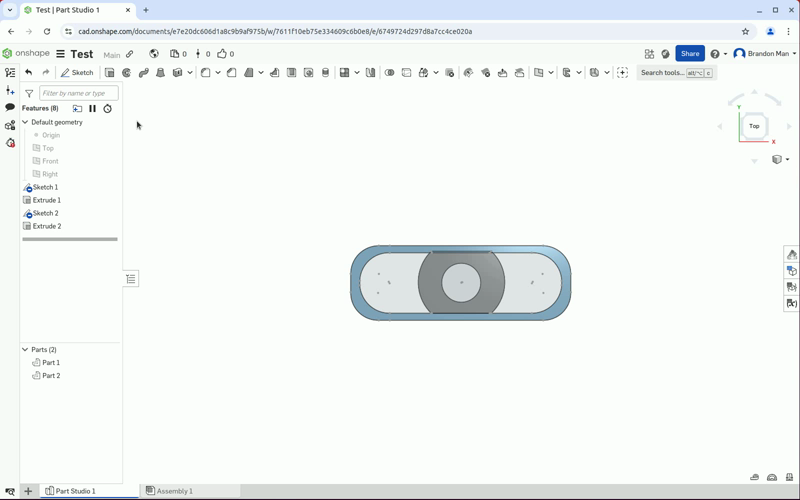
key(up, 3)
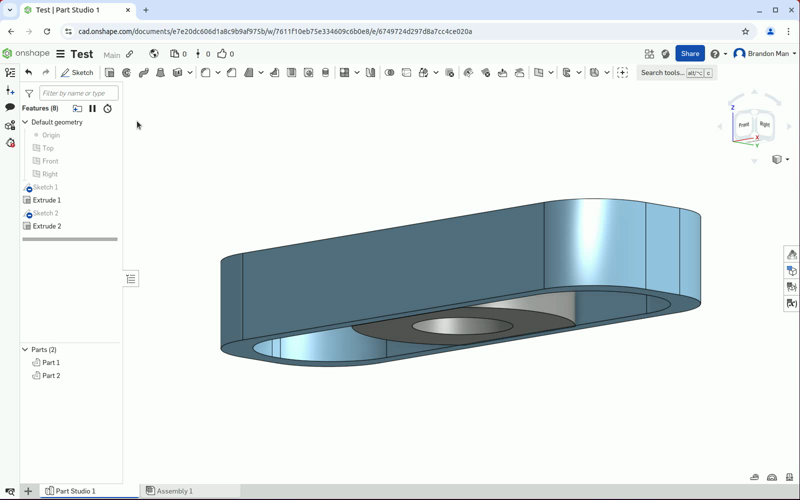
key(left, 3)
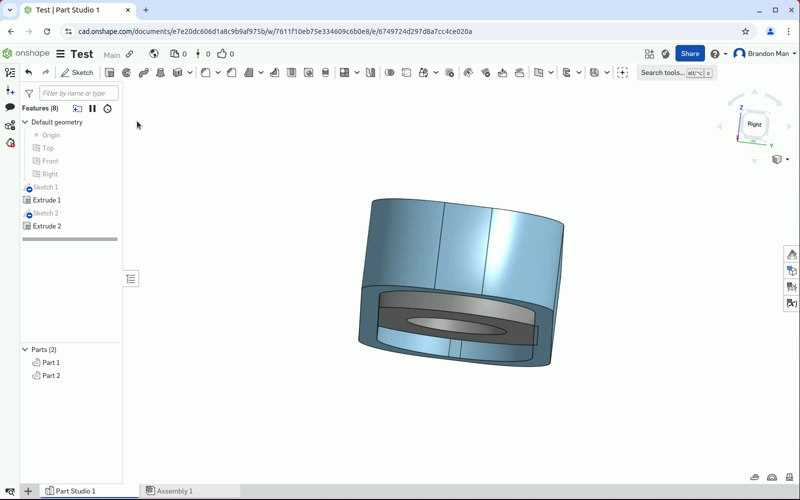
key(right, 3)
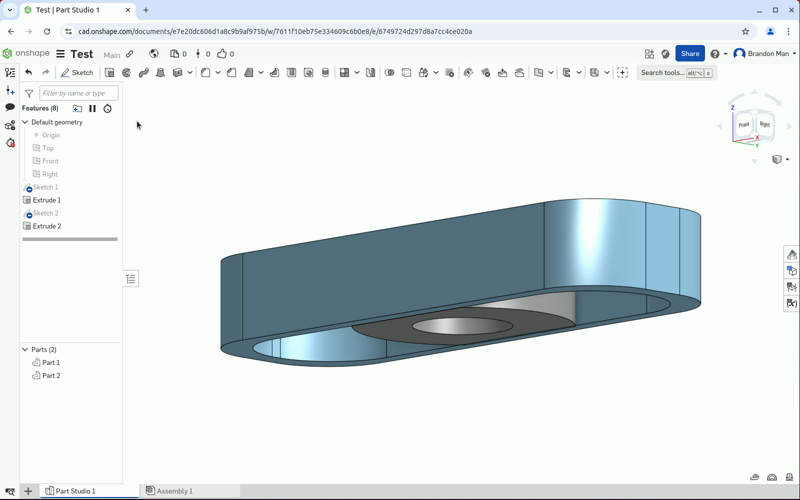
key(down, 3)
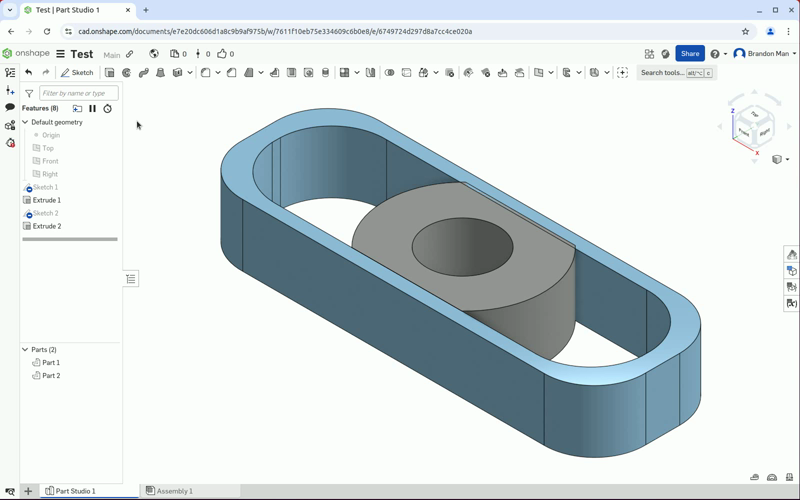
mouse_move(73, 189)
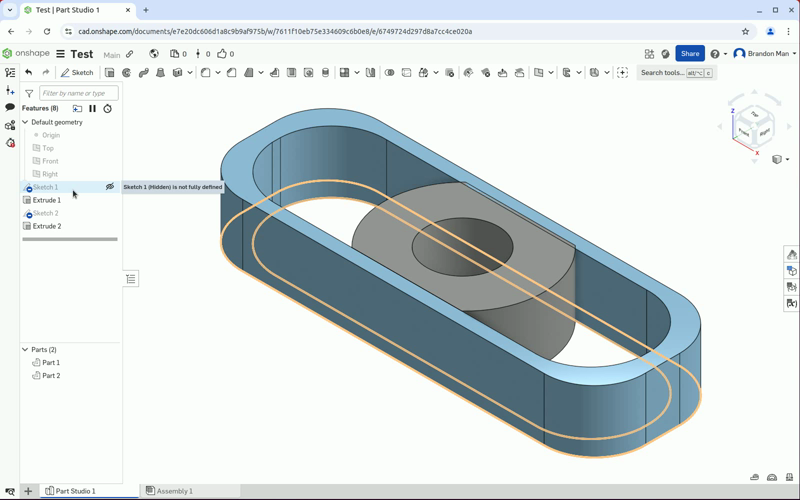
click(73, 189)